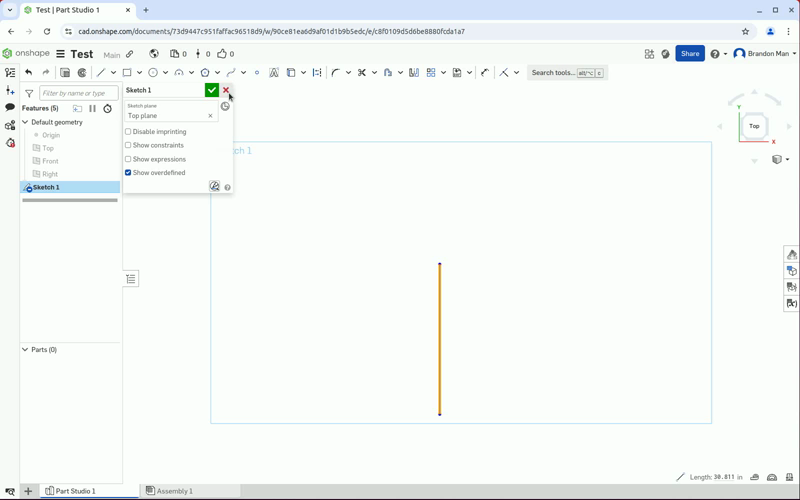
key(shift+h)
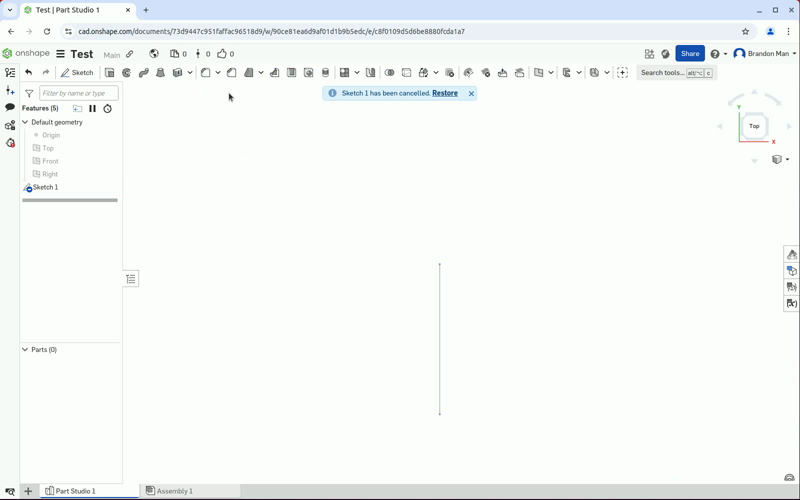
key(shift+s)
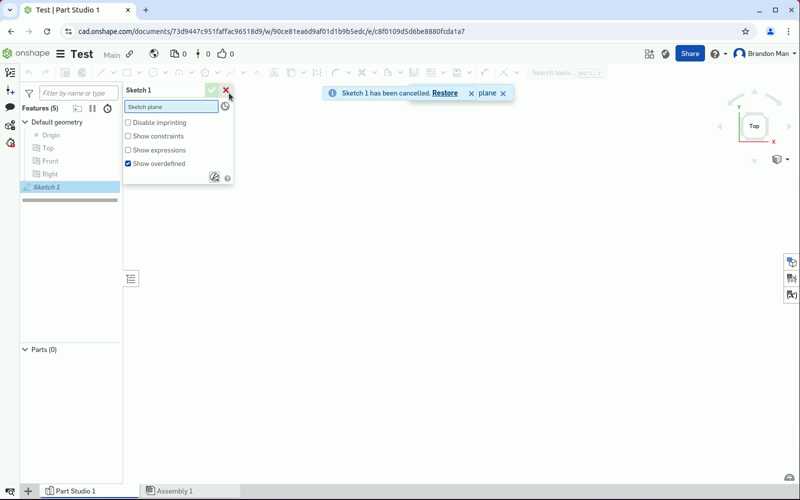
mouse_move(73, 150)
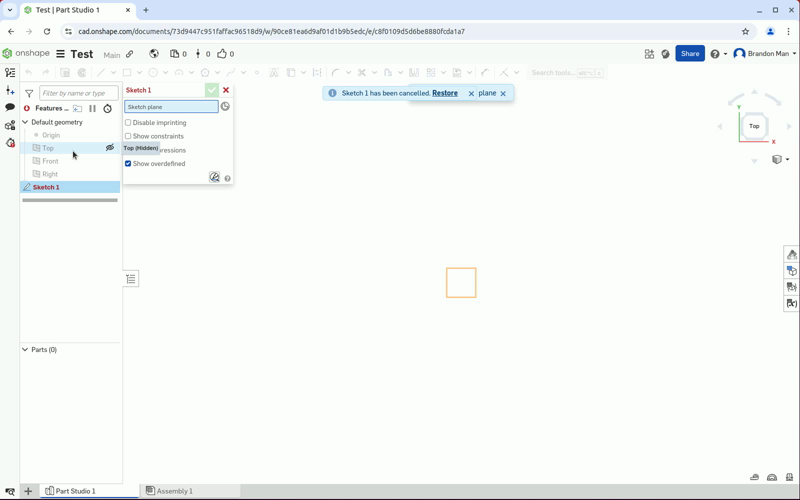
click(73, 150)
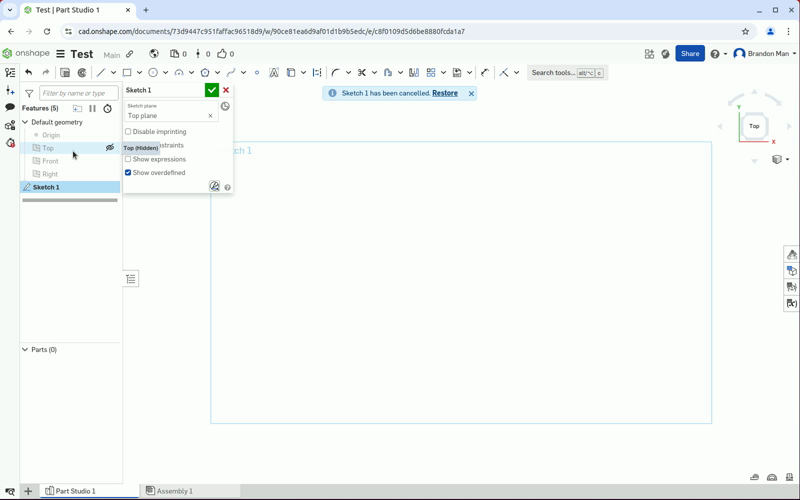
mouse_move(73, 352)
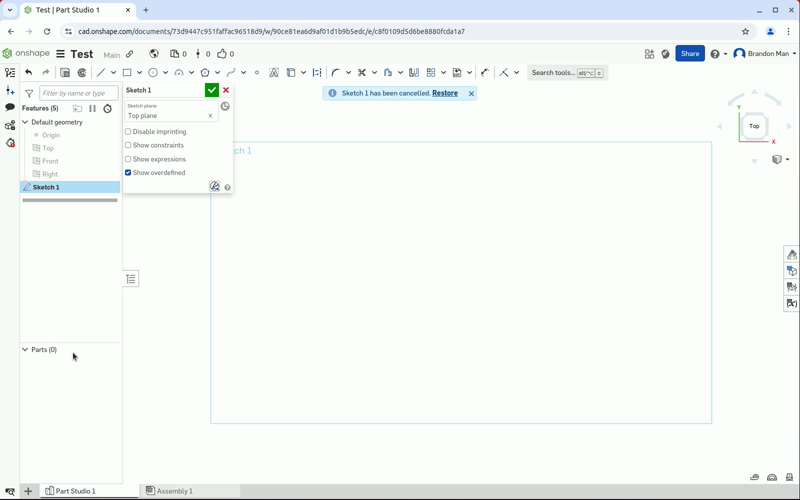
key(y)
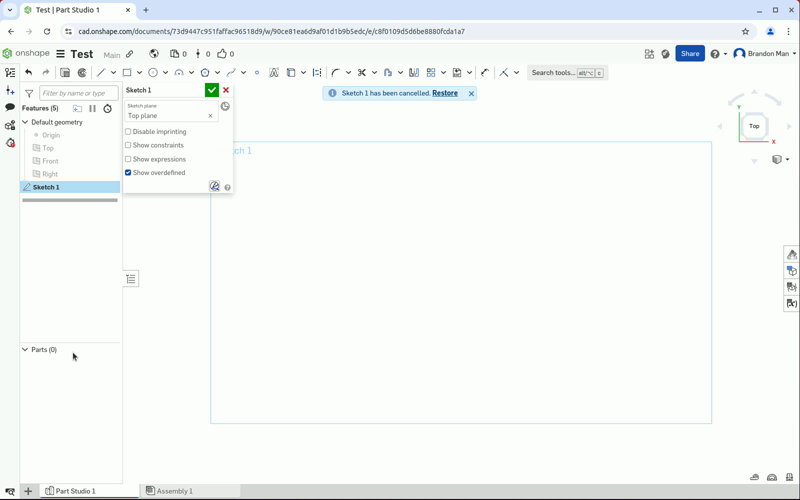
key(l)
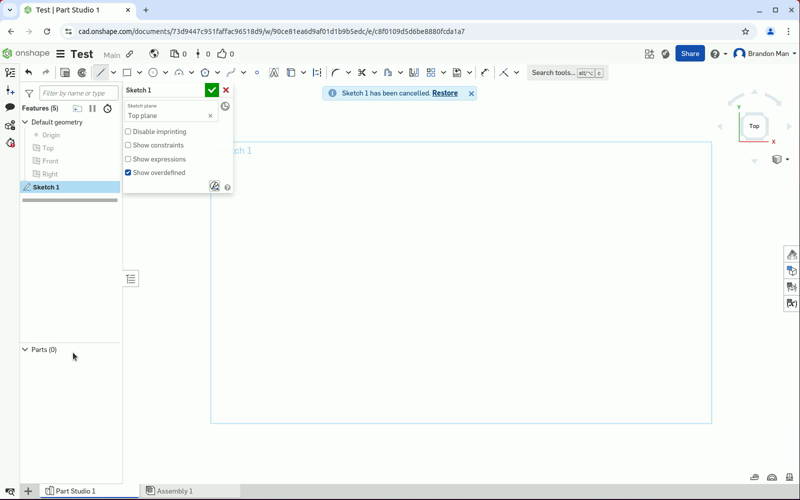
key_down(shift)
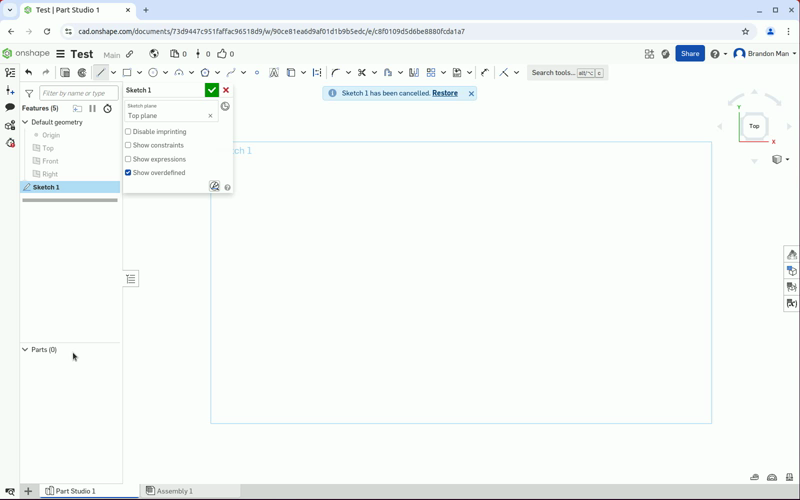
mouse_move(430, 313)
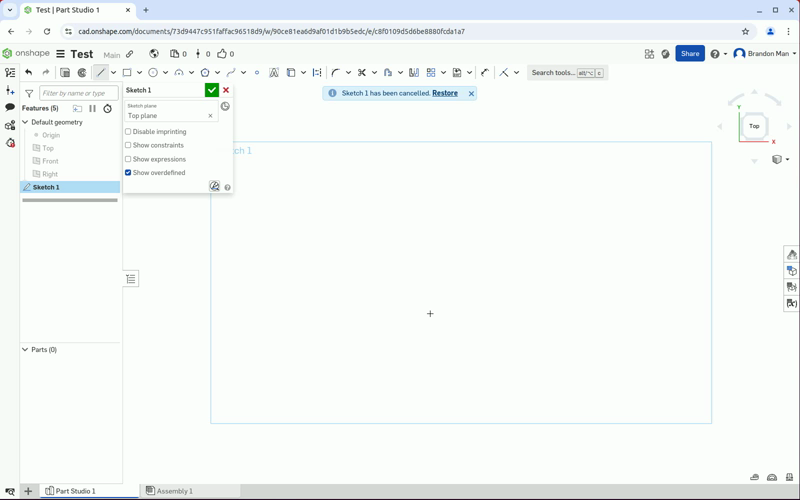
click(430, 313)
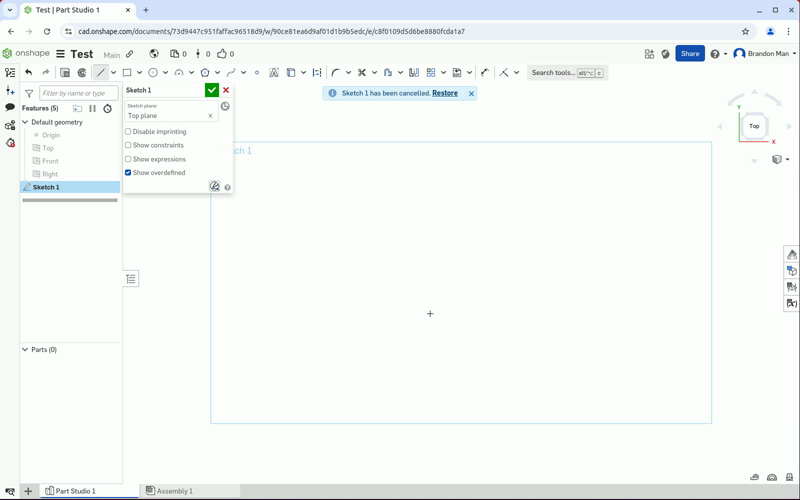
key_up(shift)
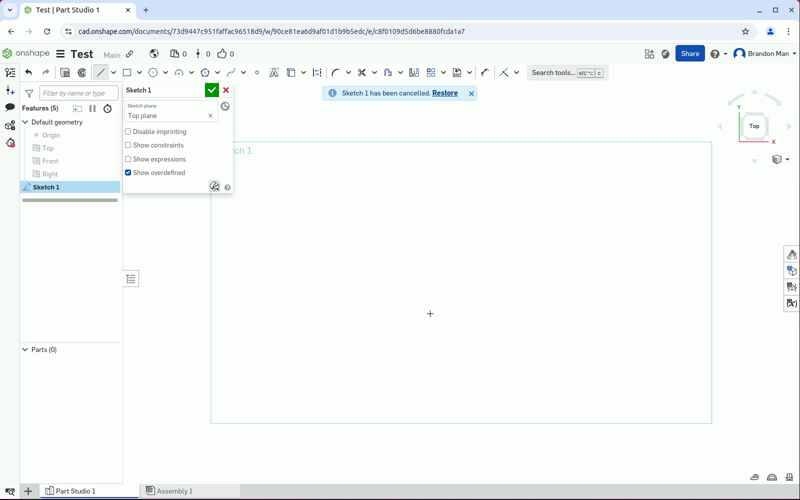
key_down(shift)
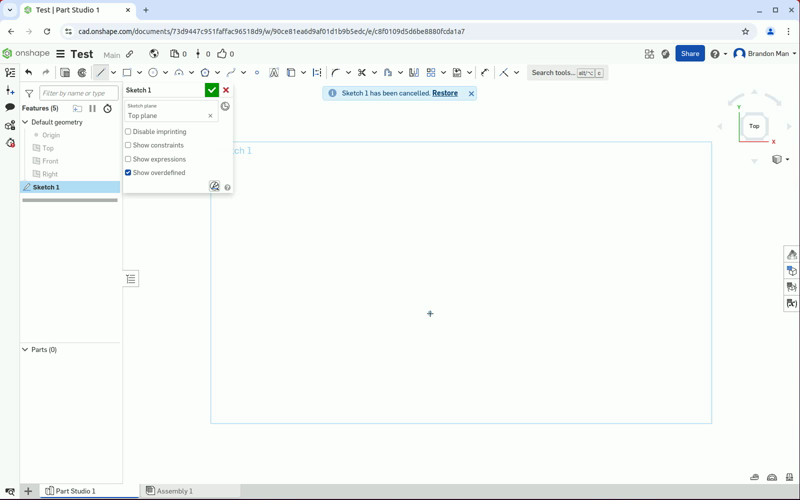
mouse_move(491, 313)
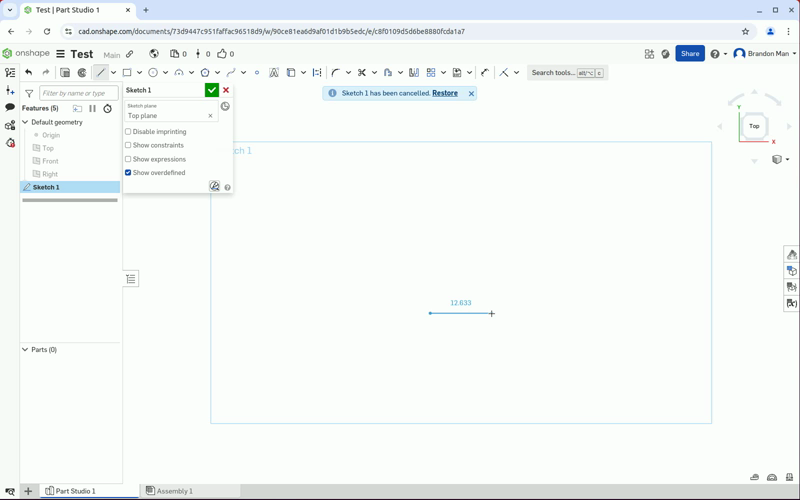
click(491, 313)
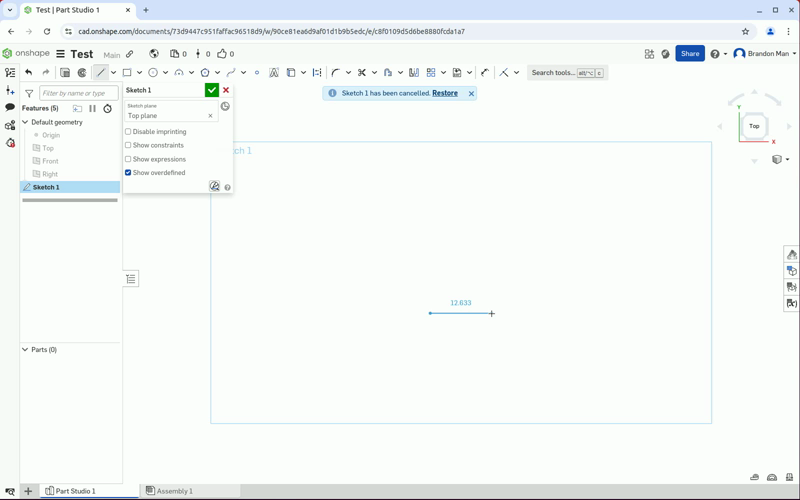
key_up(shift)
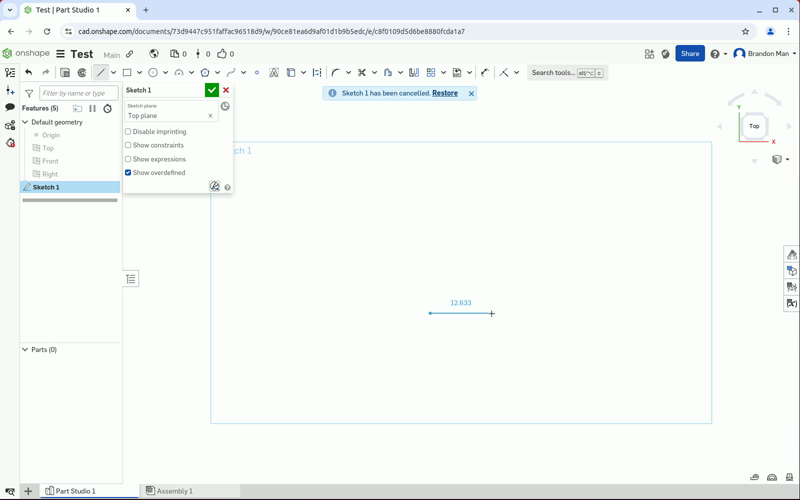
key_down(shift)
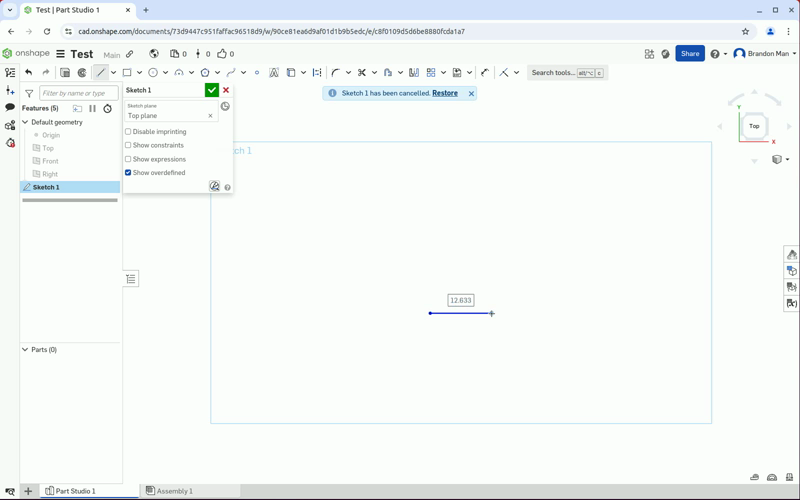
mouse_move(491, 252)
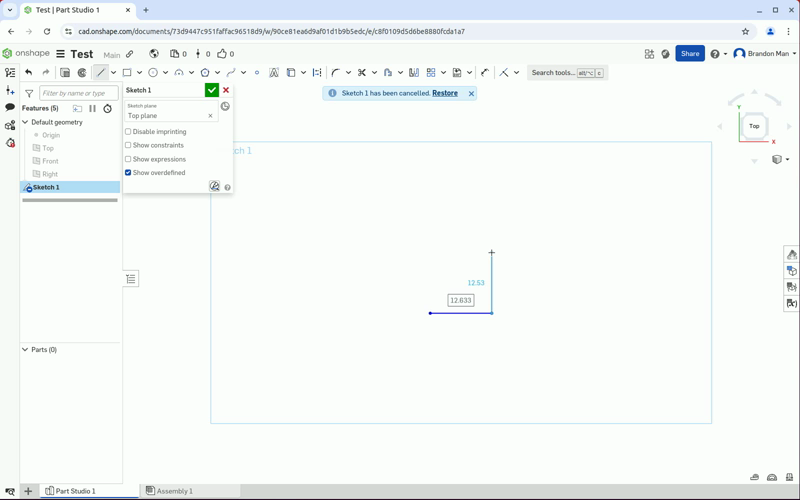
click(491, 252)
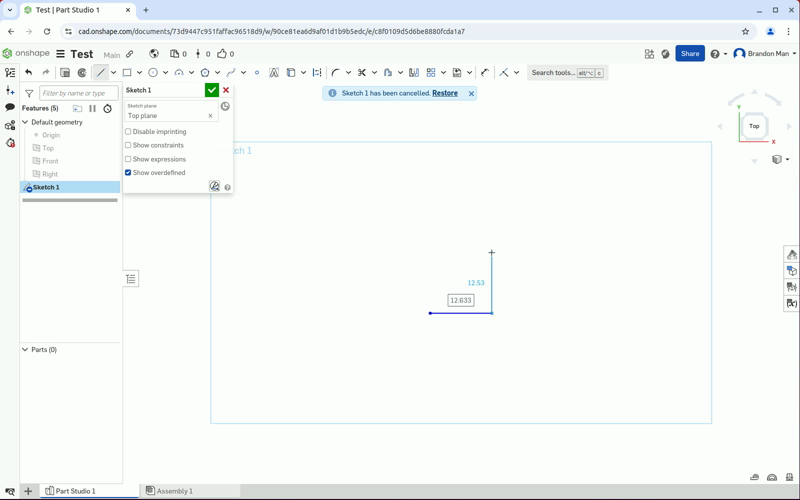
key_up(shift)
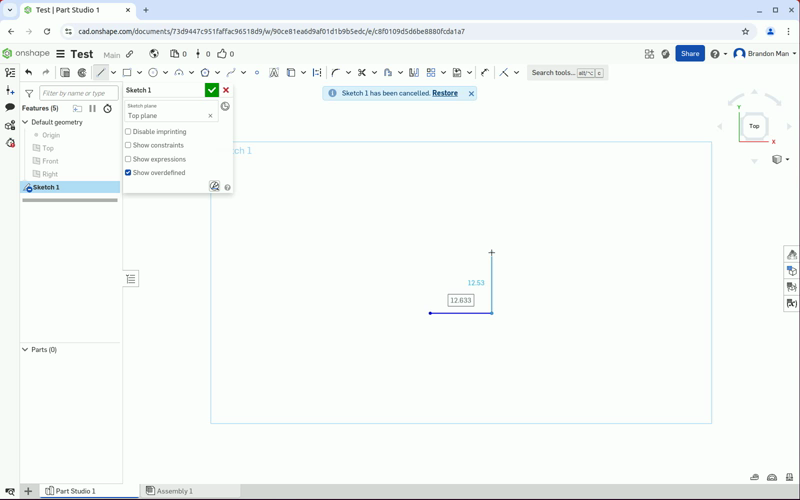
key_down(shift)
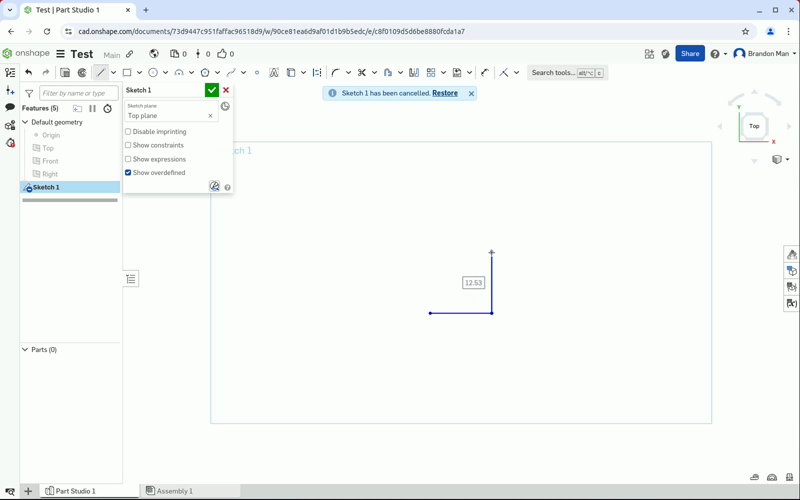
mouse_move(430, 252)
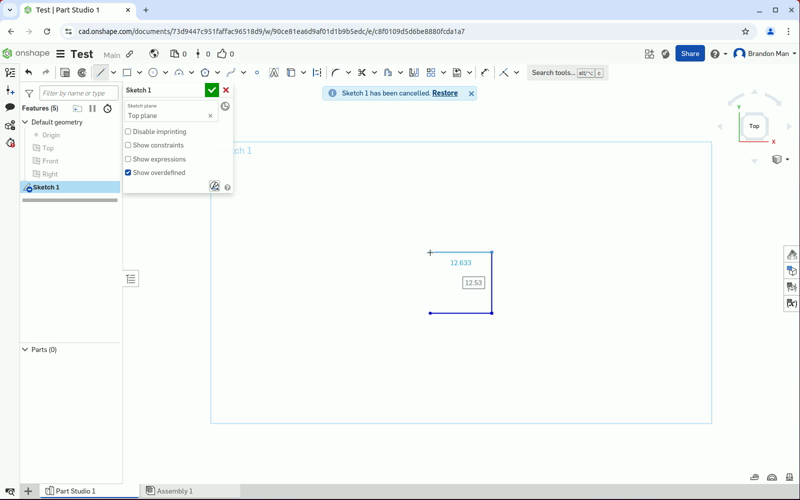
click(430, 252)
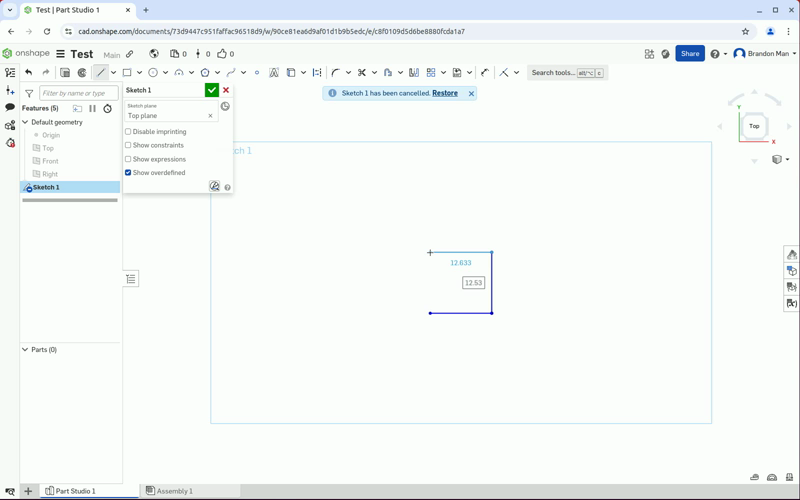
key_up(shift)
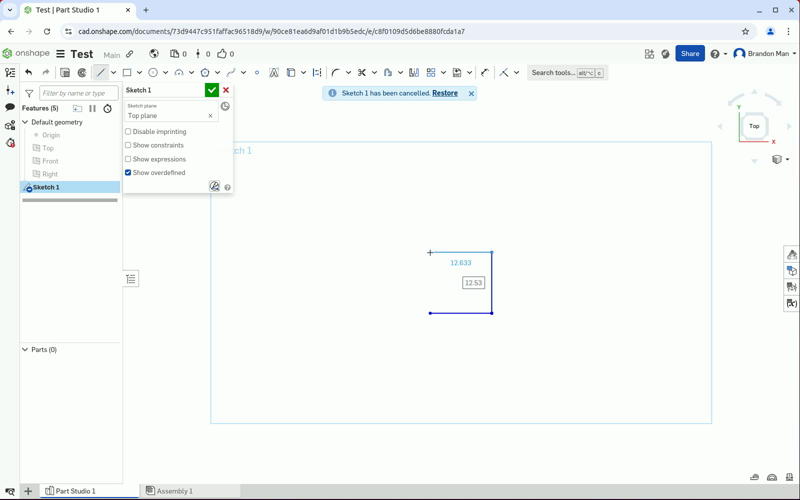
key_down(shift)
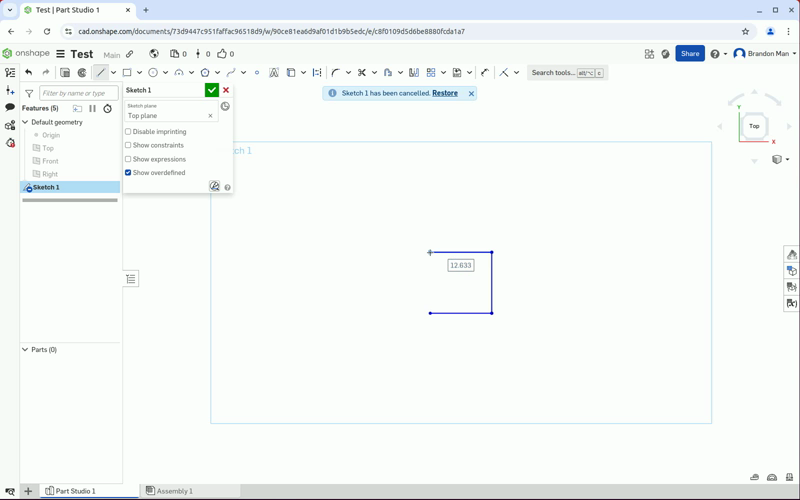
mouse_move(430, 313)
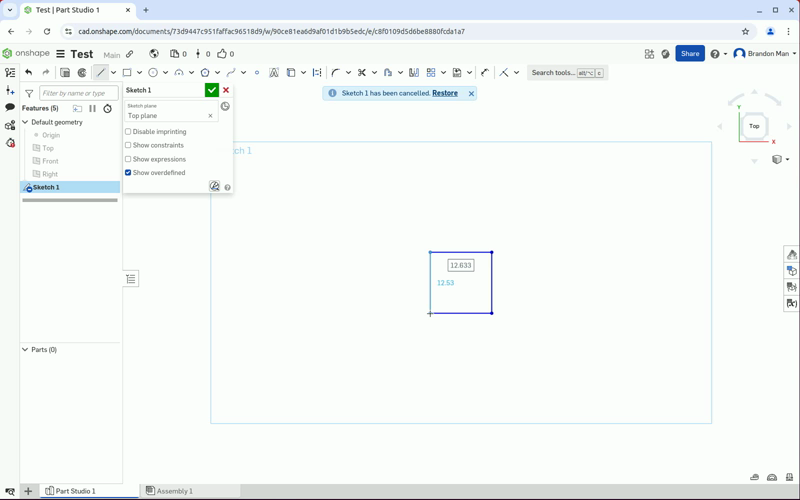
key_up(shift)
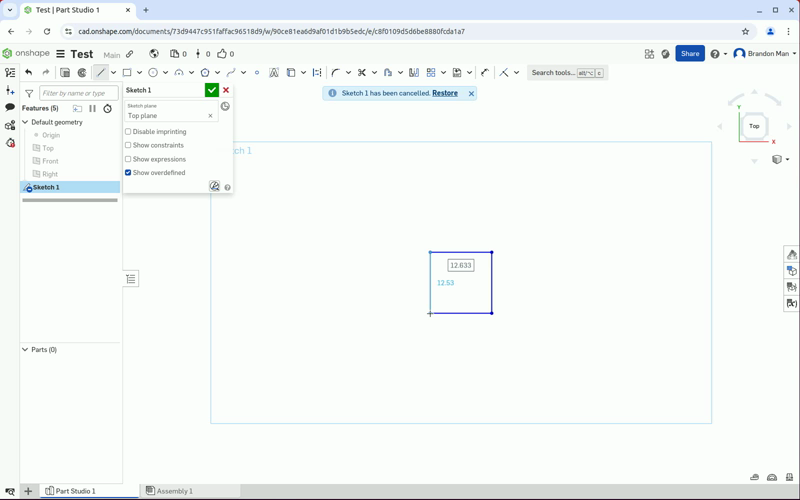
click(430, 313)
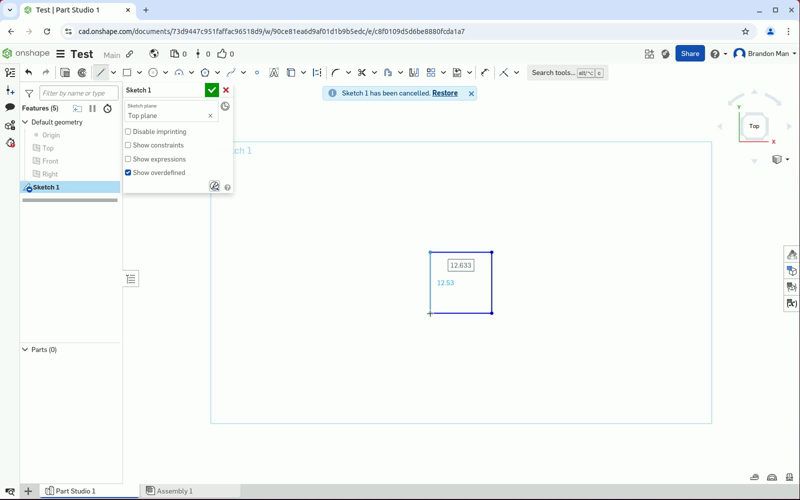
key(esc)
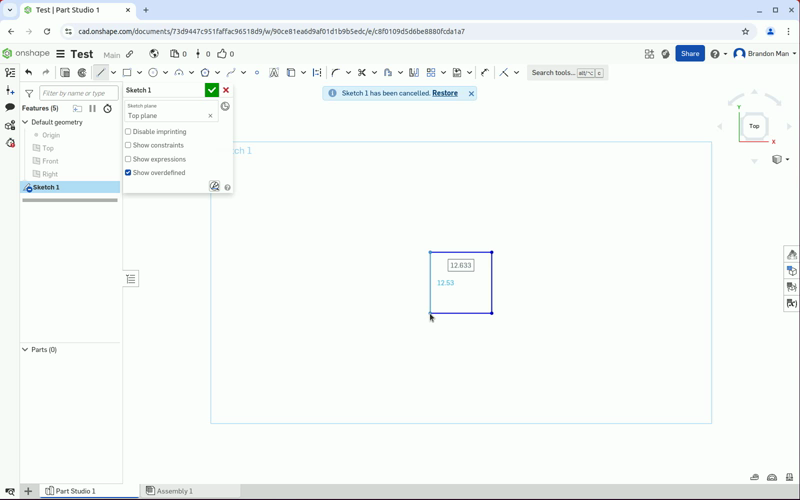
mouse_move(454, 279)
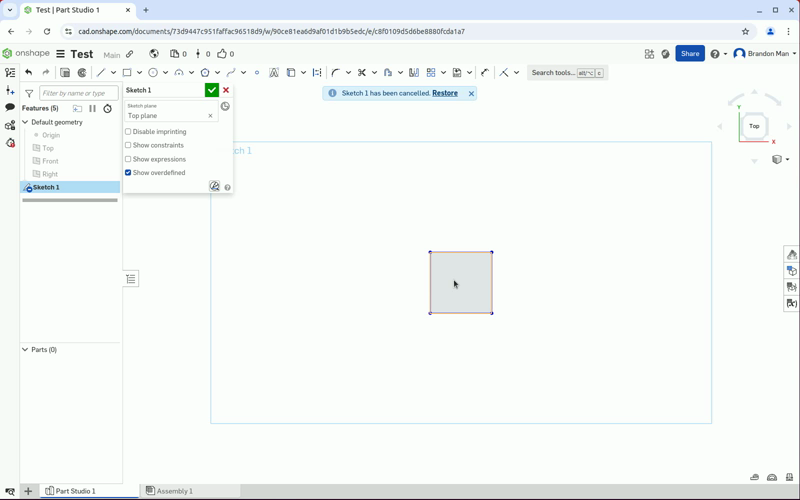
click(454, 279)
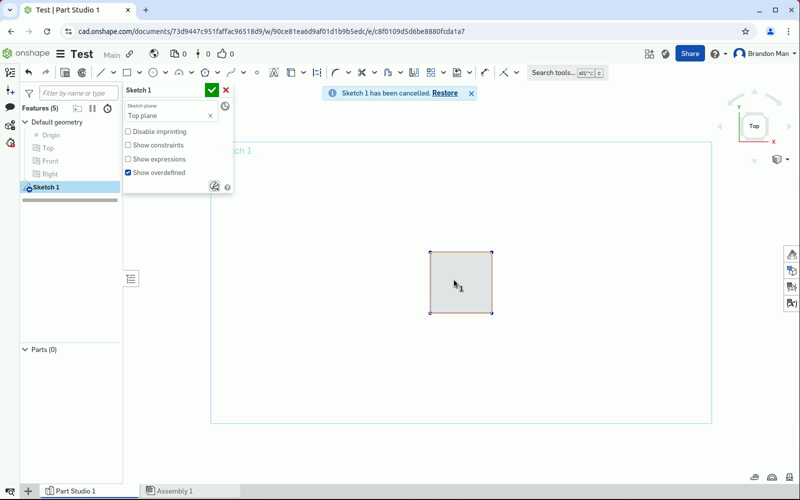
mouse_move(73, 352)
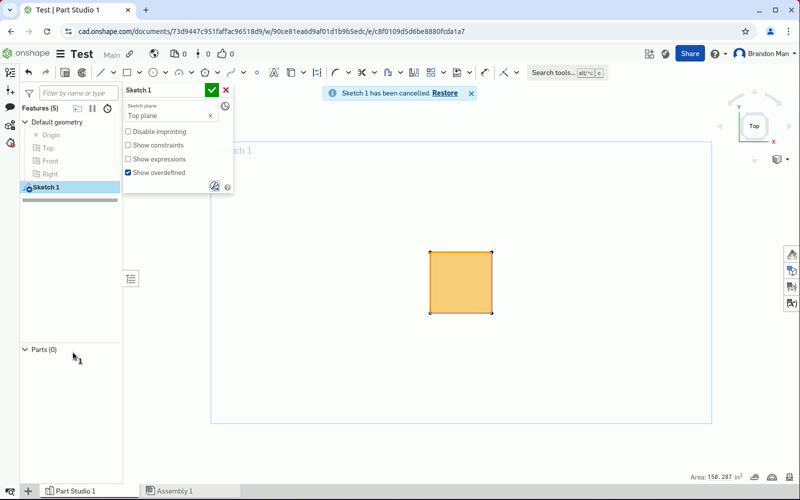
key(shift+y)
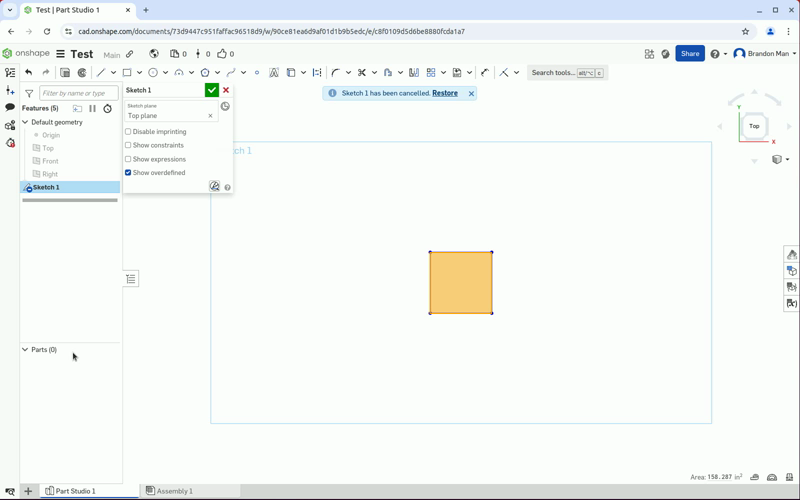
key(shift+e)
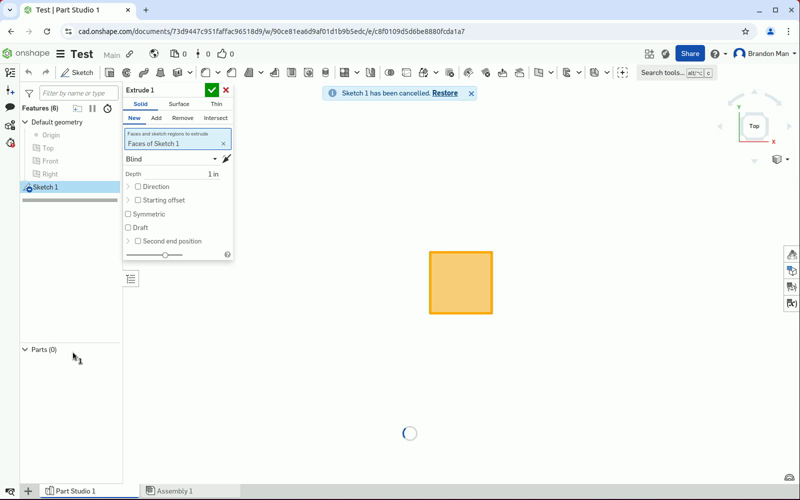
mouse_move(143, 106)
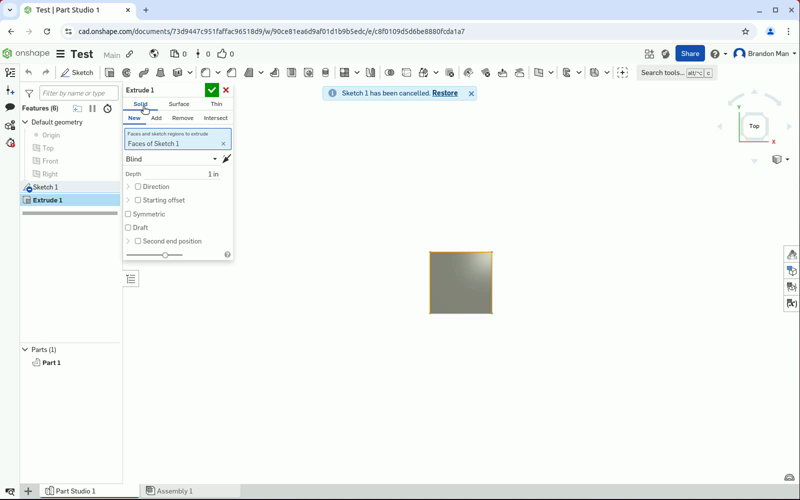
click(143, 106)
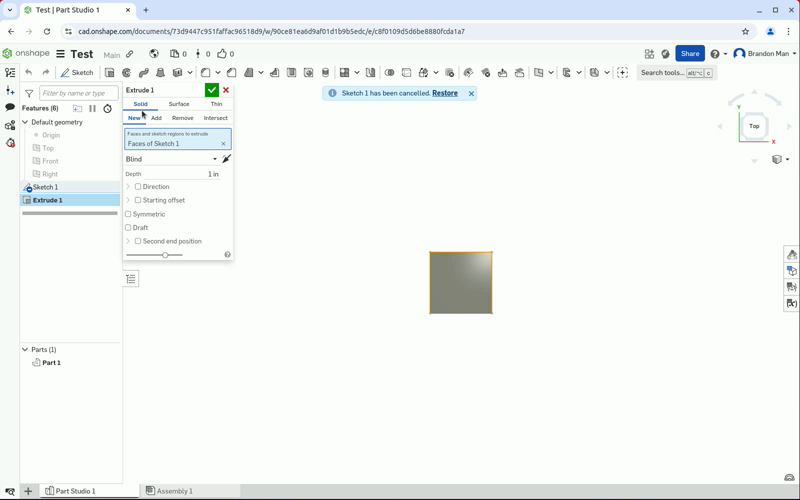
mouse_move(137, 120)
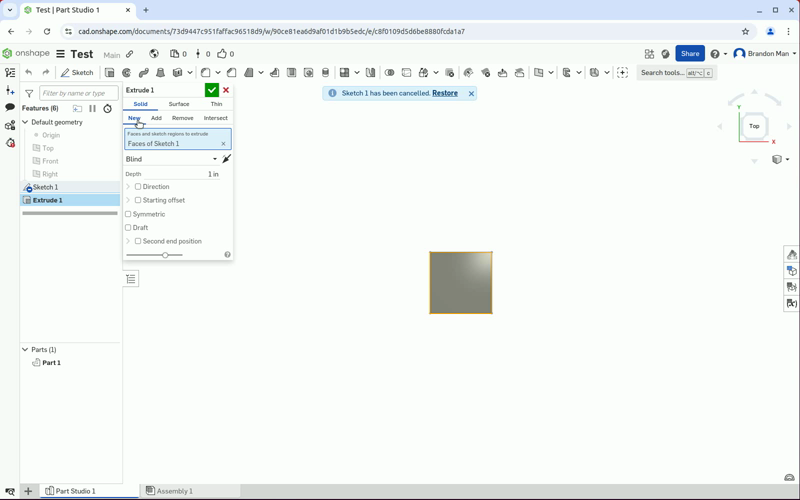
click(137, 120)
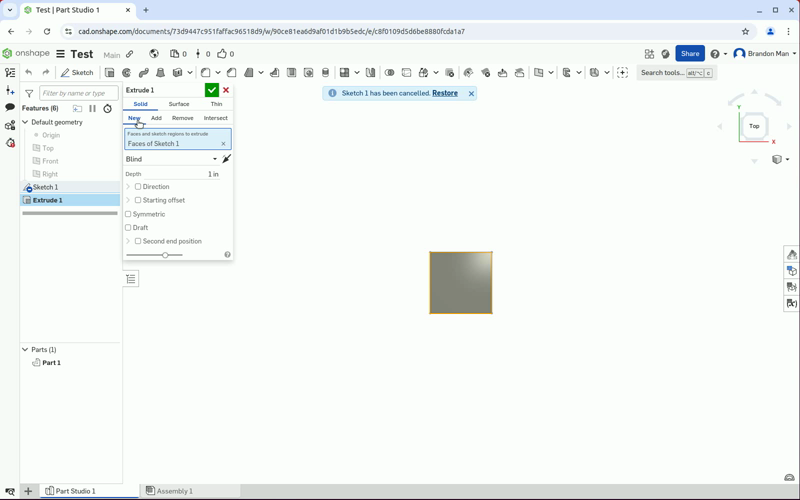
key(tab, 4)
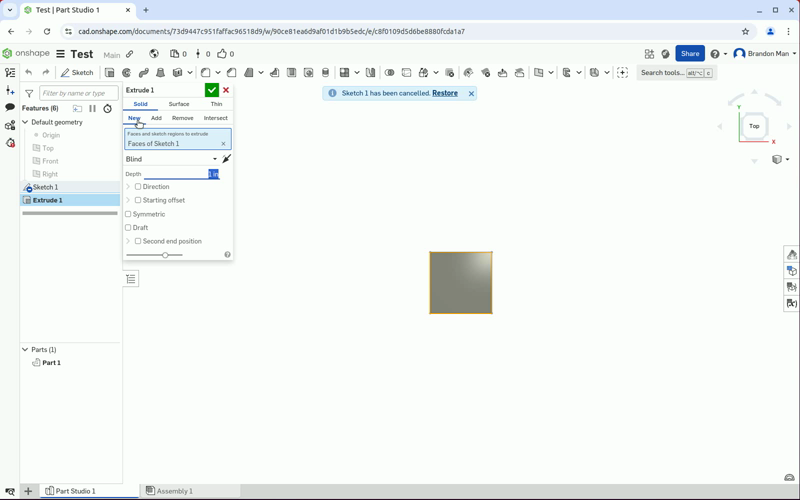
text(12.516)
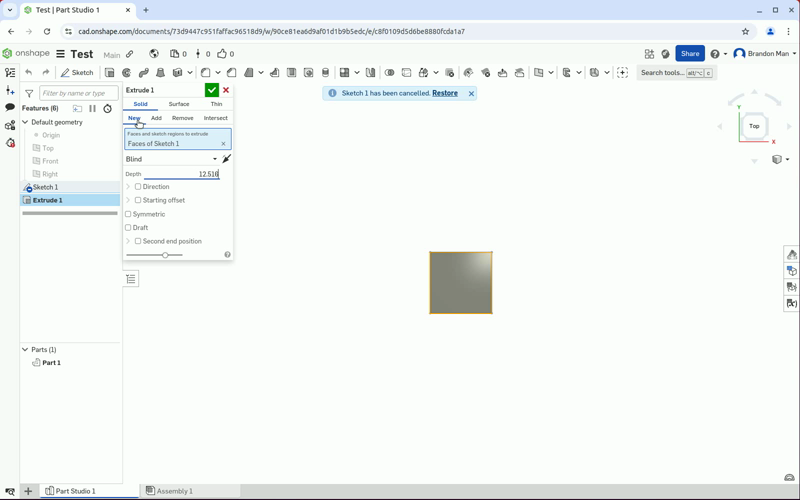
key(tab, 3)
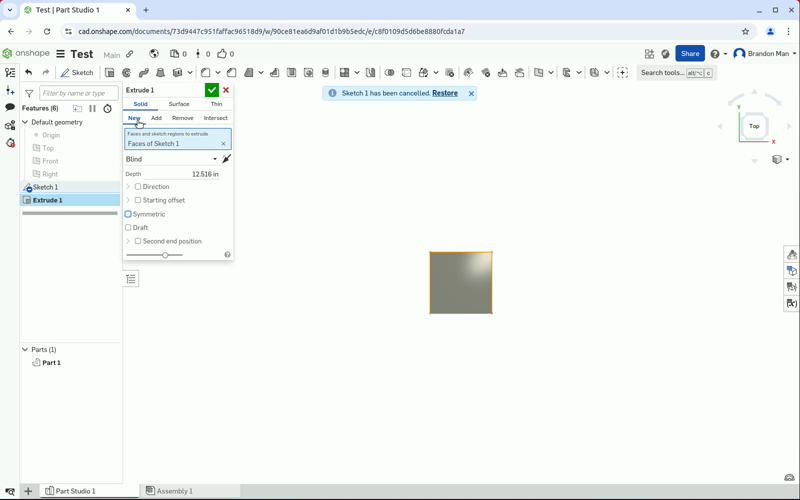
key(space)
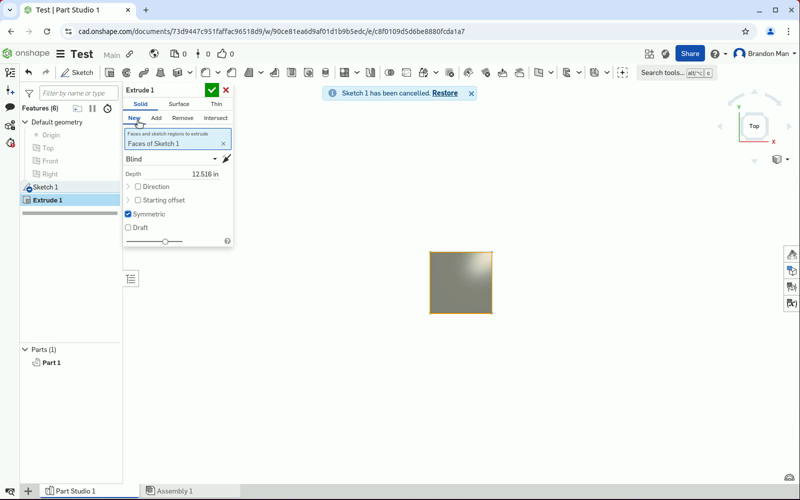
key(enter)
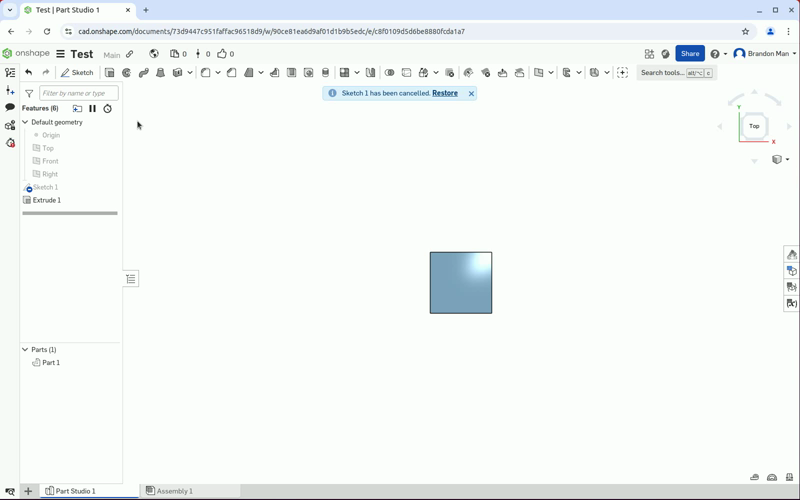
key(shift+h)
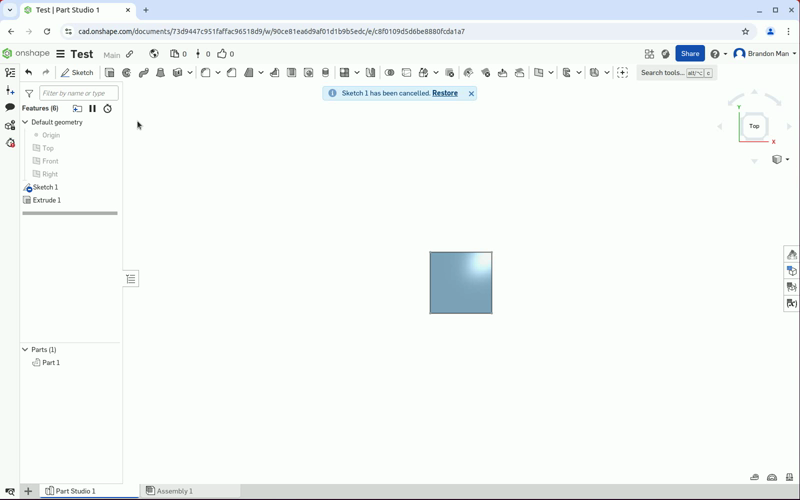
key(shift+h)
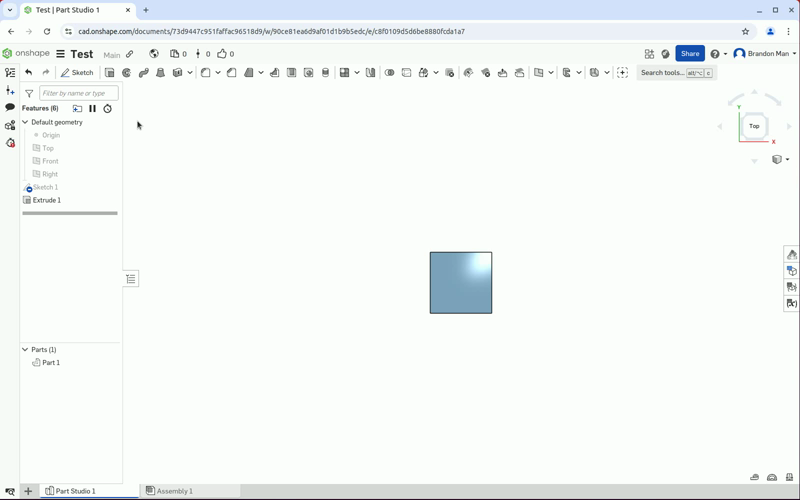
mouse_move(73, 189)
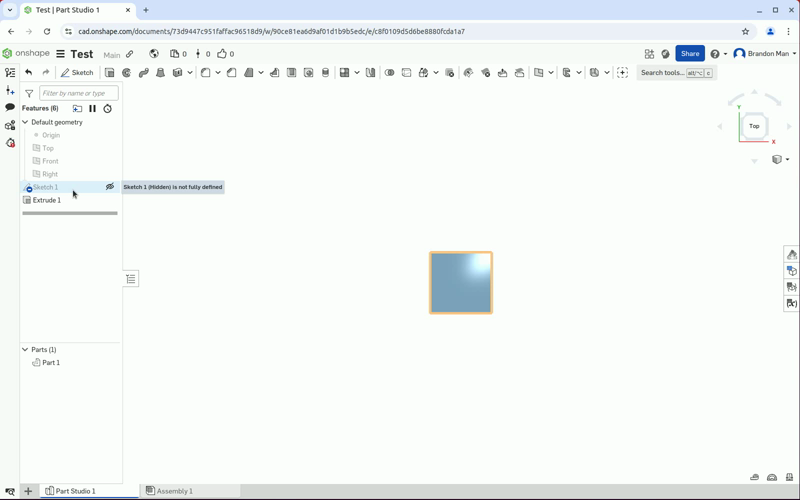
click(73, 189)
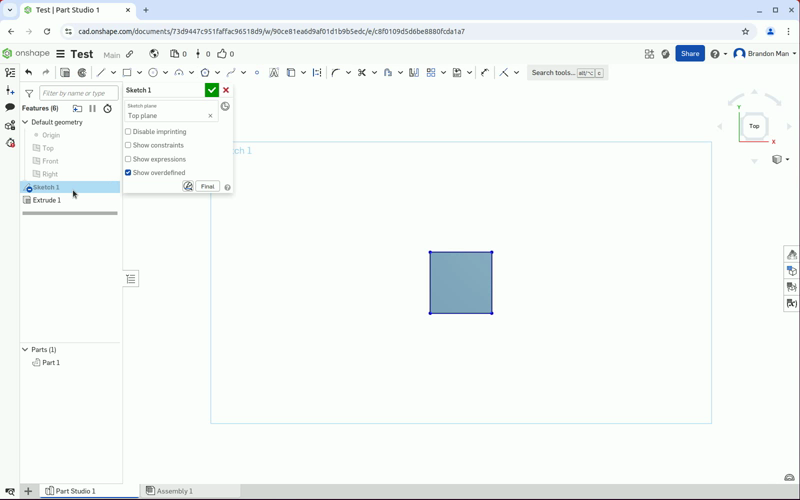
mouse_move(229, 92)
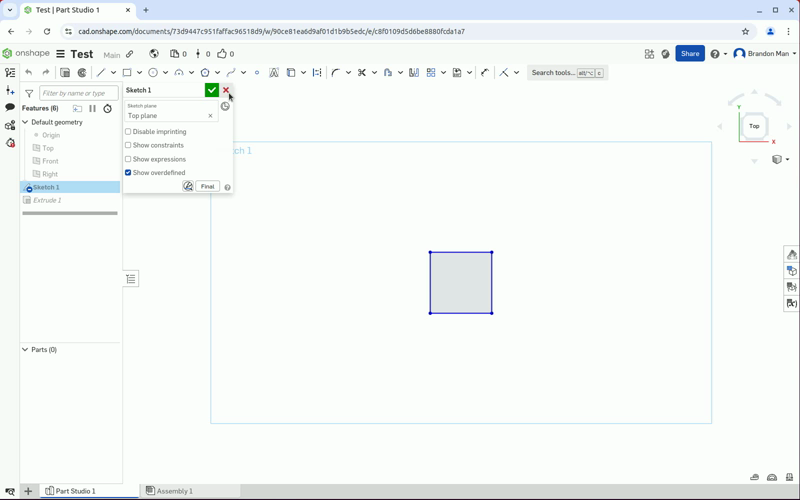
click(229, 92)
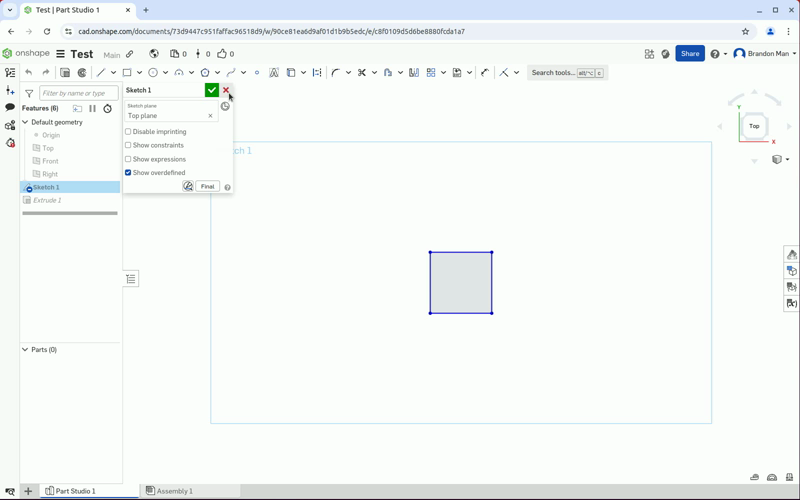
key(shift+s)
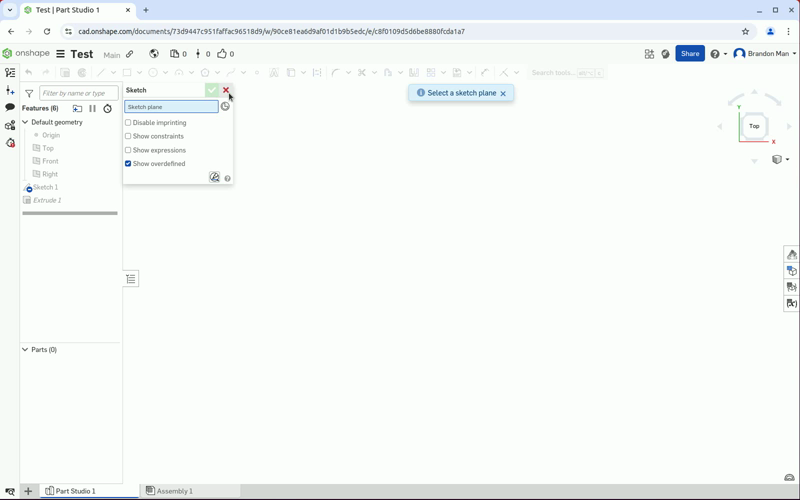
mouse_move(73, 150)
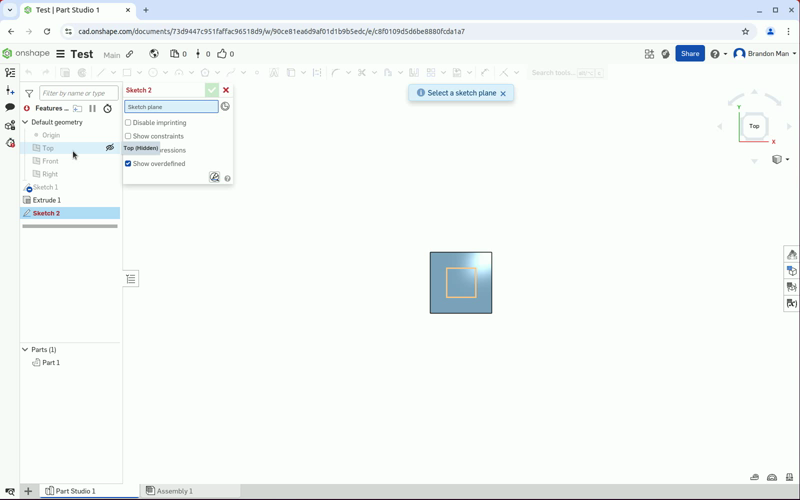
click(73, 150)
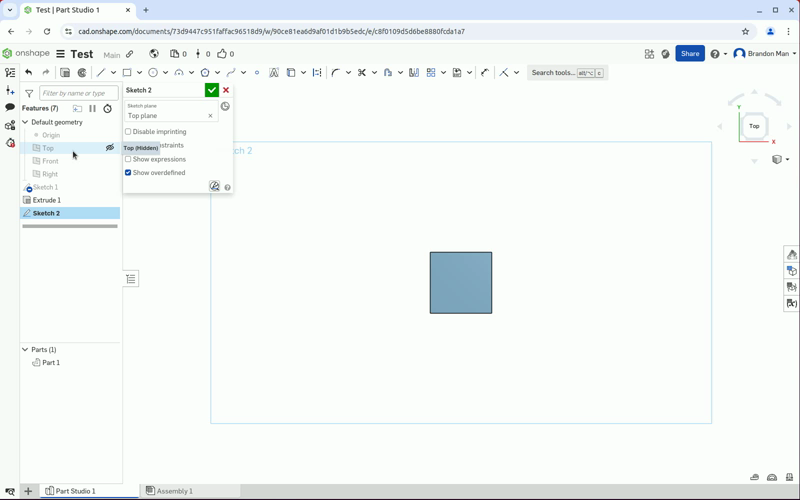
mouse_move(73, 352)
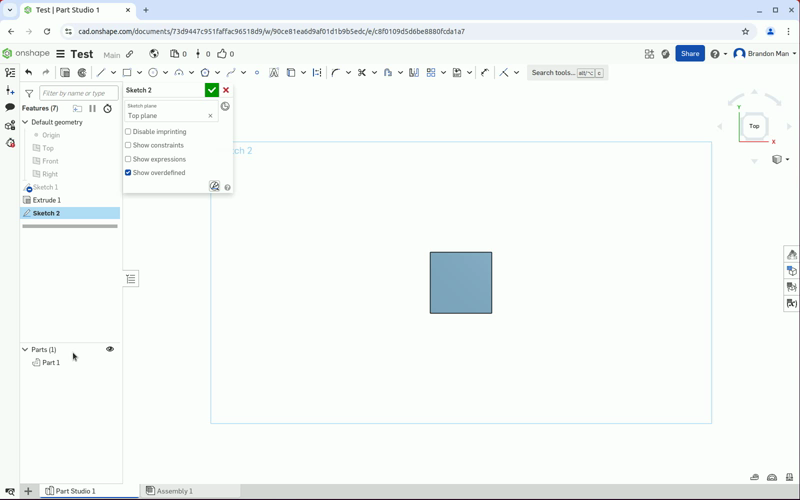
key(y)
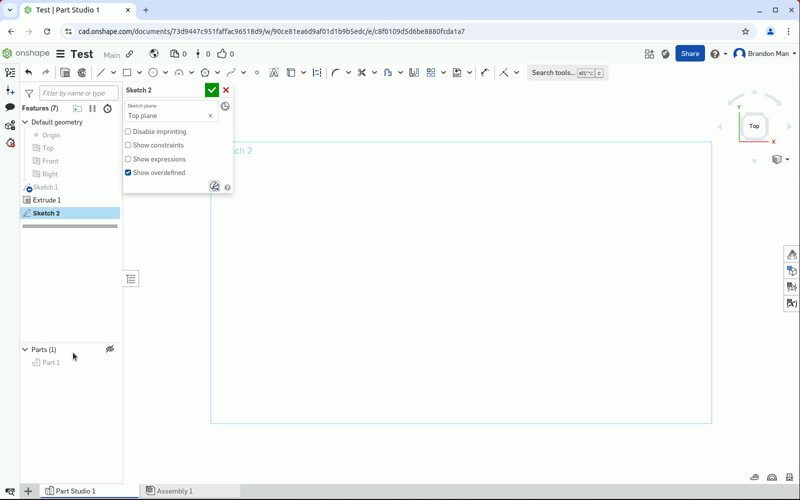
key(c)
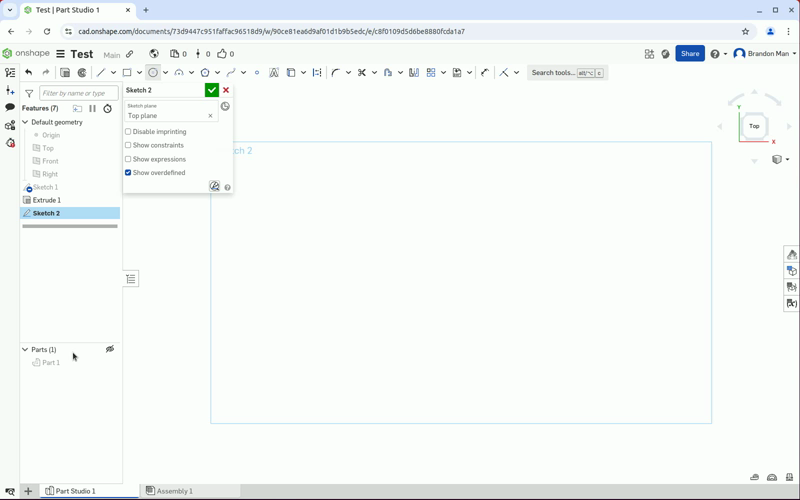
key_down(shift)
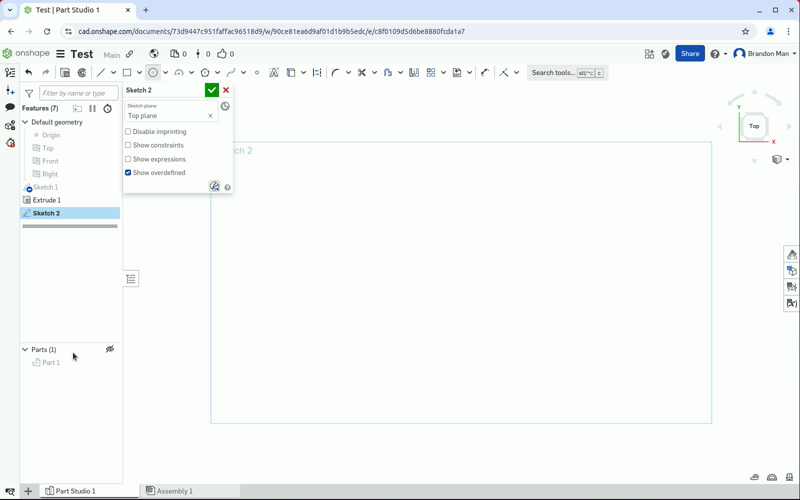
mouse_move(460, 282)
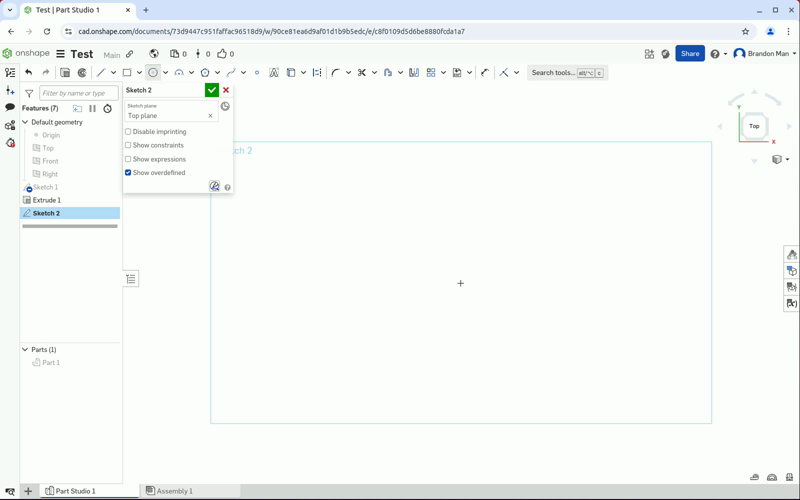
click(460, 282)
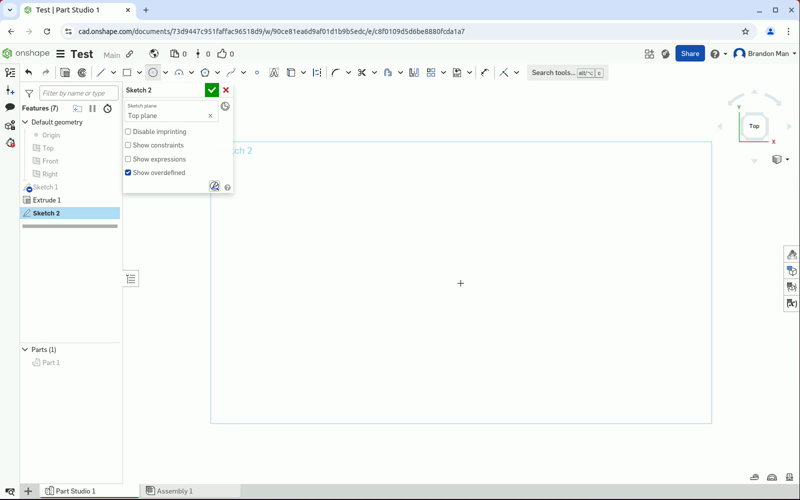
key_up(shift)
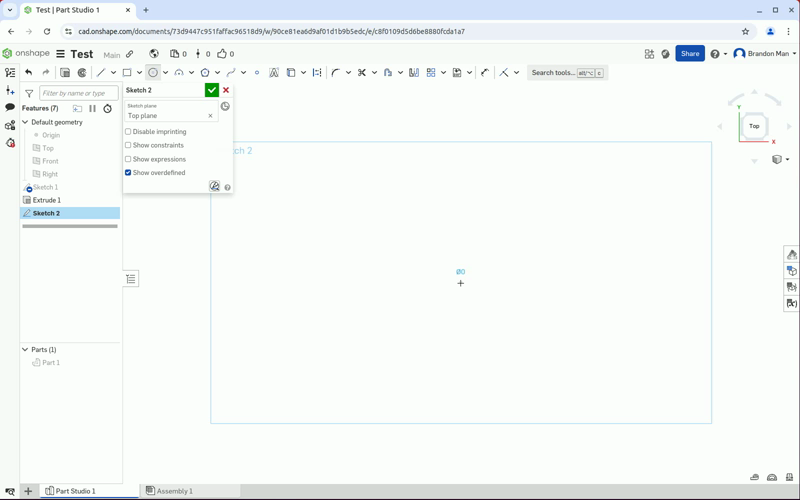
mouse_move(471, 282)
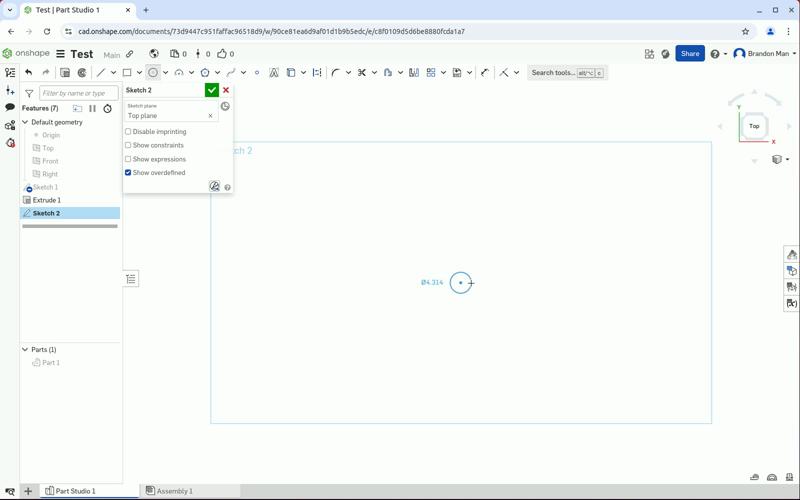
click(471, 282)
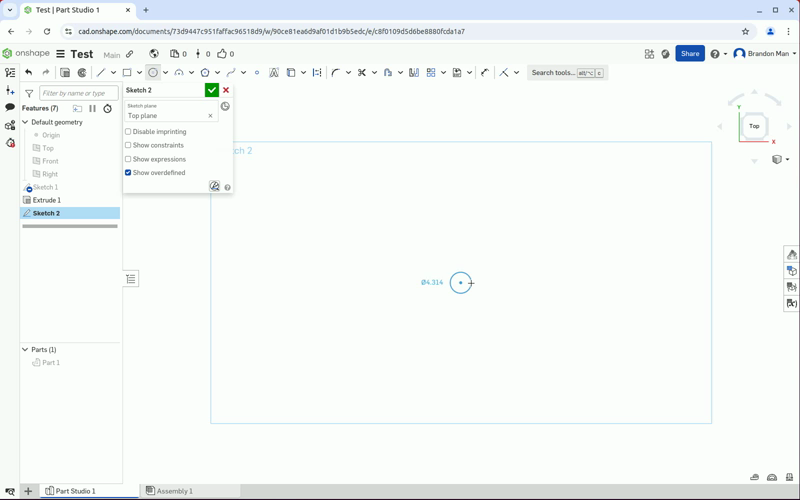
key(esc)
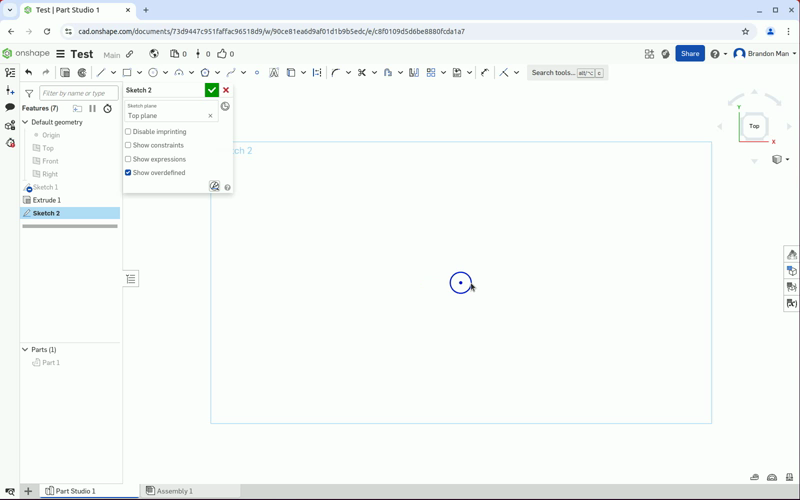
mouse_move(457, 279)
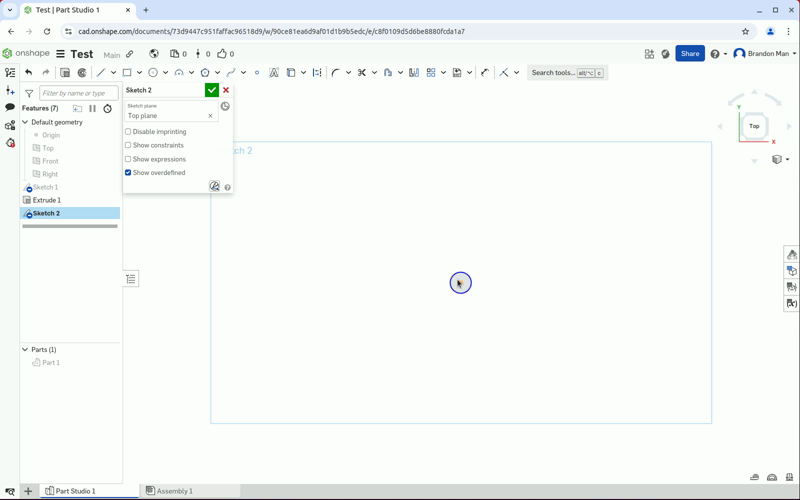
scroll(6)
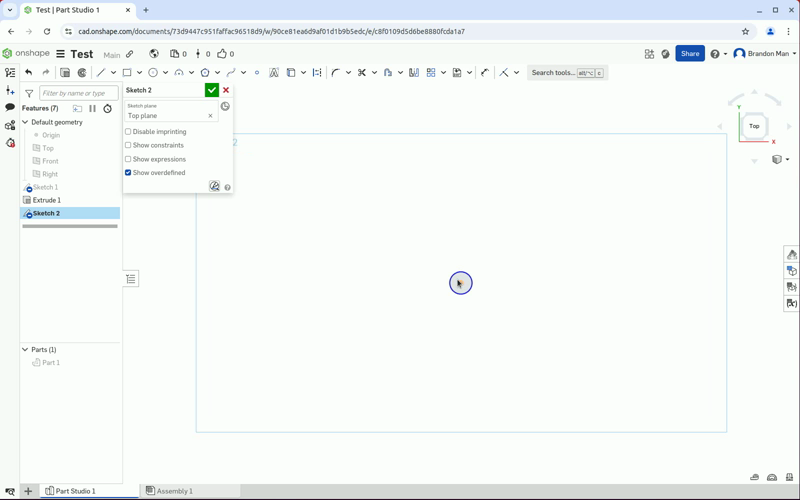
scroll(6)
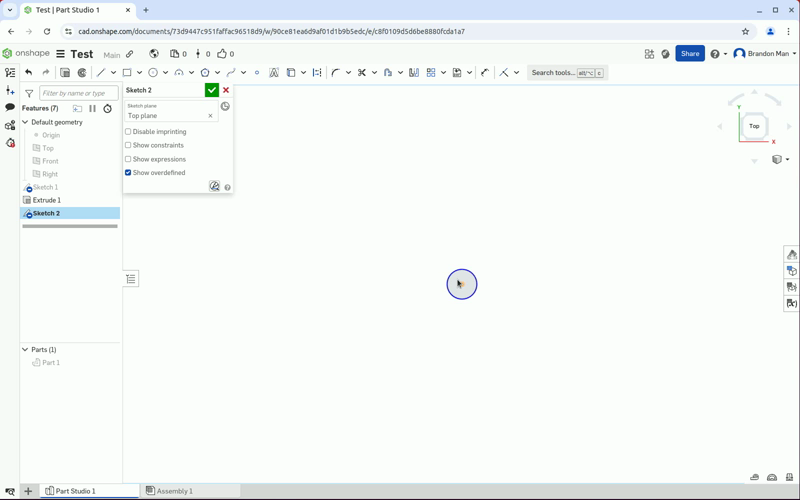
scroll(6)
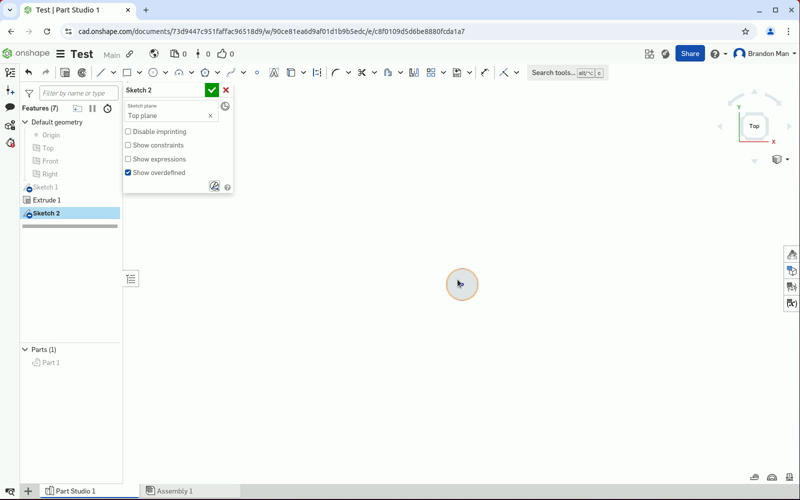
scroll(6)
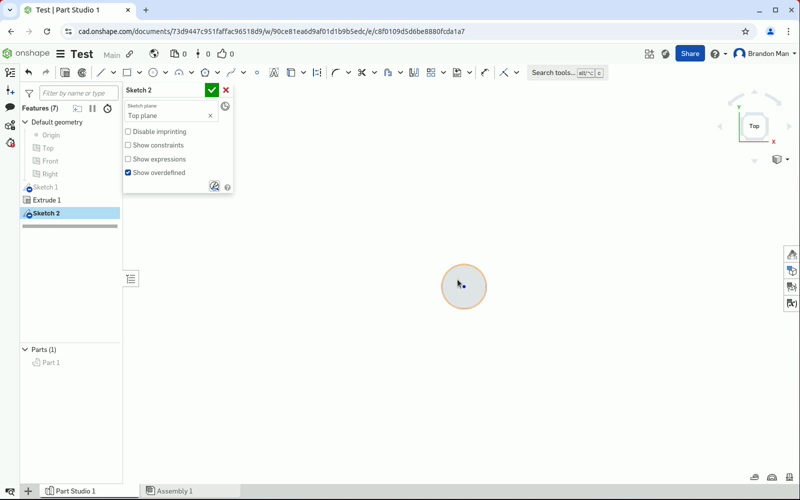
scroll(6)
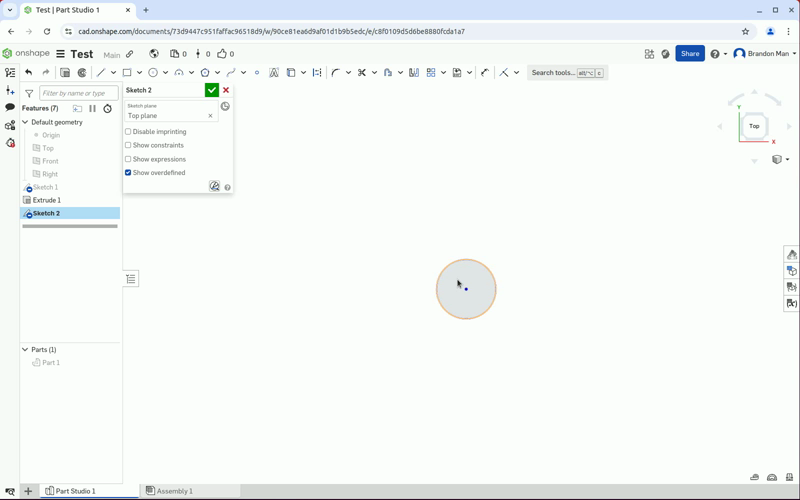
scroll(6)
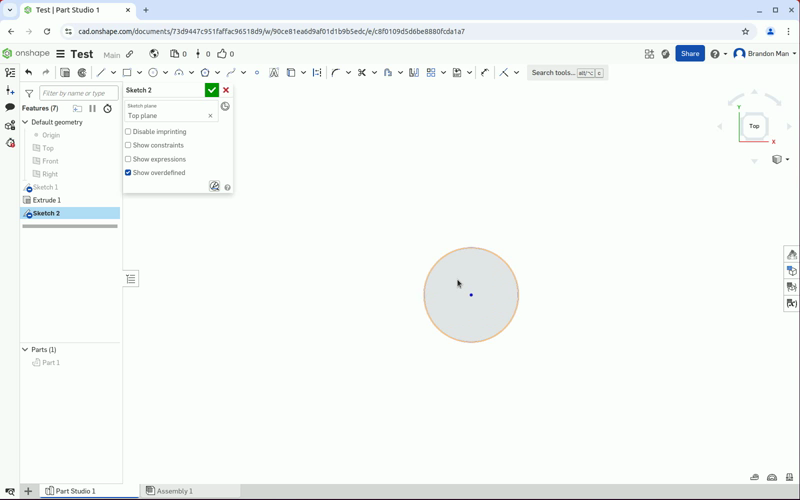
scroll(6)
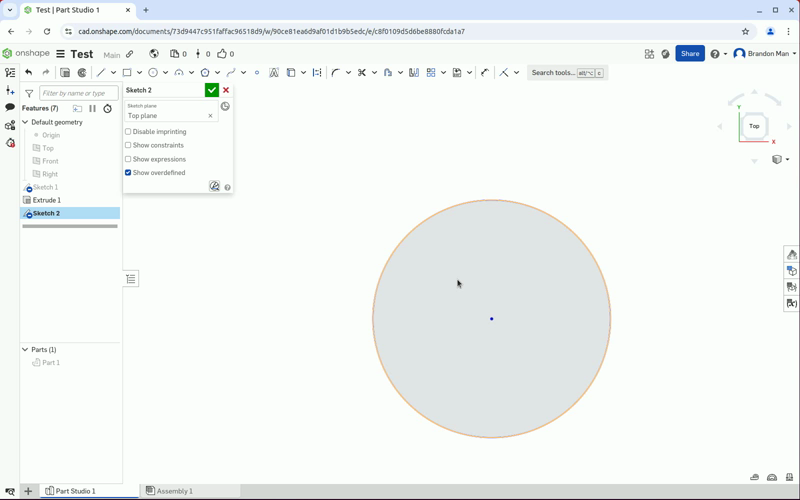
click(457, 279)
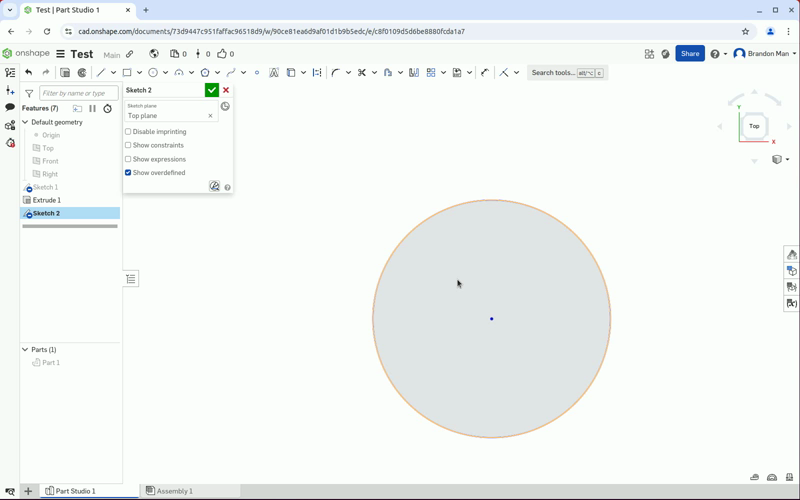
scroll(-6)
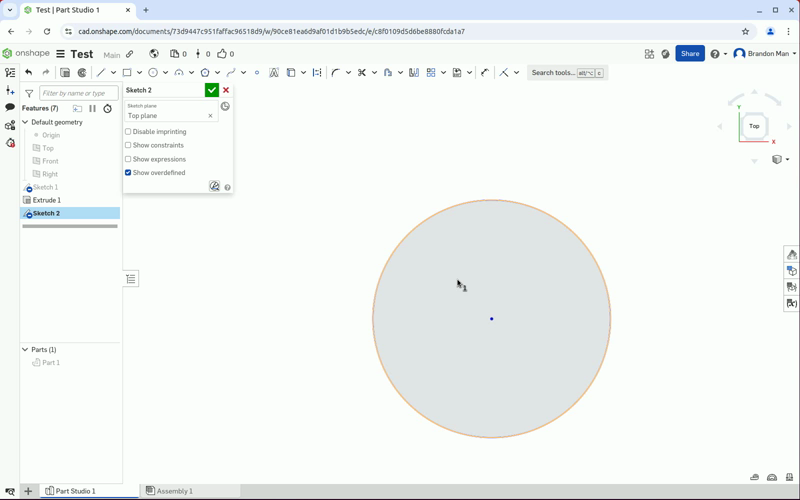
scroll(-6)
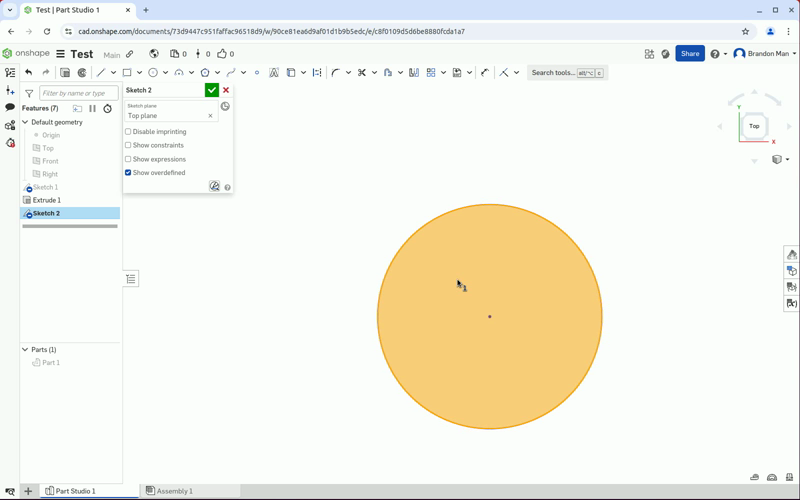
scroll(-6)
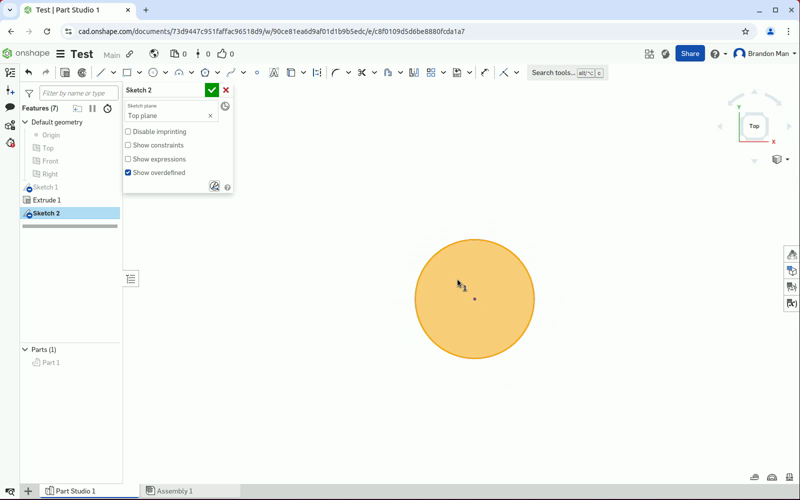
scroll(-6)
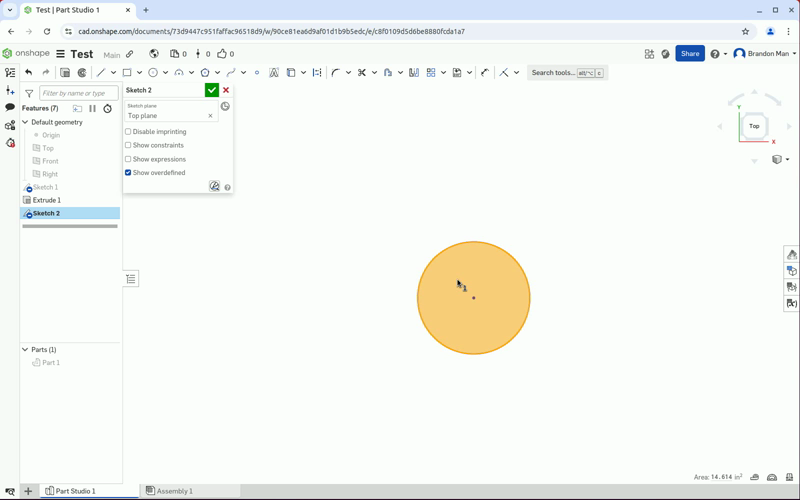
scroll(-6)
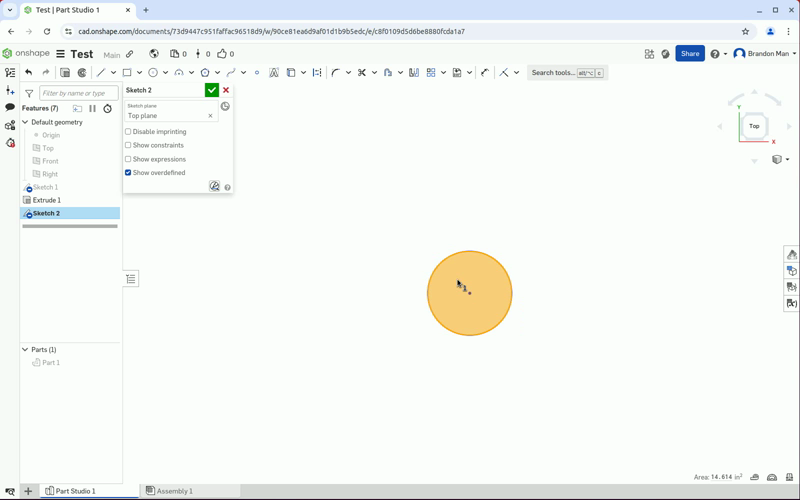
scroll(-6)
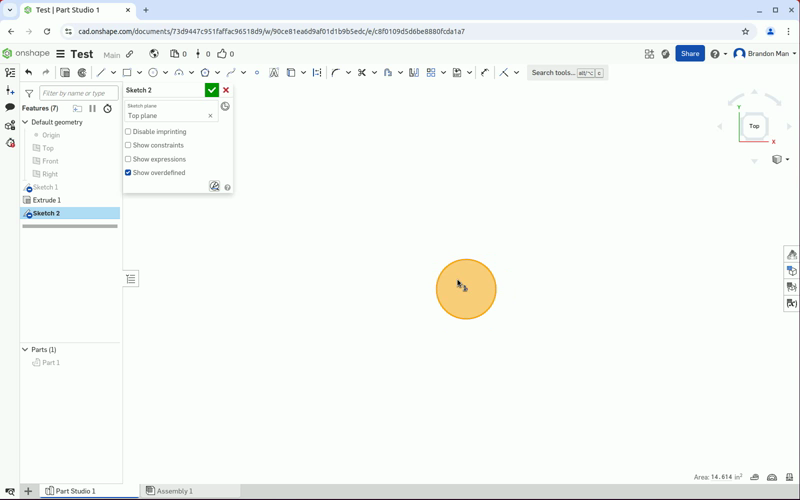
scroll(-6)
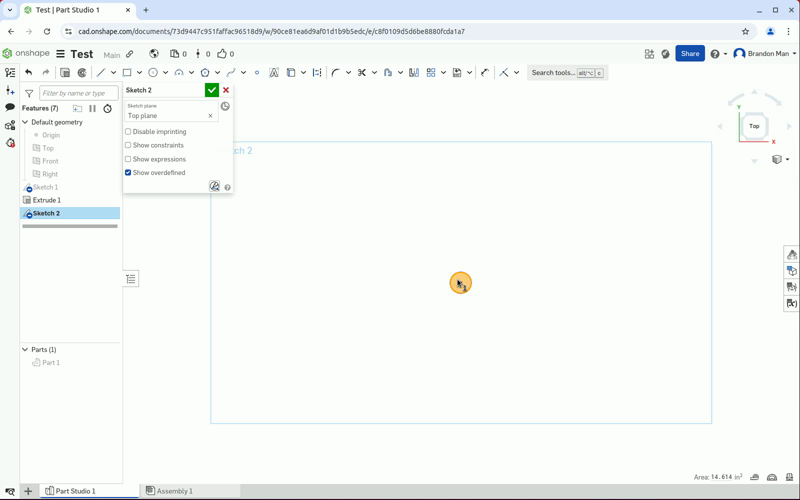
mouse_move(73, 352)
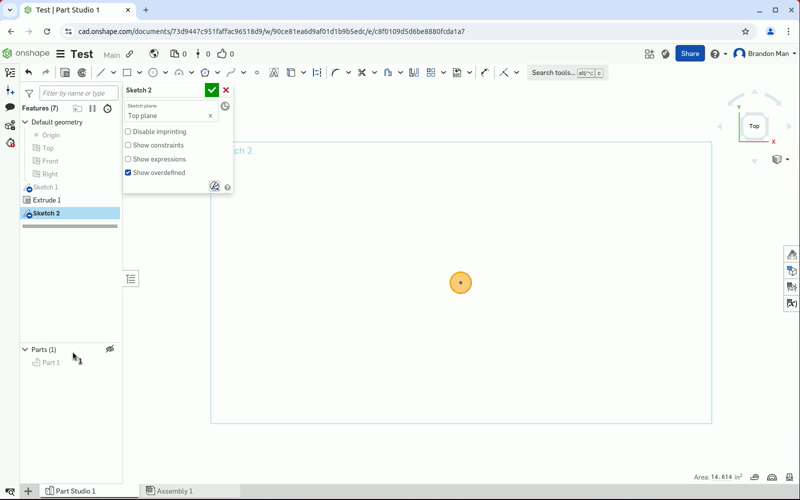
key(shift+y)
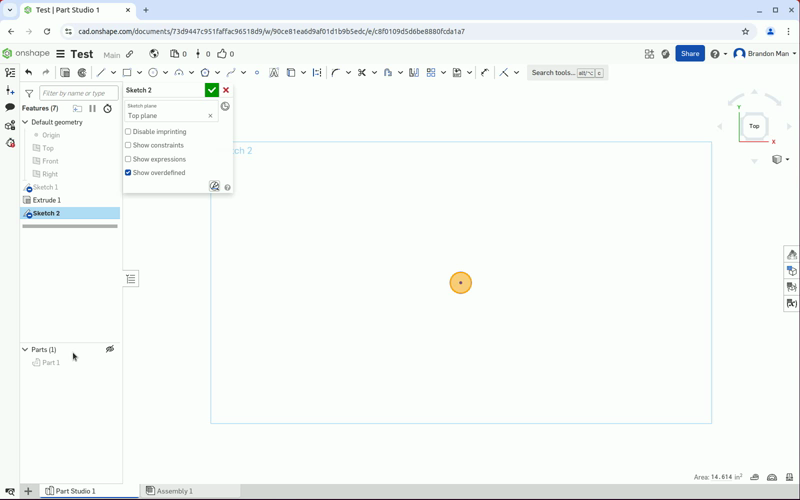
key(shift+e)
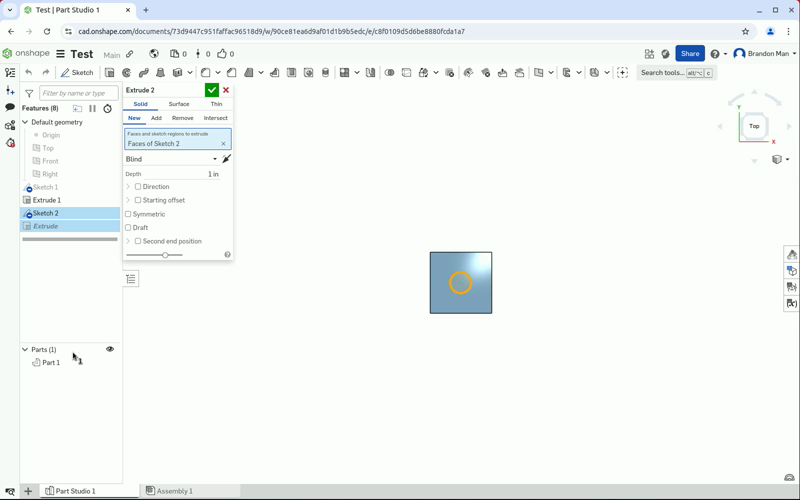
mouse_move(143, 106)
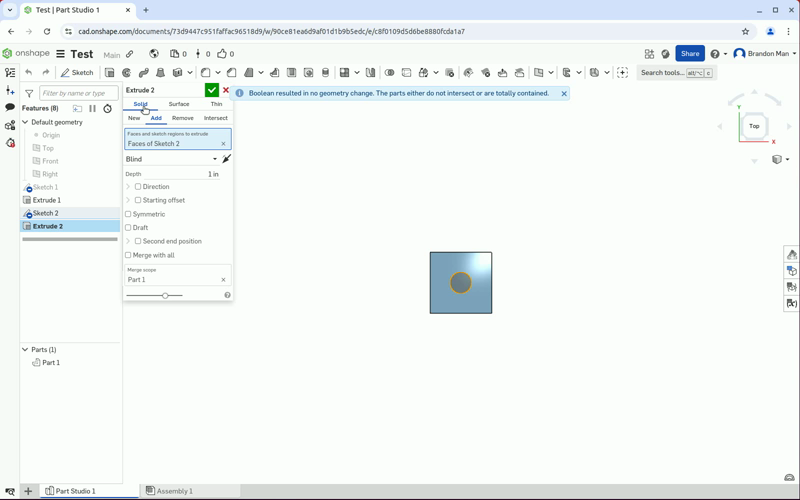
click(143, 106)
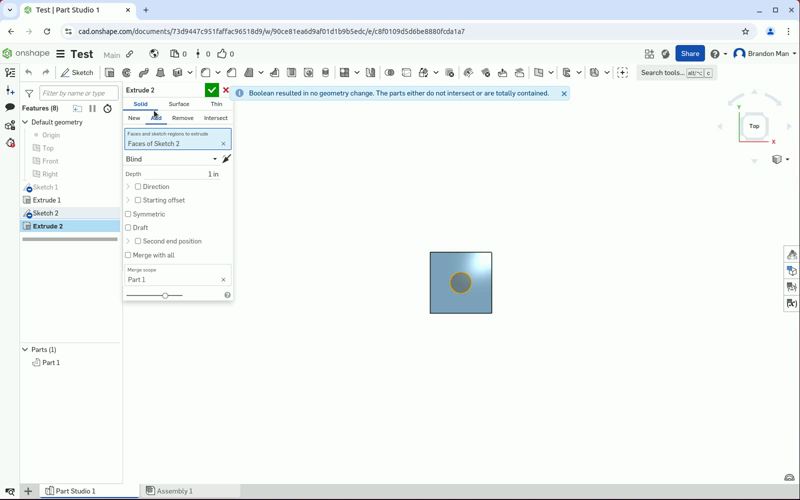
mouse_move(186, 120)
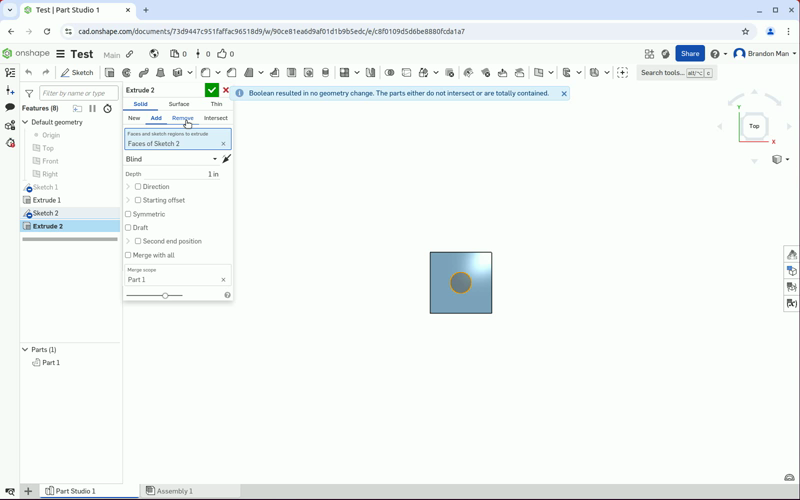
click(186, 120)
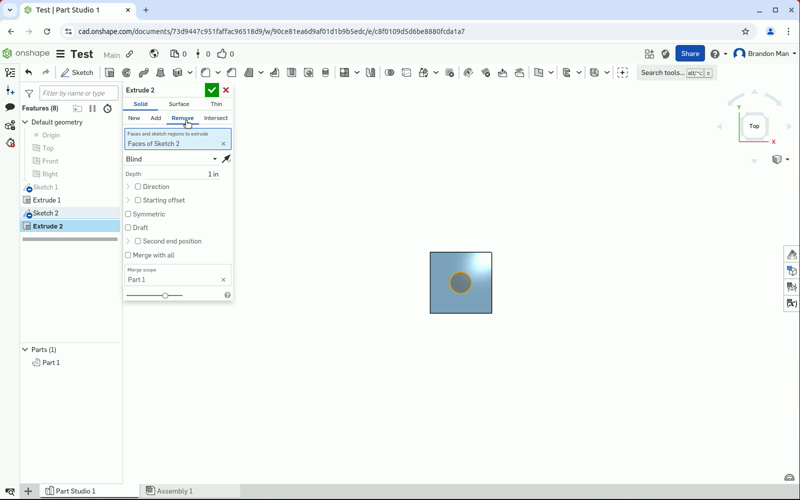
key(tab, 4)
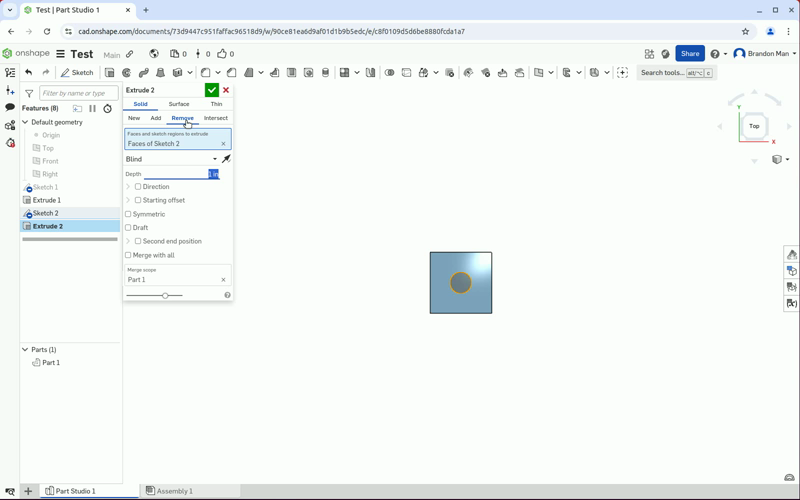
text(-12.516)
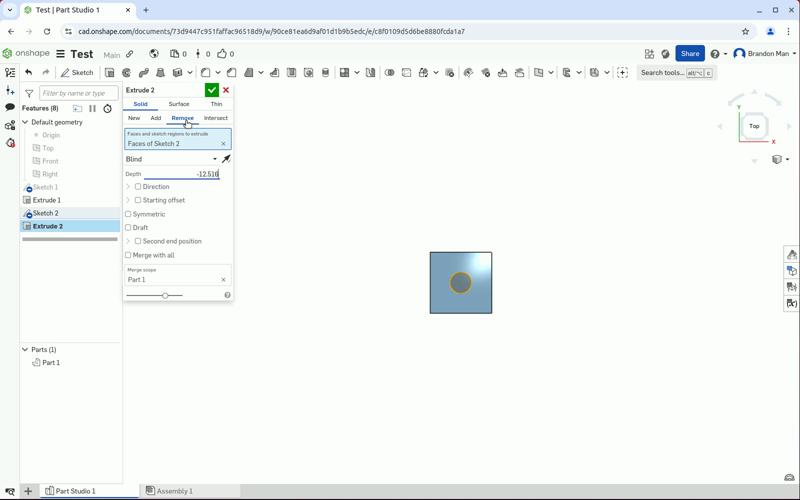
key(tab, 3)
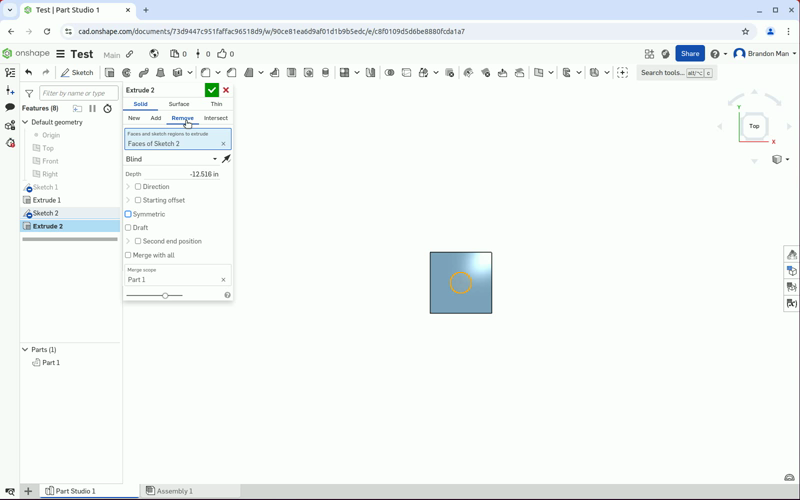
key(space)
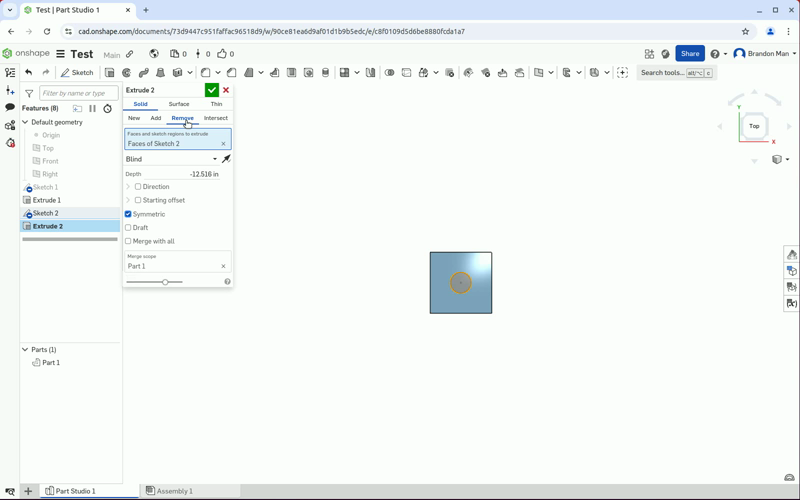
key(tab, 2)
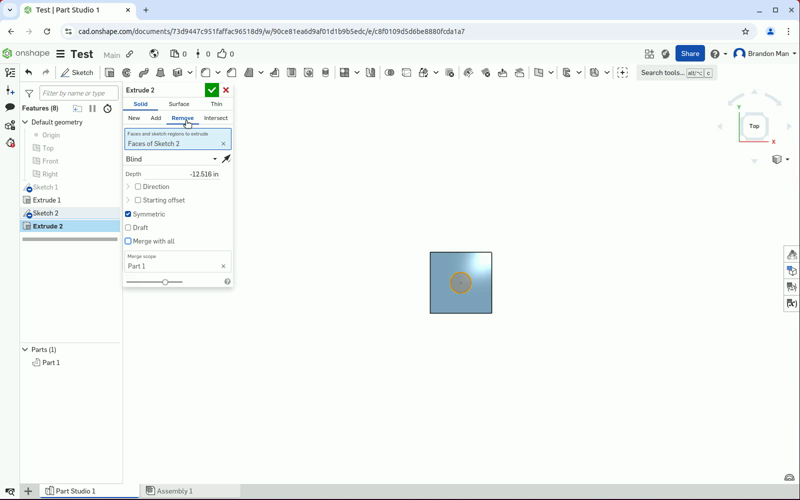
key(space)
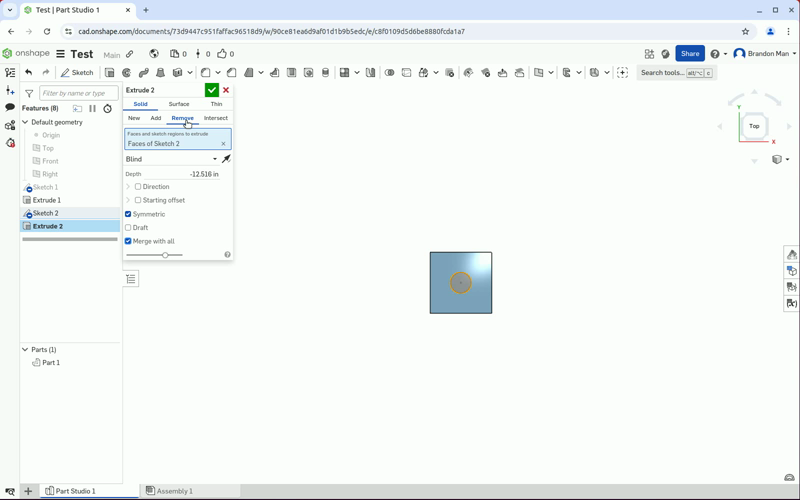
key(enter)
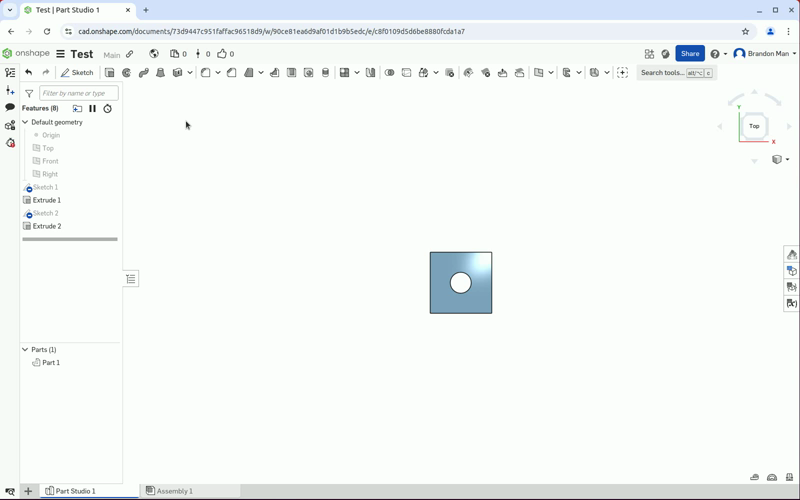
key(shift+h)
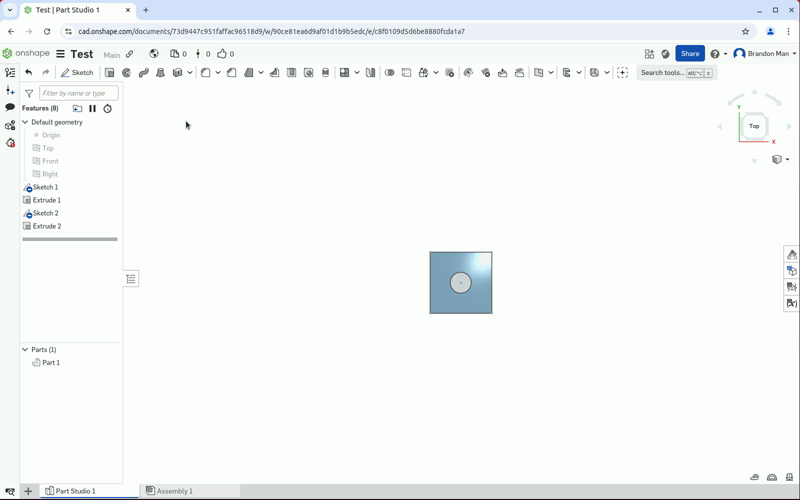
key(shift+h)
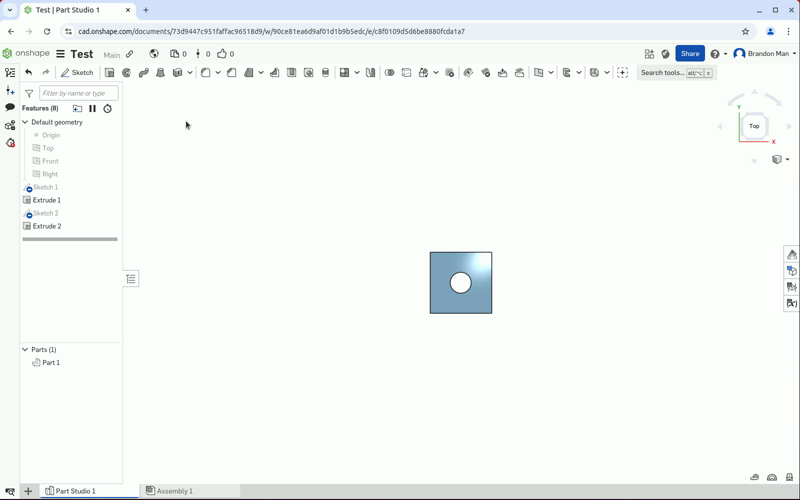
mouse_move(73, 189)
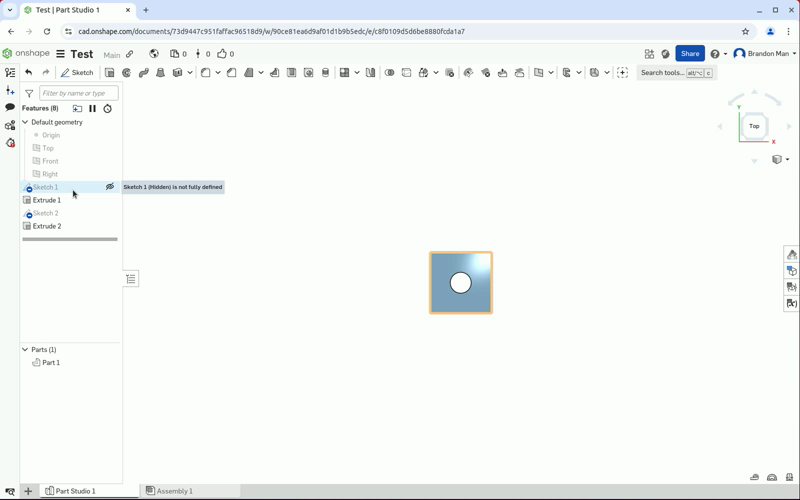
click(73, 189)
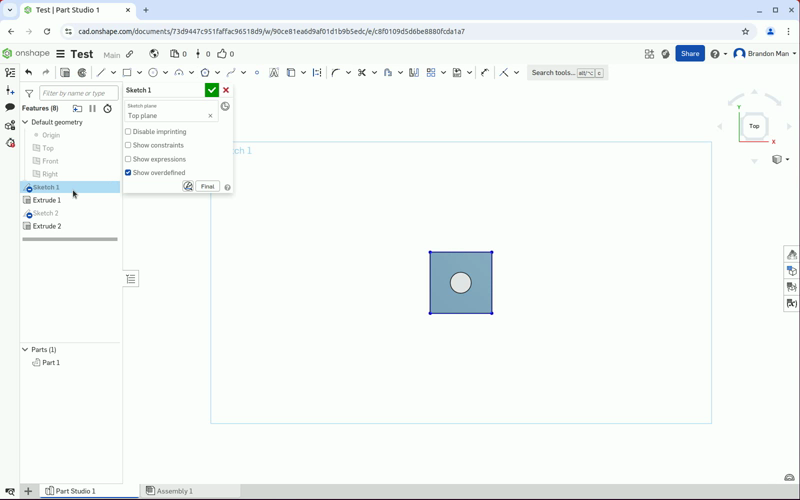
mouse_move(229, 92)
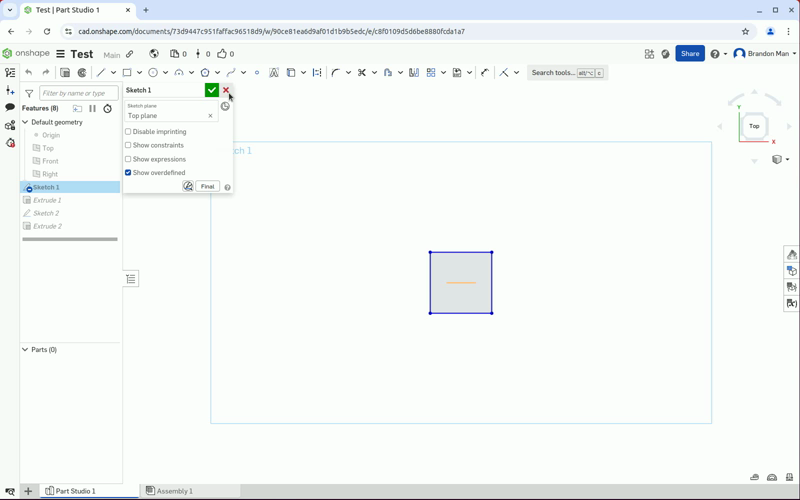
click(229, 92)
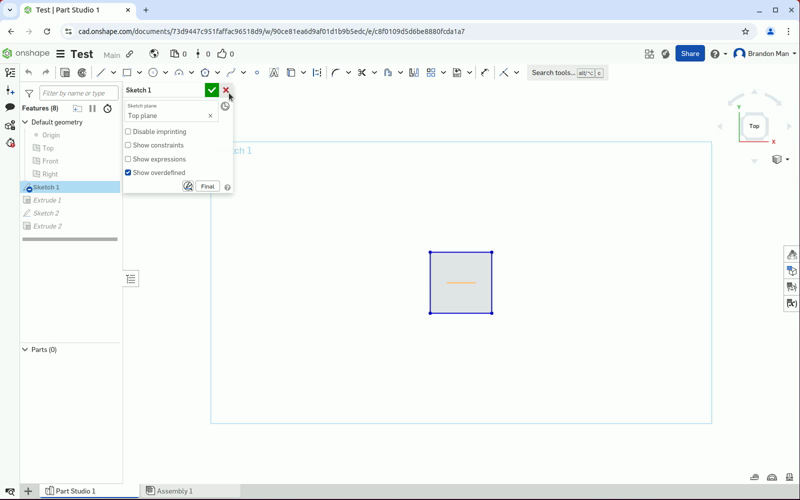
key(shift+s)
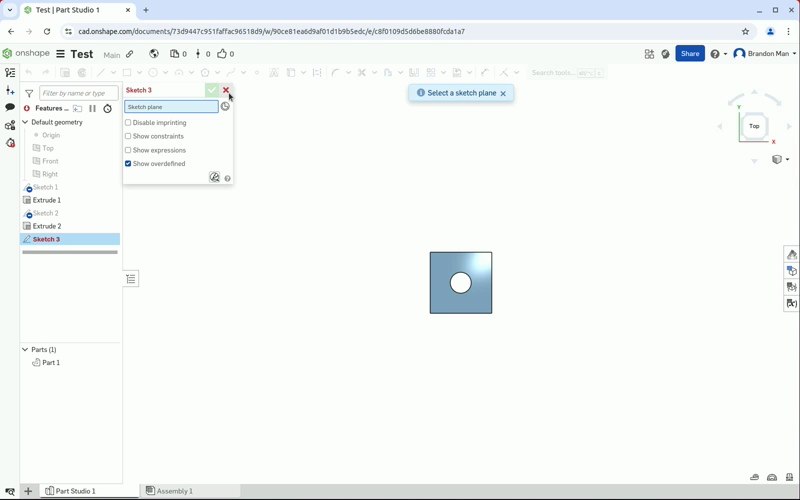
mouse_move(73, 150)
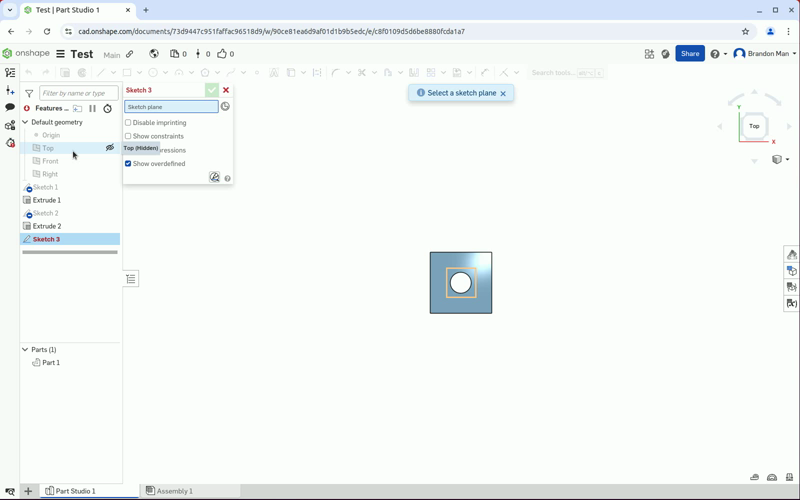
click(73, 150)
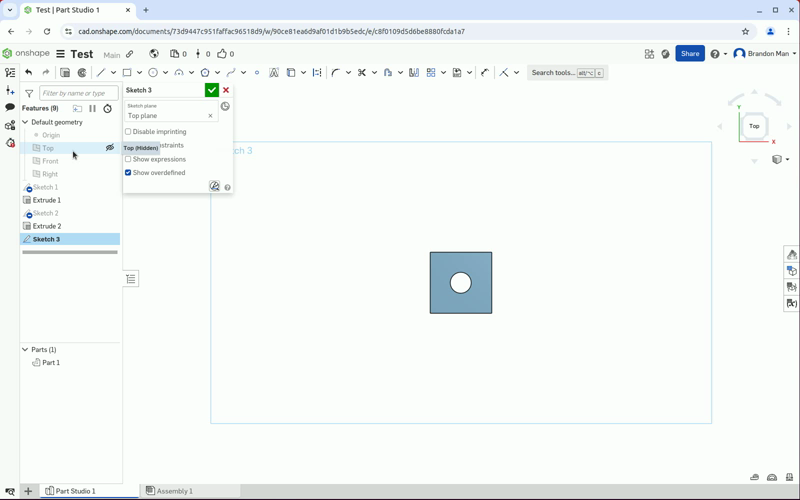
mouse_move(73, 352)
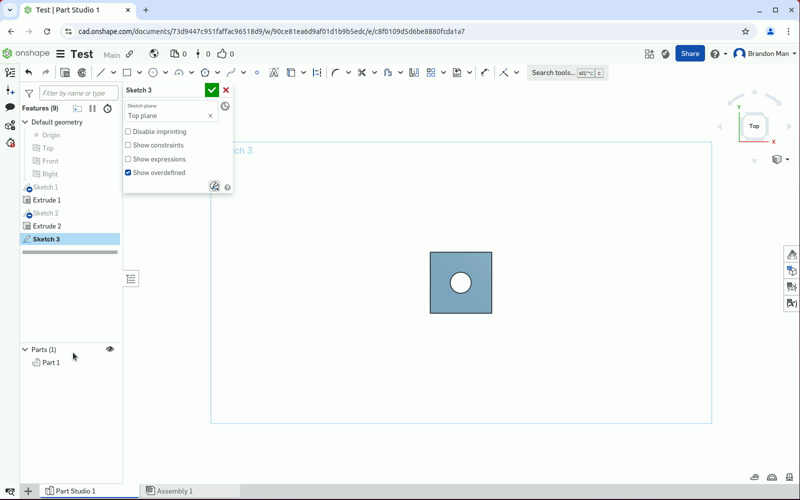
key(y)
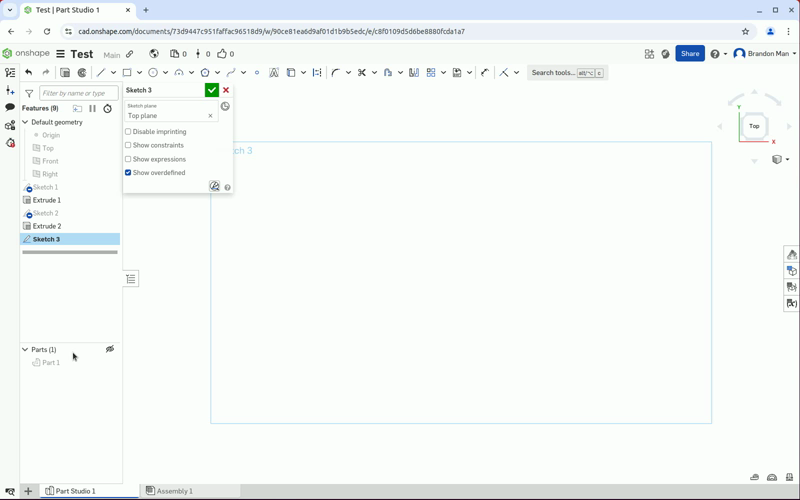
key(l)
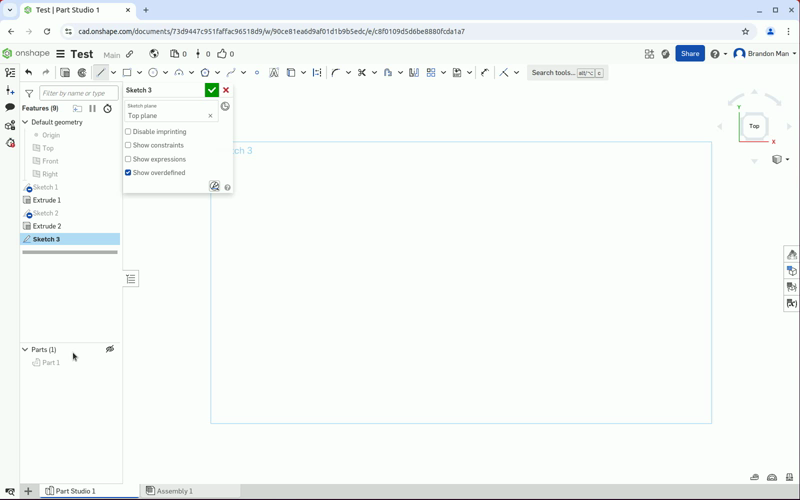
key_down(shift)
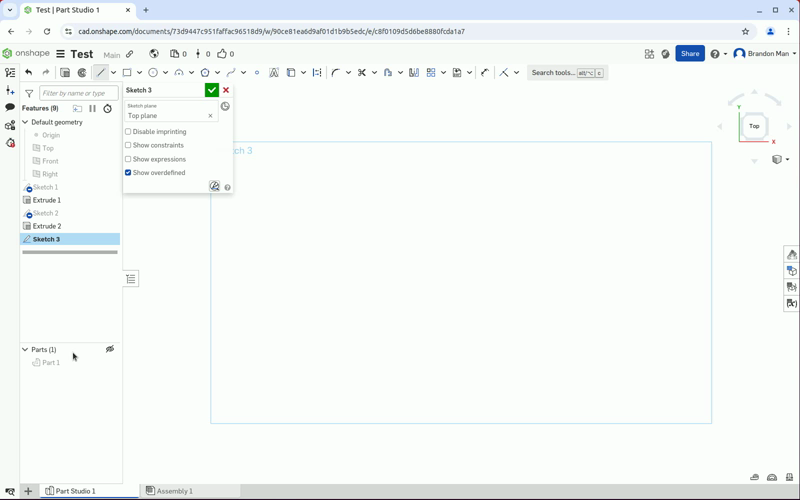
mouse_move(491, 313)
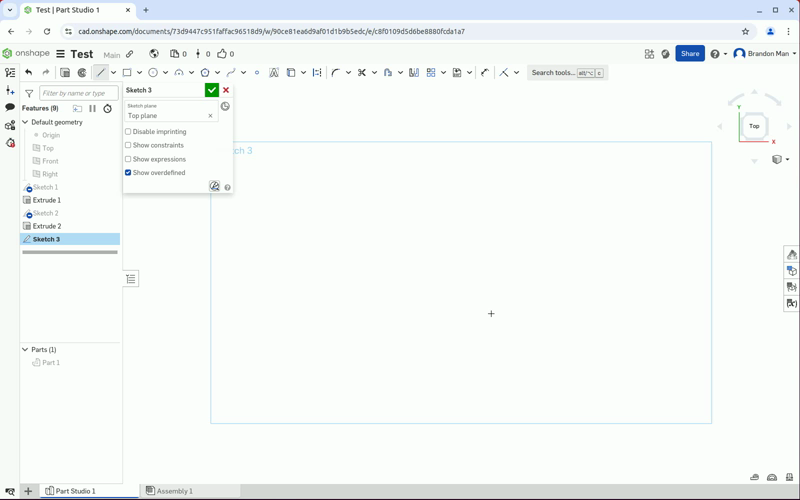
click(491, 313)
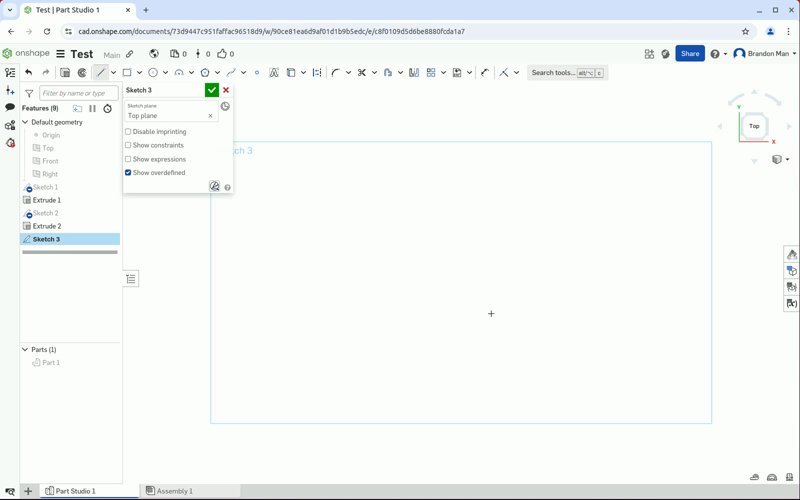
key_up(shift)
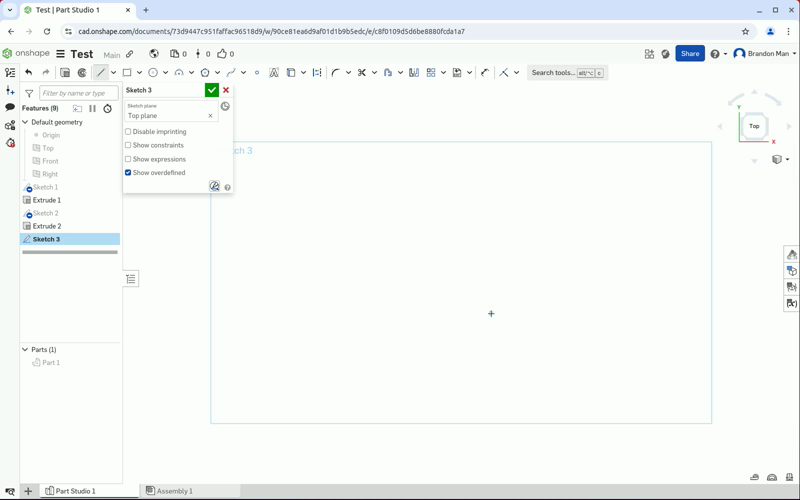
key_down(shift)
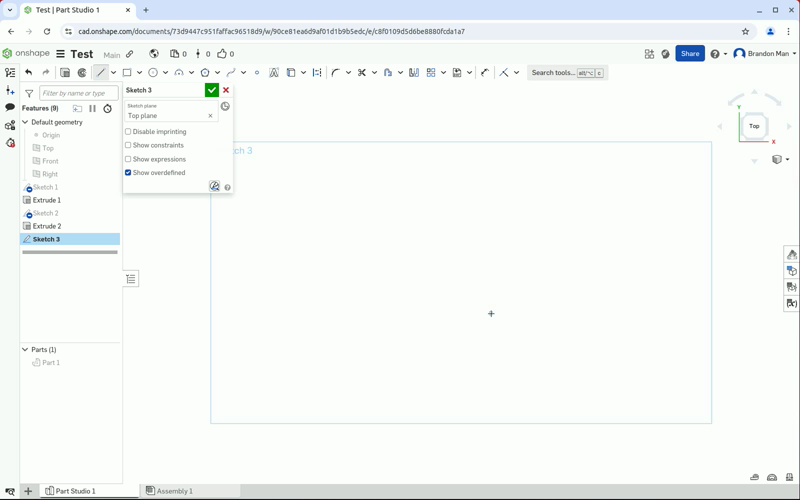
mouse_move(521, 313)
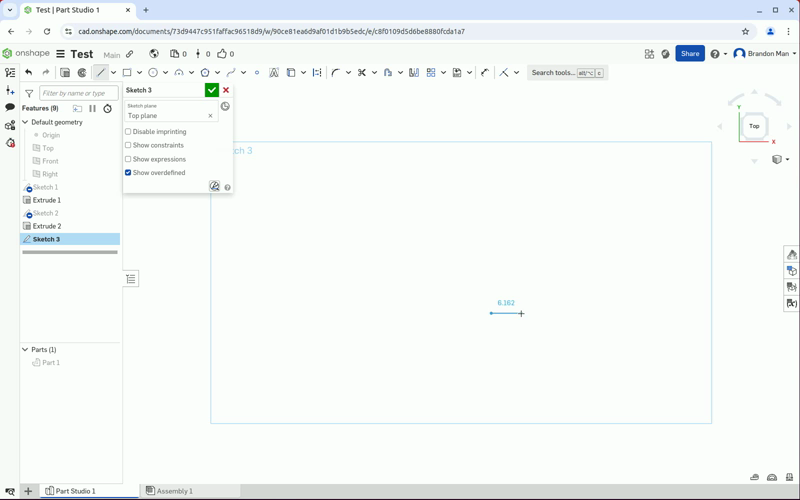
mouse_move(542, 313)
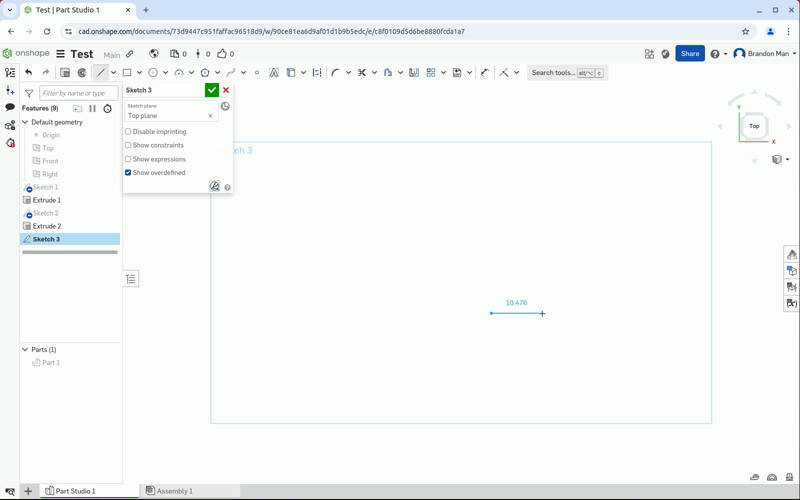
click(542, 313)
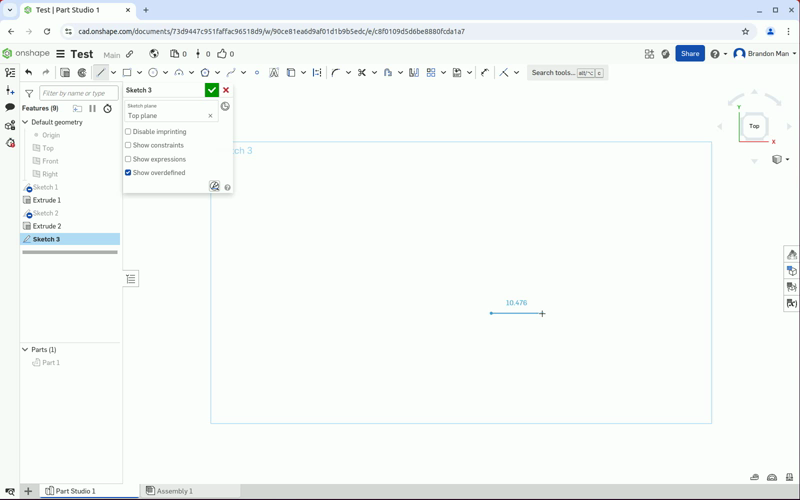
key_up(shift)
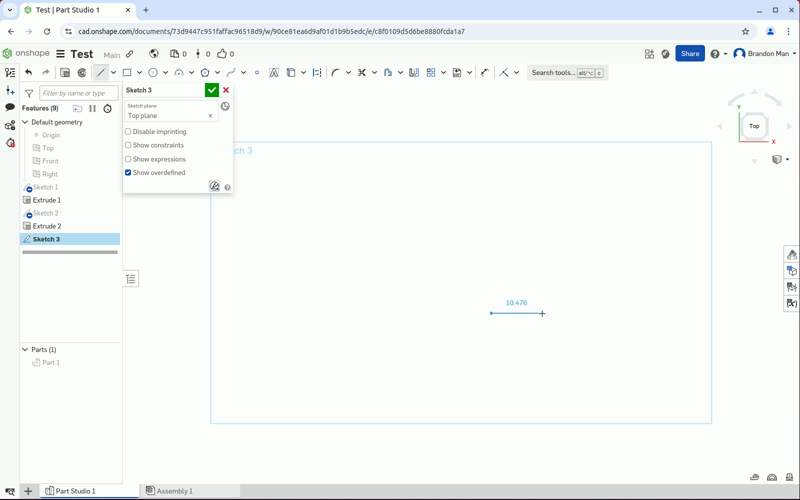
key(esc)
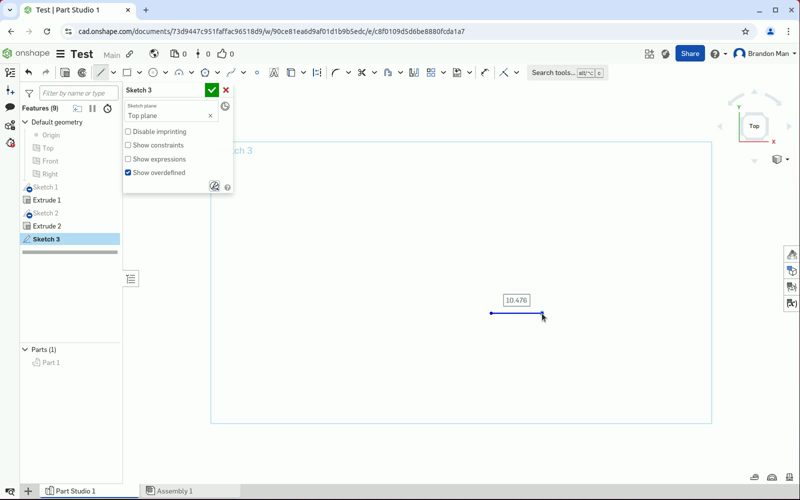
key(a)
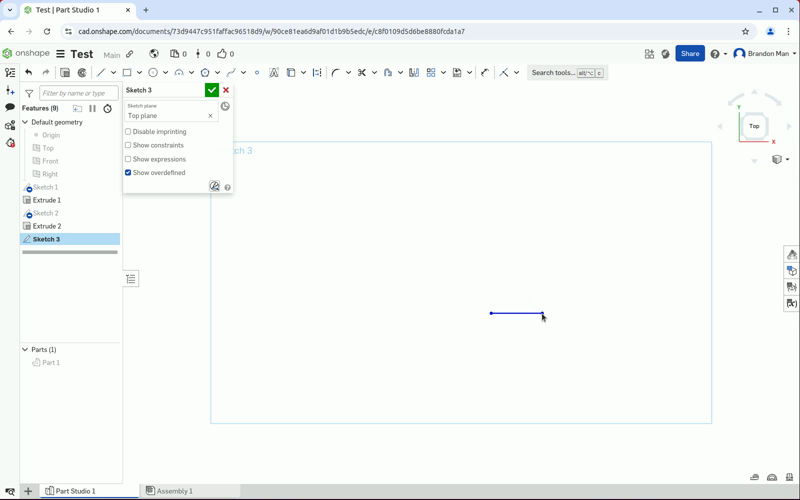
mouse_move(542, 313)
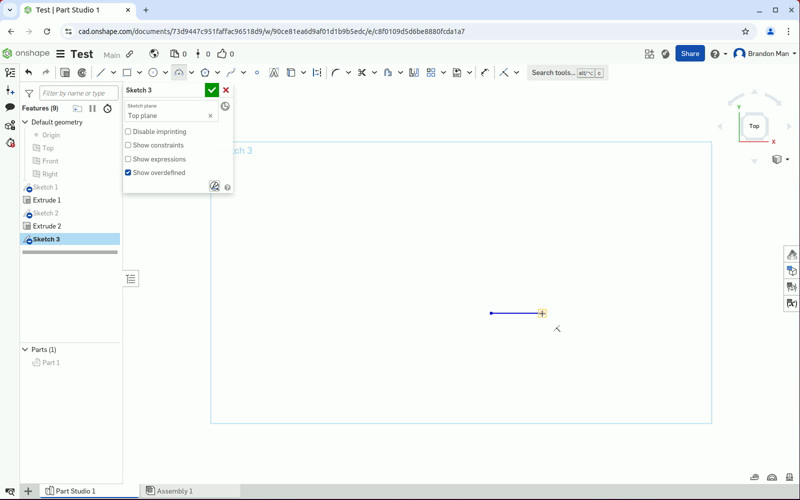
click(542, 313)
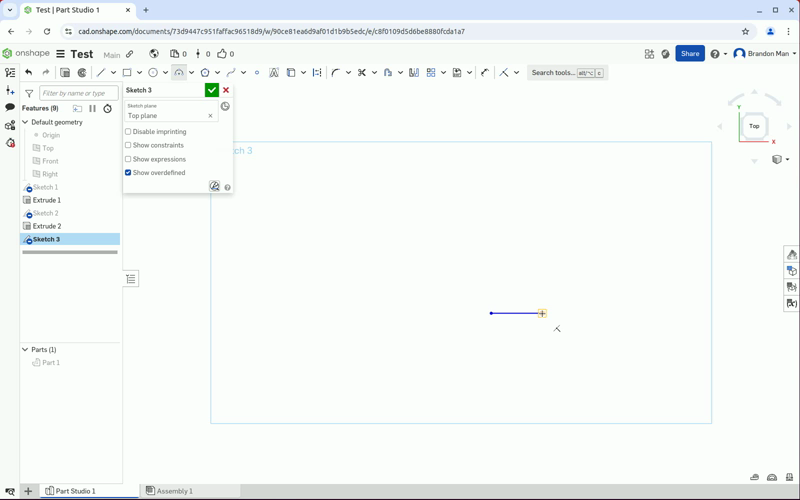
key_down(shift)
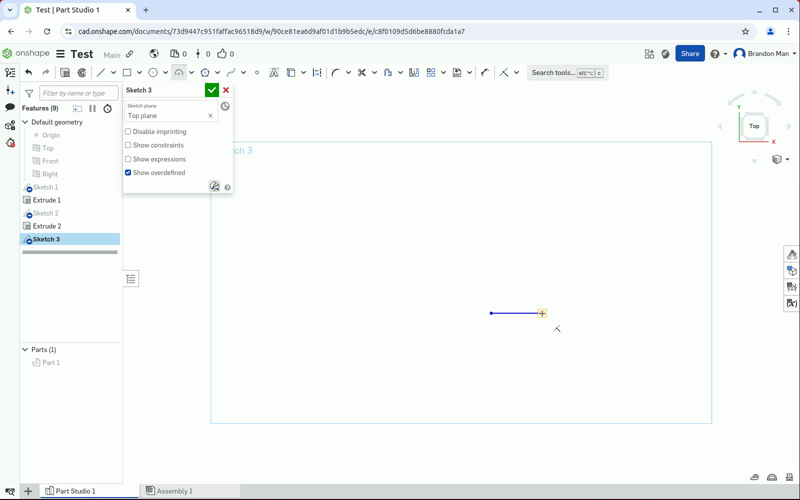
mouse_move(542, 251)
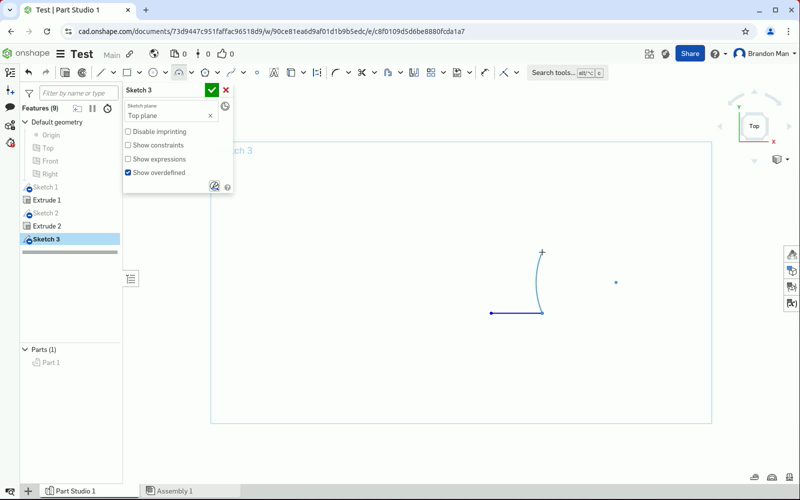
click(542, 251)
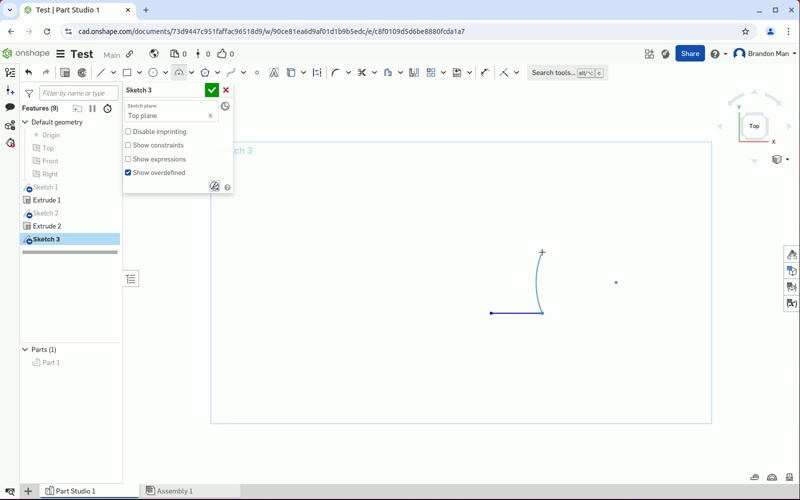
mouse_move(573, 282)
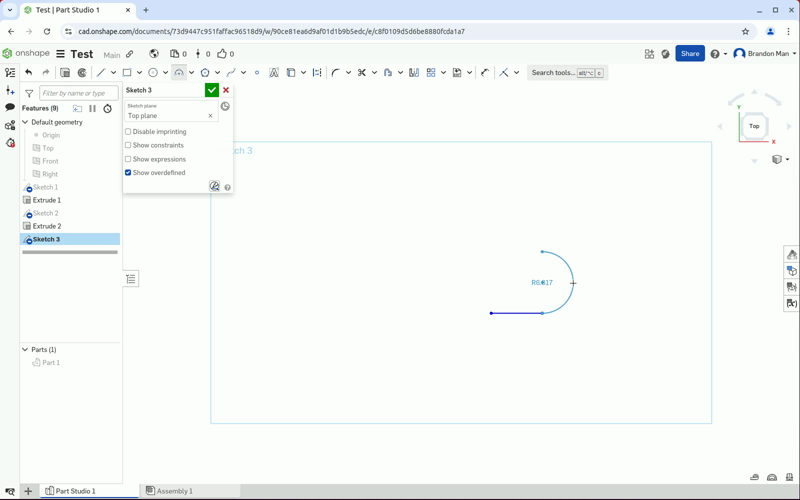
click(573, 282)
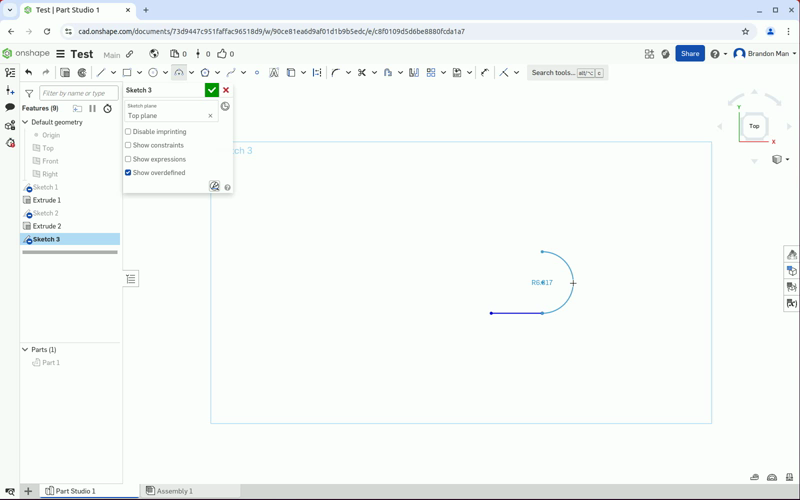
key_up(shift)
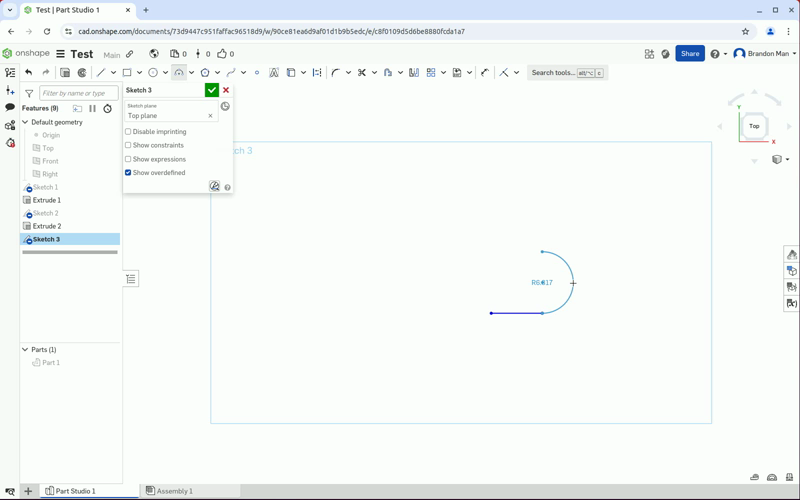
key(esc)
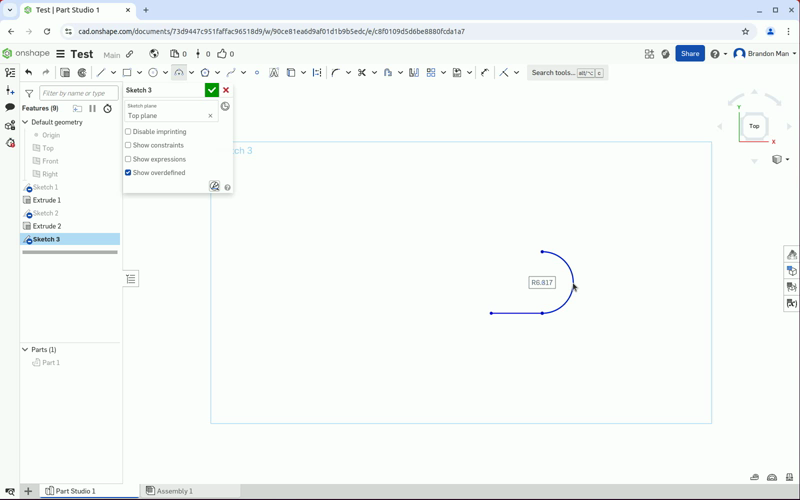
key(l)
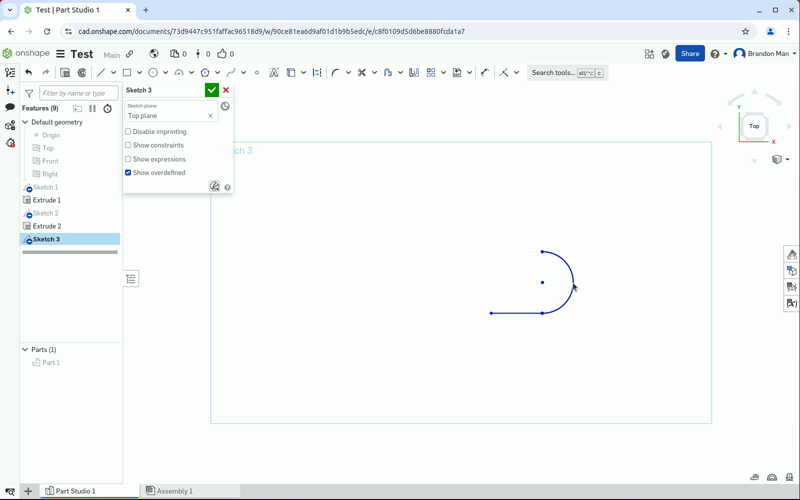
mouse_move(542, 251)
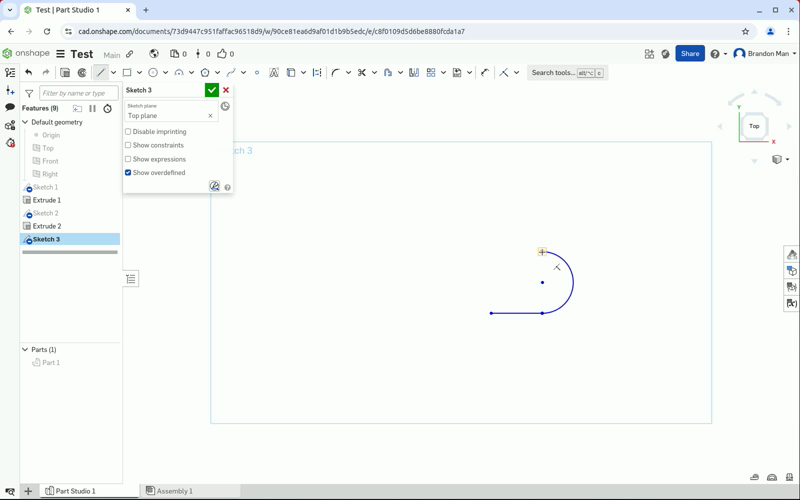
click(542, 251)
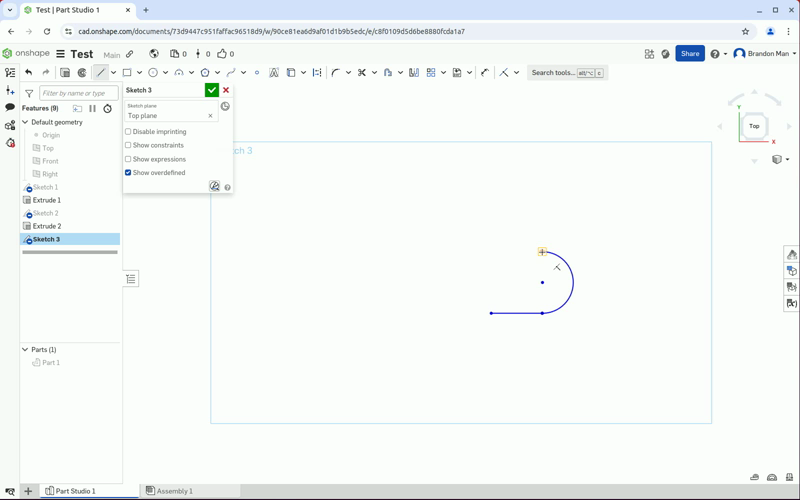
key_down(shift)
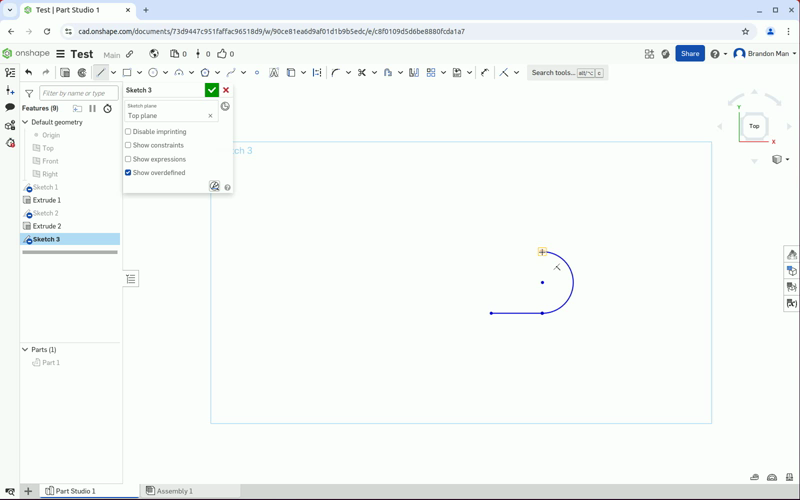
mouse_move(572, 251)
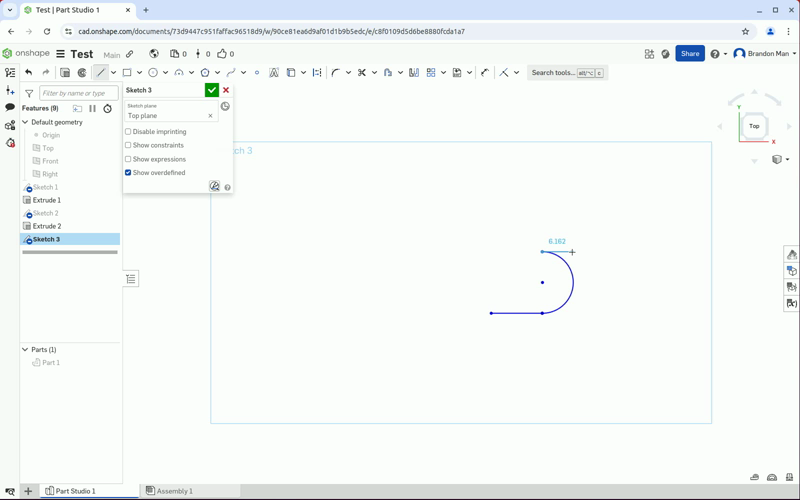
mouse_move(491, 251)
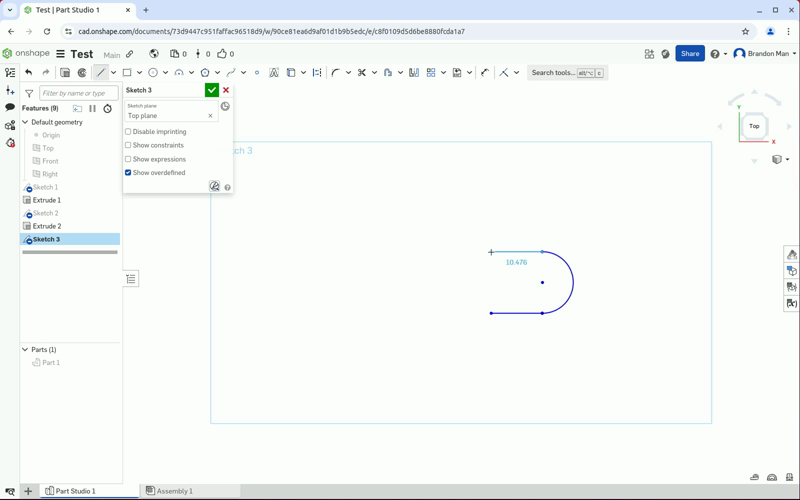
click(491, 251)
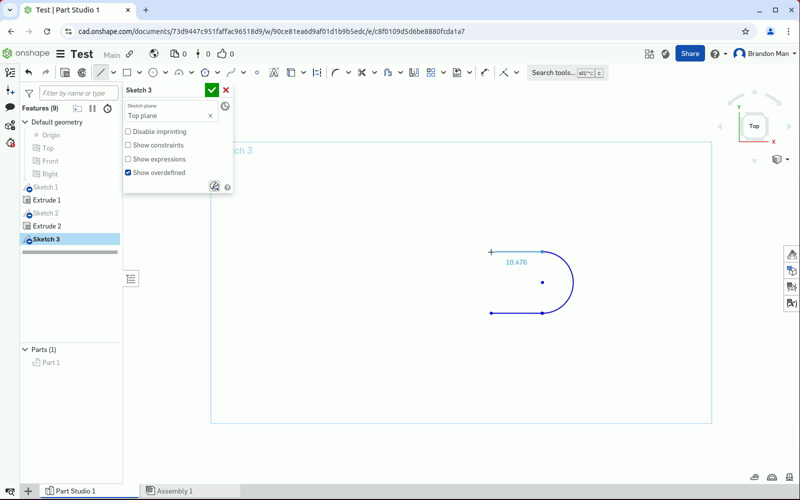
key_up(shift)
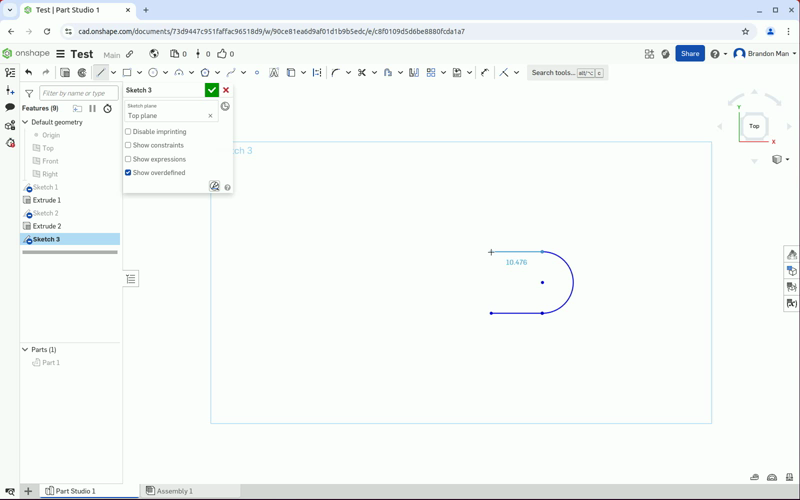
key_down(shift)
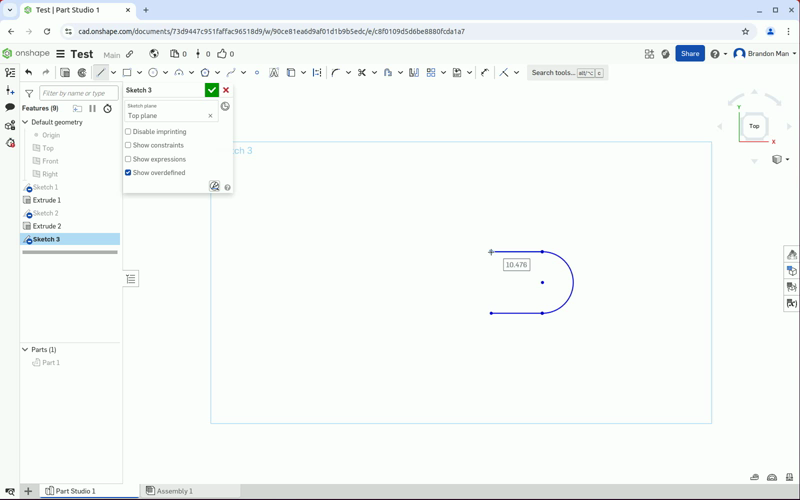
mouse_move(491, 313)
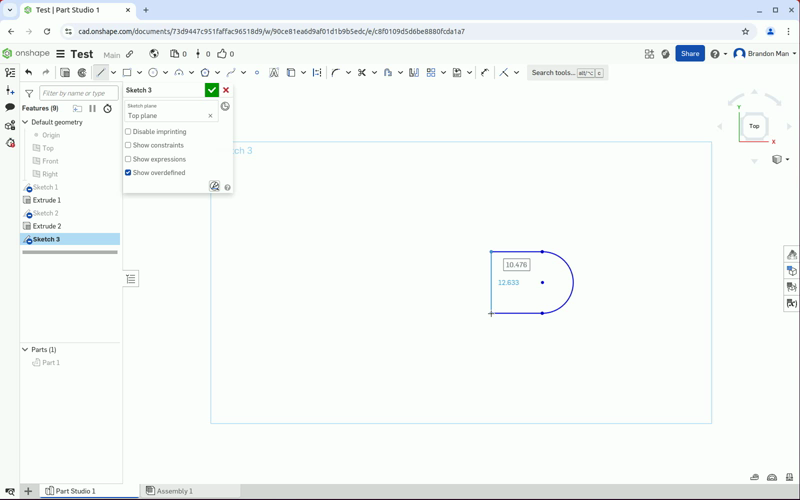
key_up(shift)
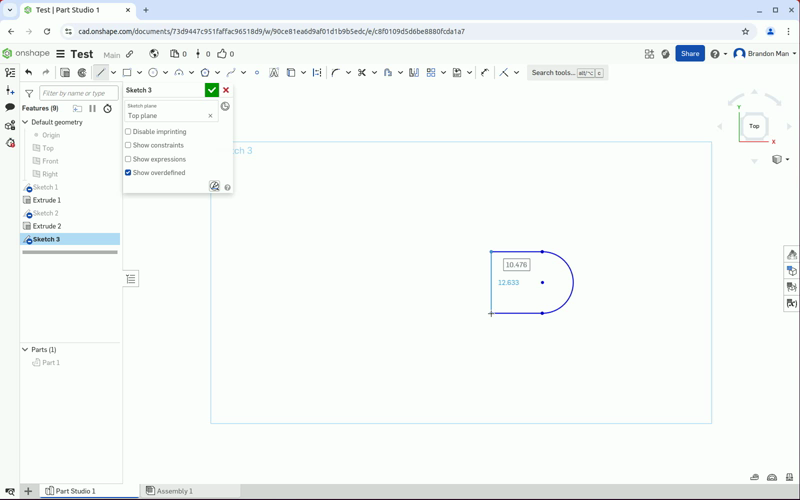
click(491, 313)
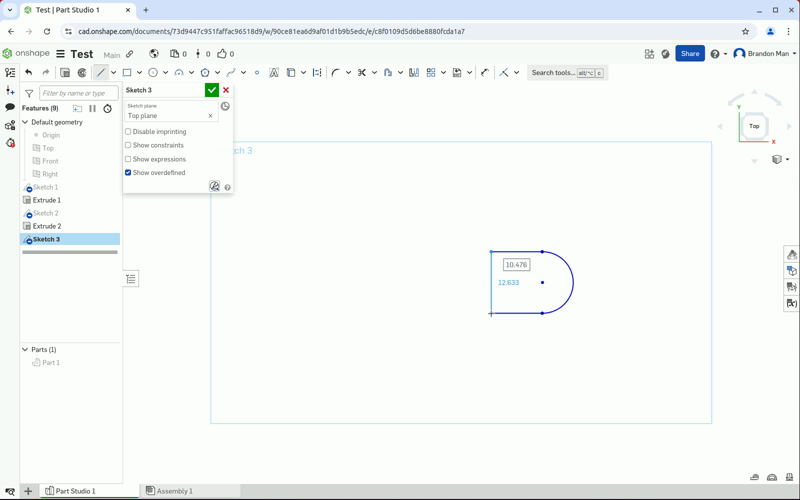
key(esc)
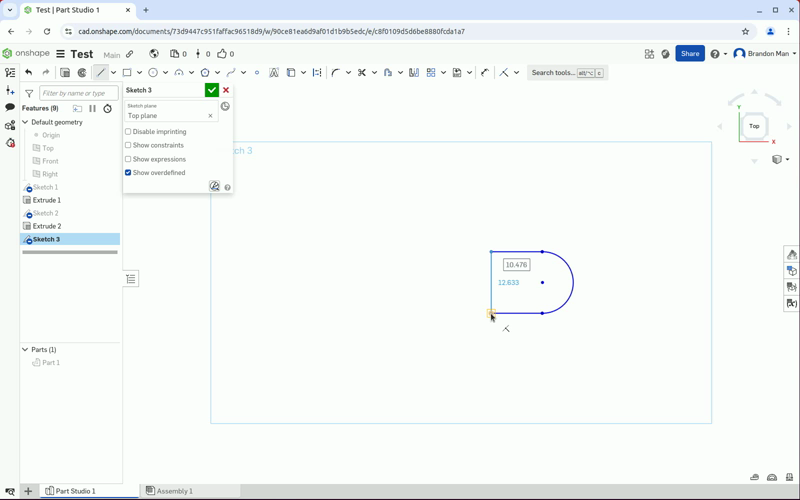
key(c)
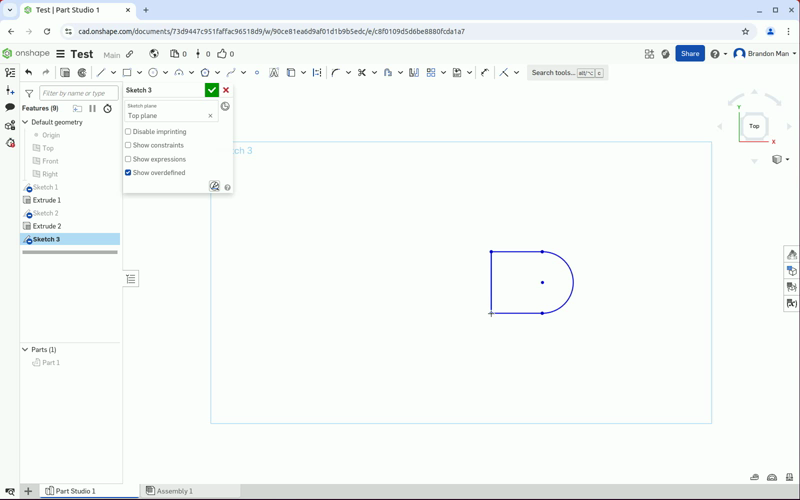
key_down(shift)
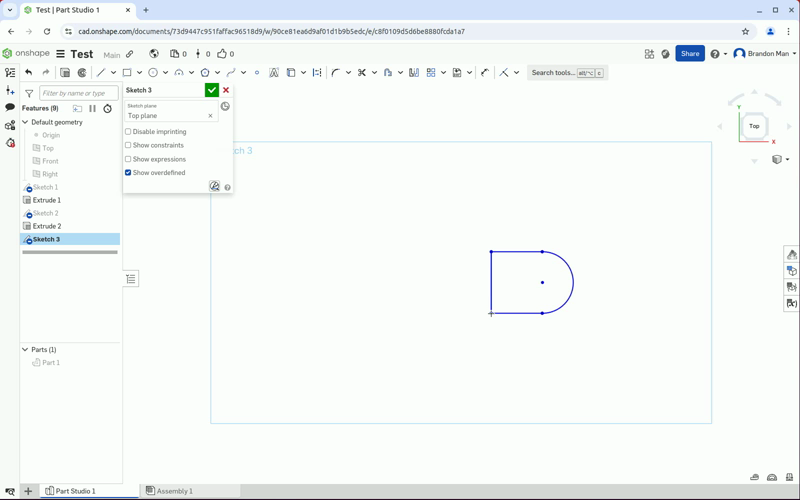
mouse_move(512, 292)
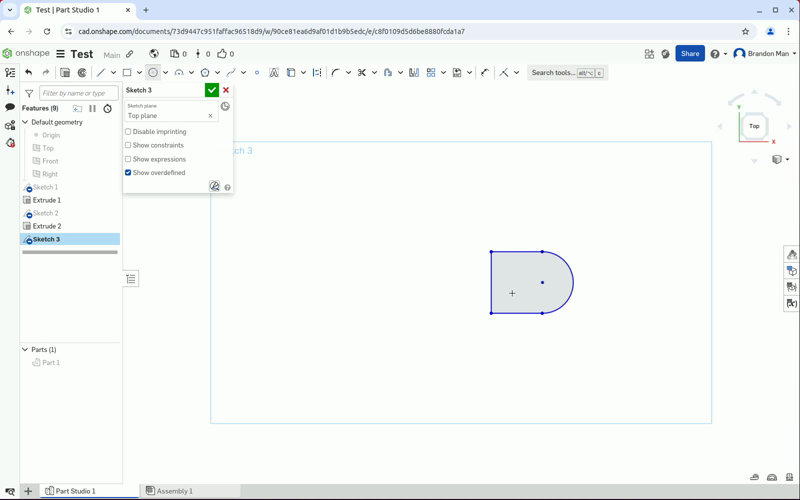
click(512, 292)
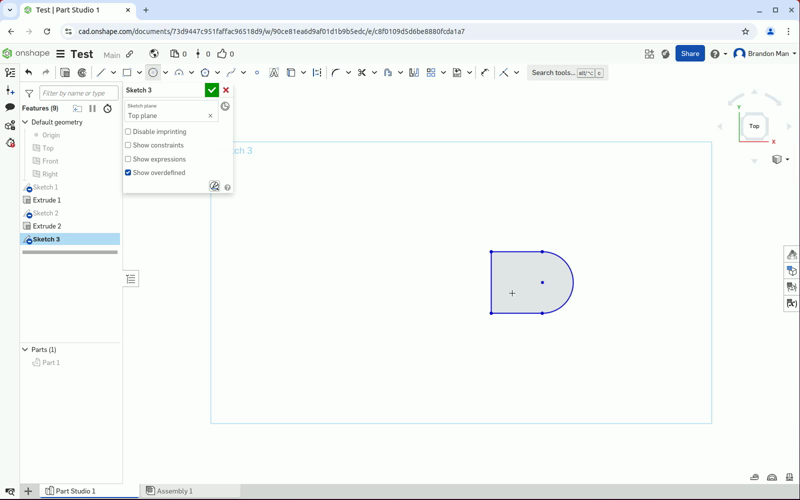
key_up(shift)
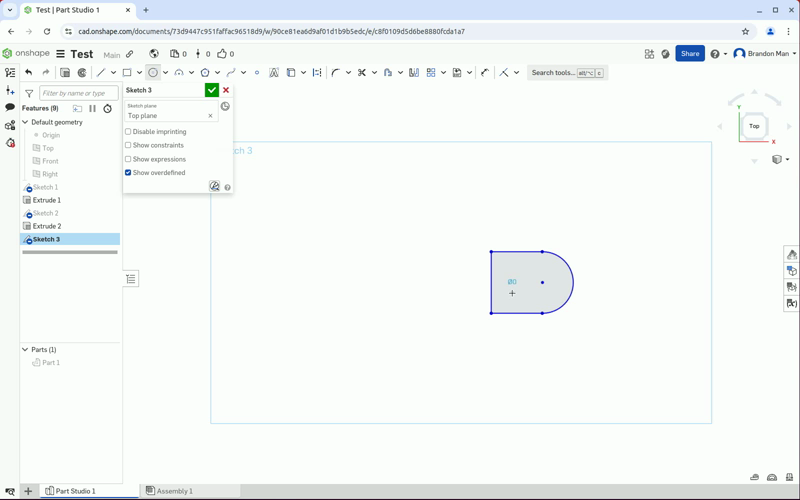
mouse_move(517, 292)
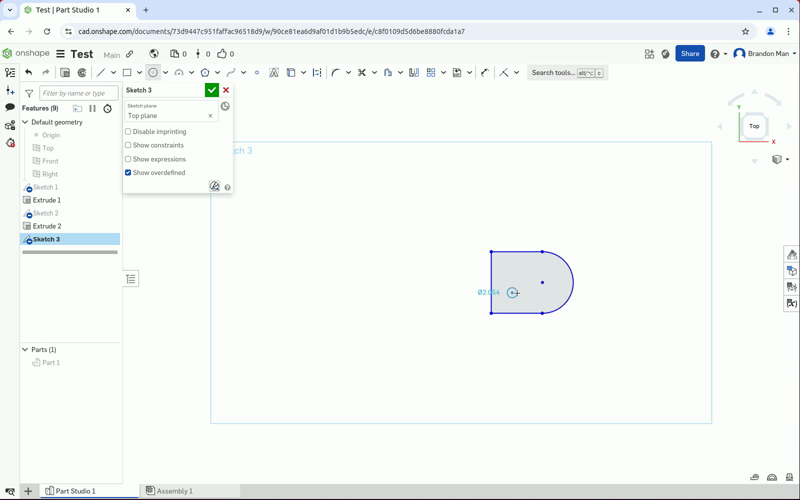
click(517, 292)
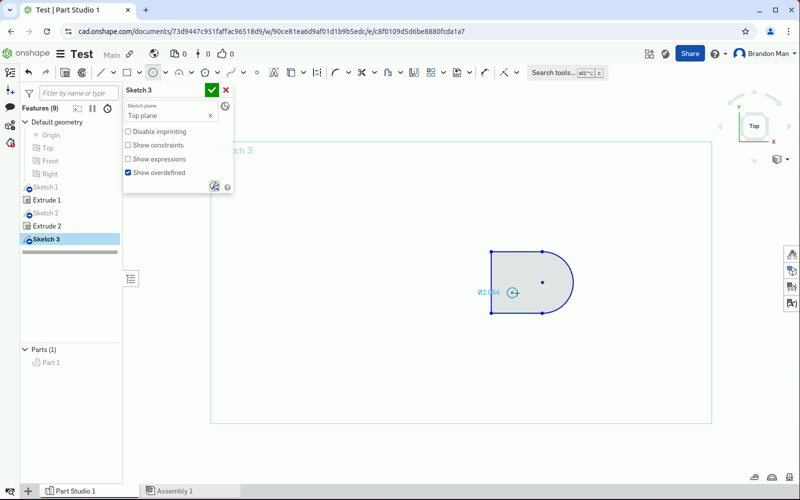
key(esc)
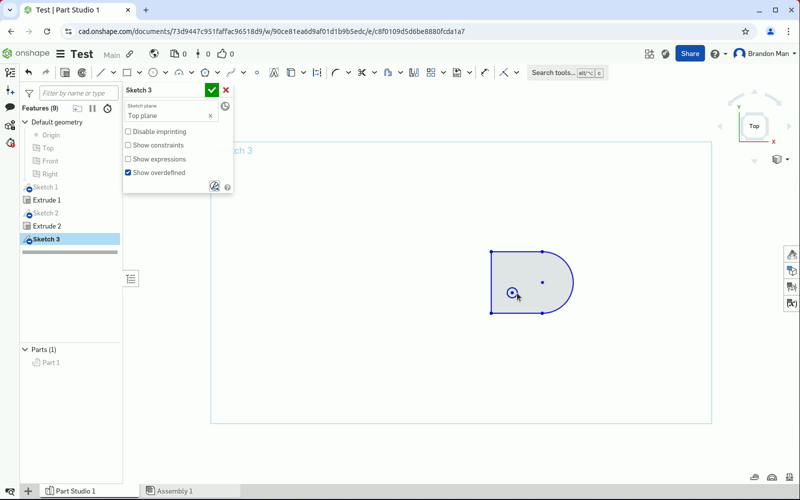
key(c)
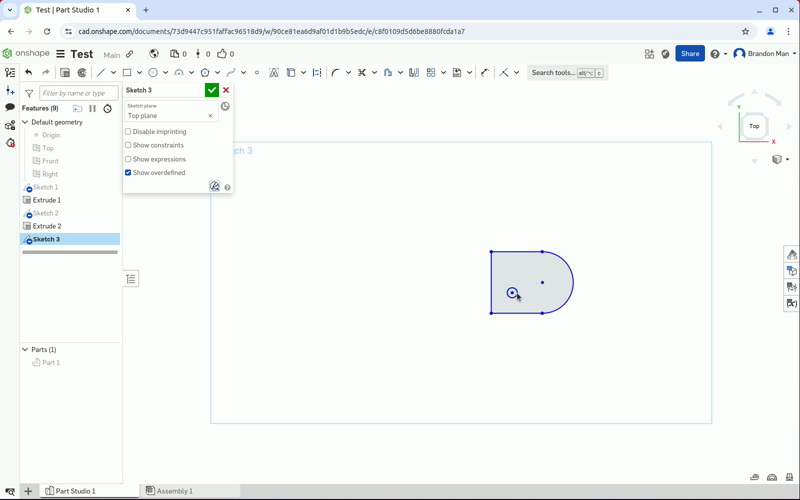
key_down(shift)
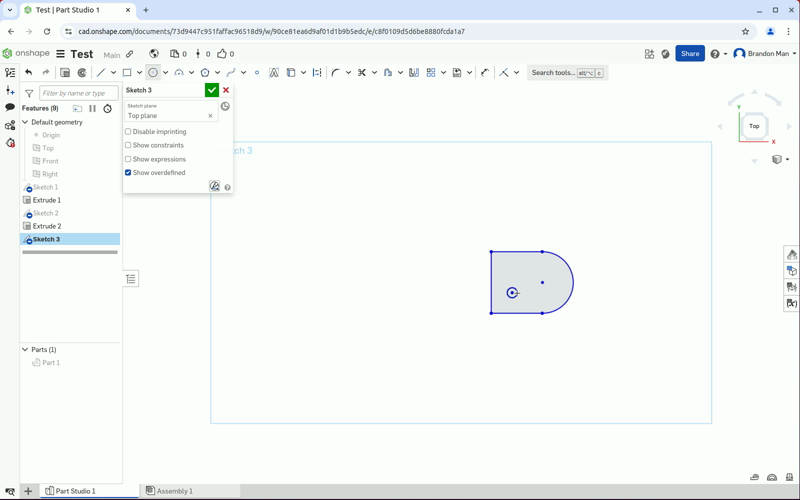
mouse_move(512, 271)
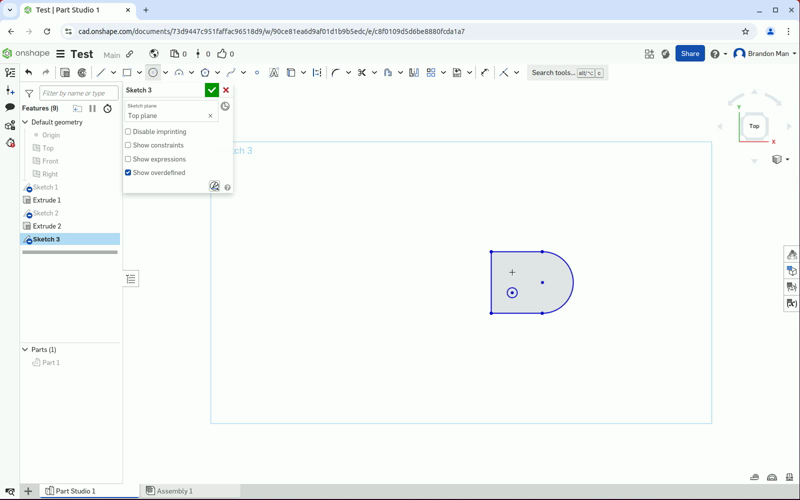
click(512, 271)
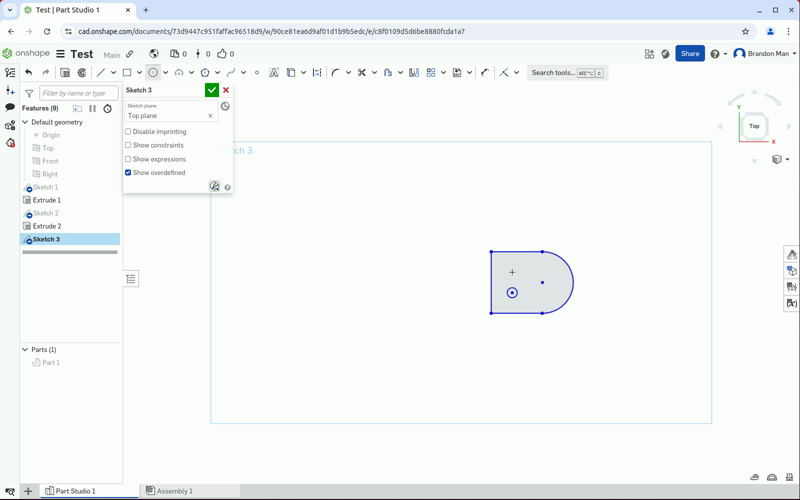
key_up(shift)
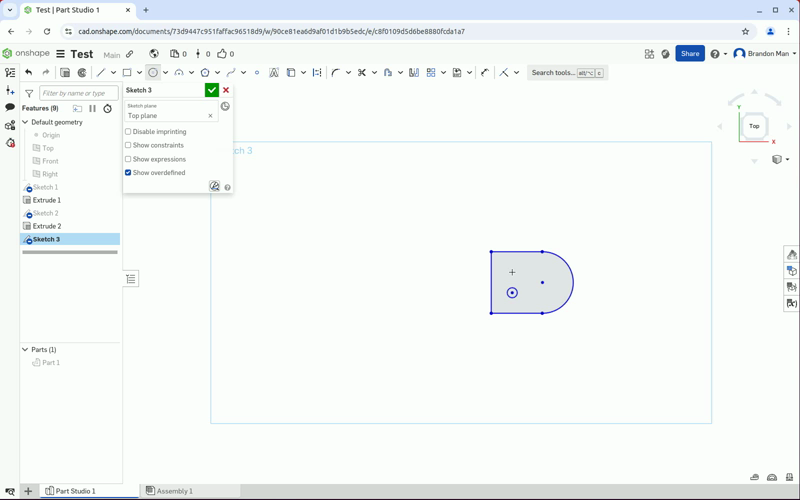
mouse_move(517, 271)
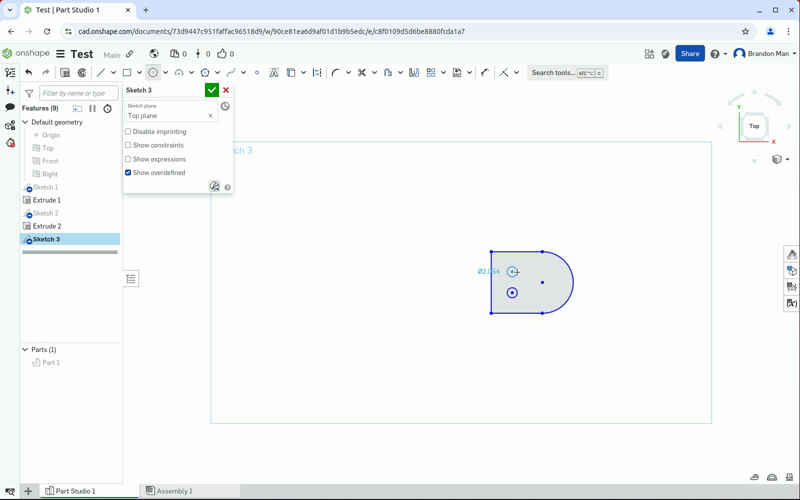
click(517, 271)
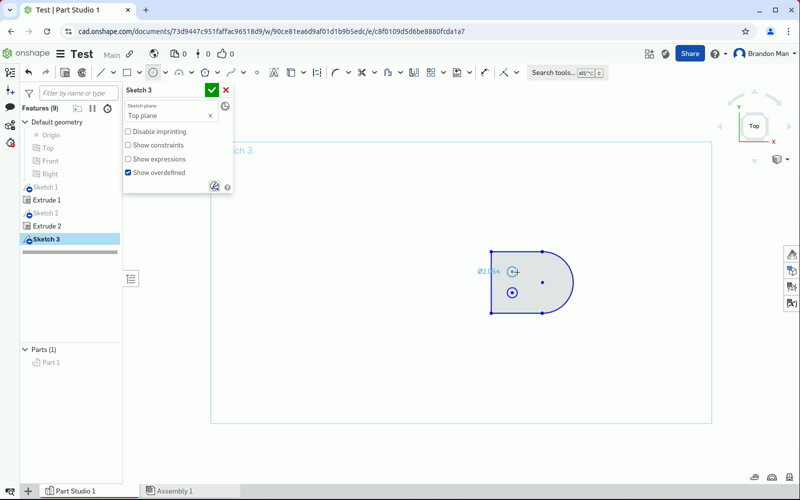
key(esc)
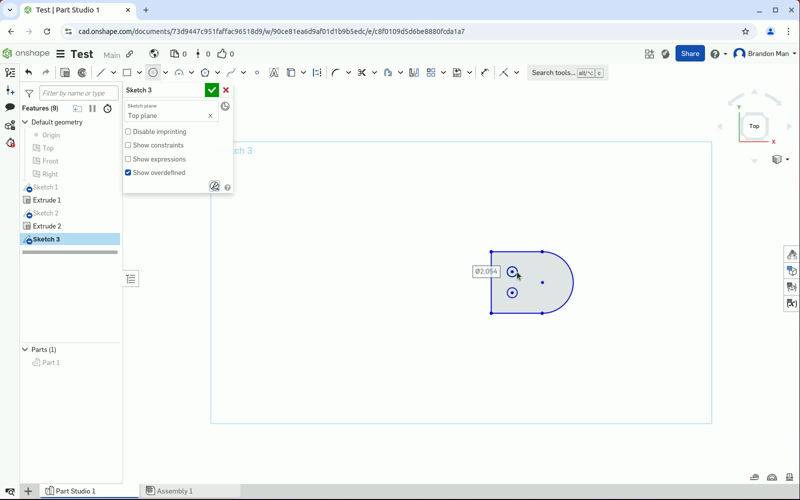
key(c)
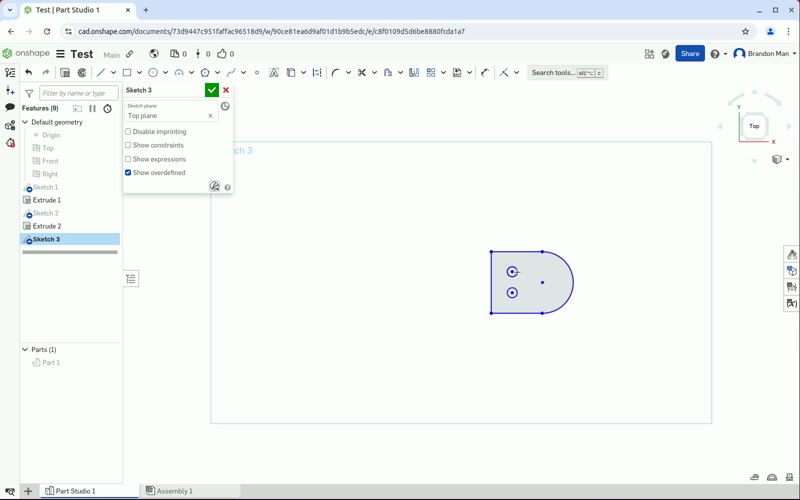
key_down(shift)
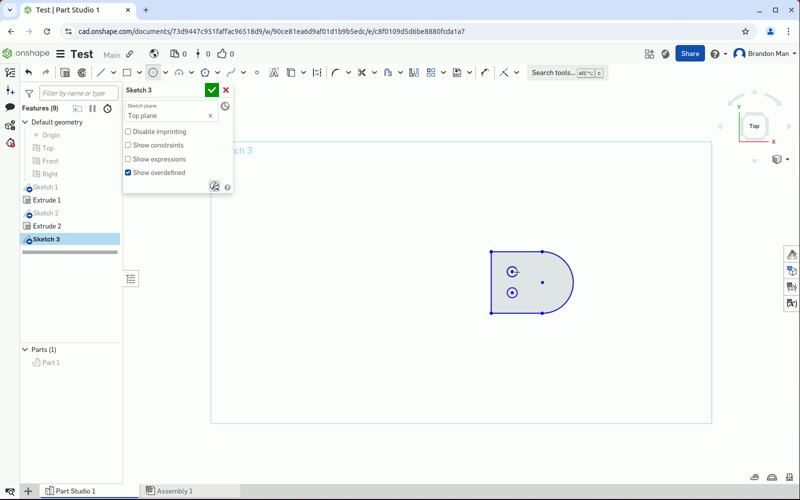
mouse_move(542, 292)
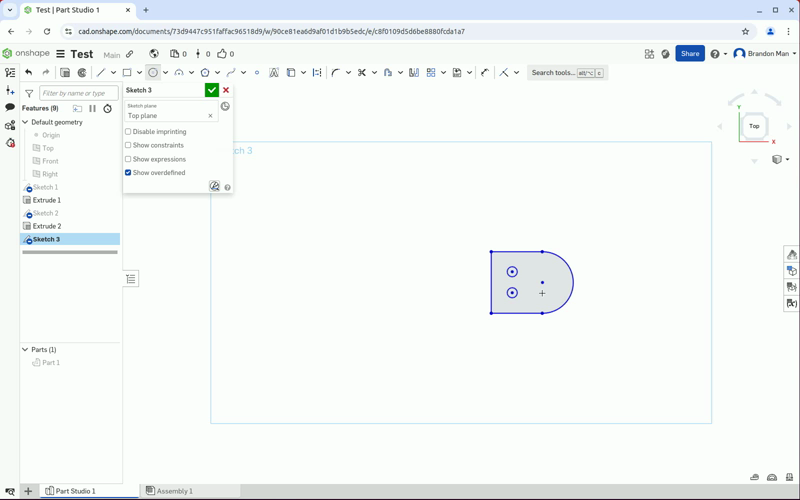
click(542, 292)
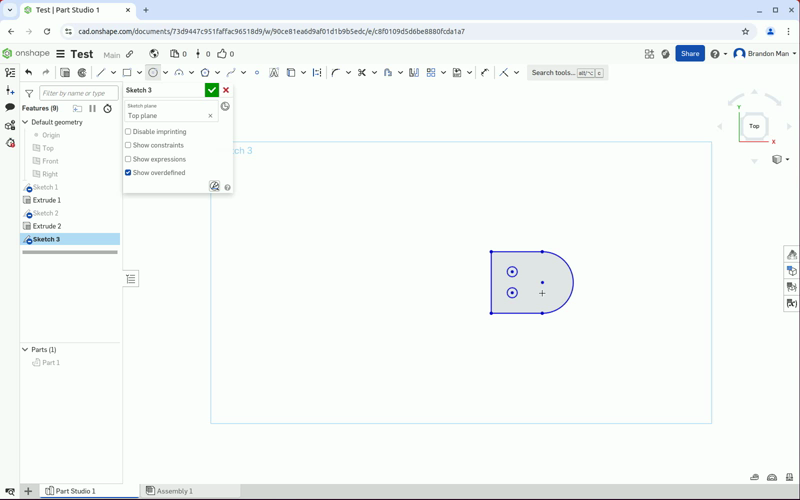
key_up(shift)
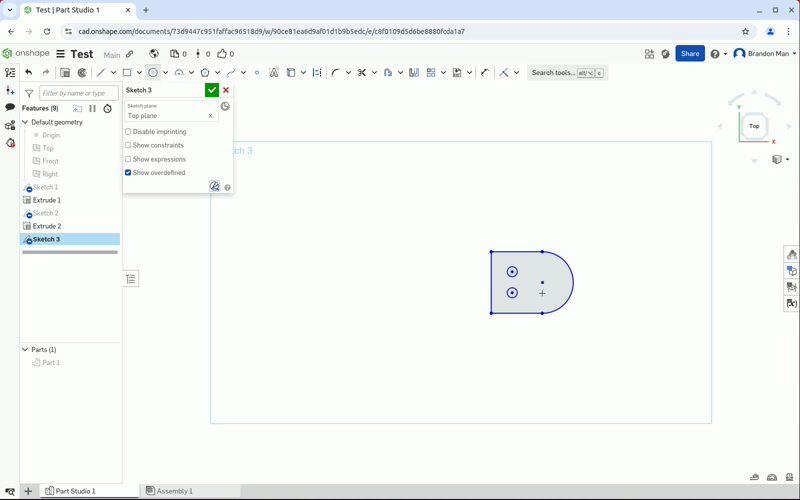
mouse_move(547, 292)
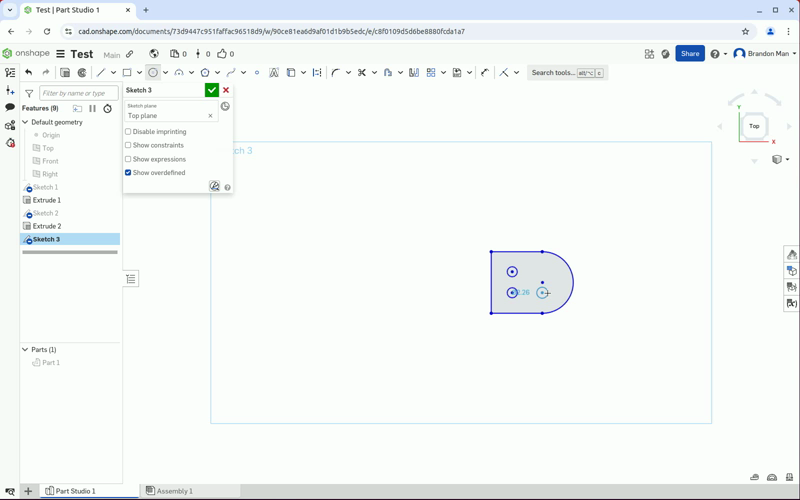
click(547, 292)
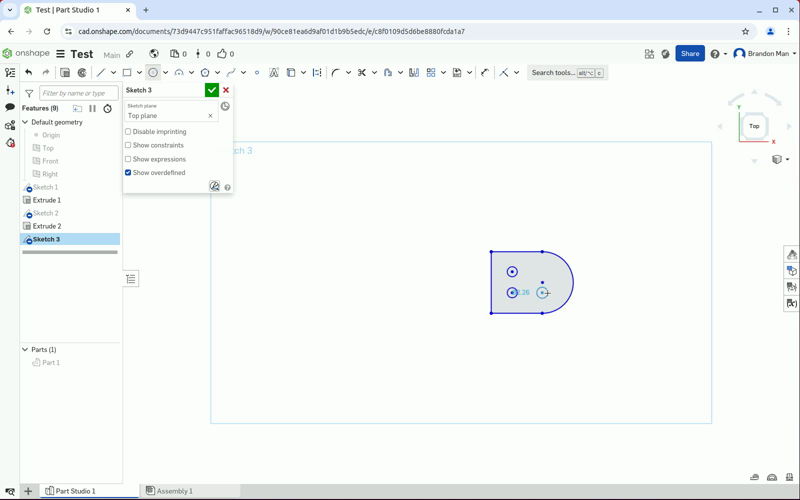
key(esc)
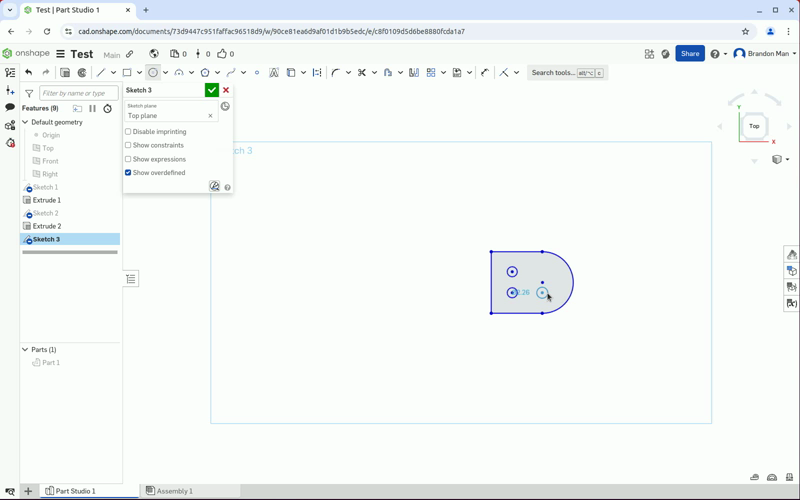
key(c)
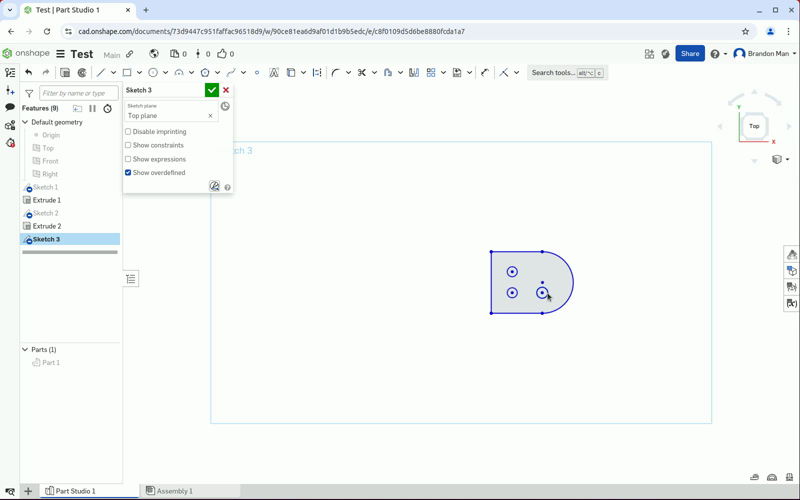
key_down(shift)
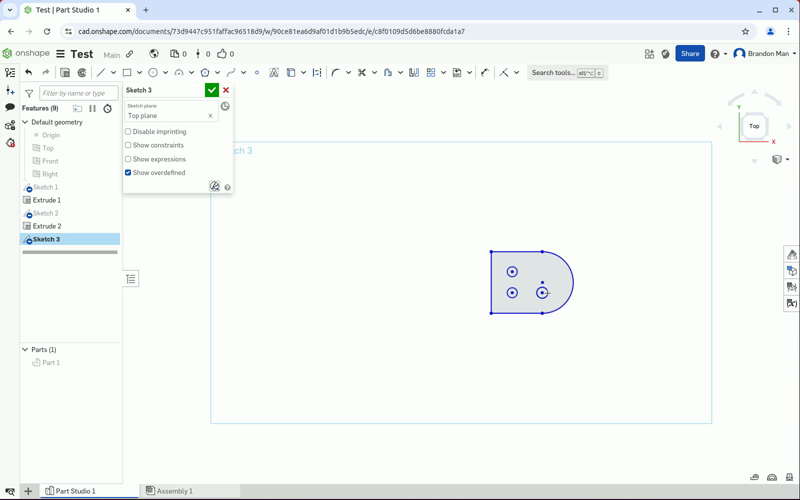
mouse_move(542, 271)
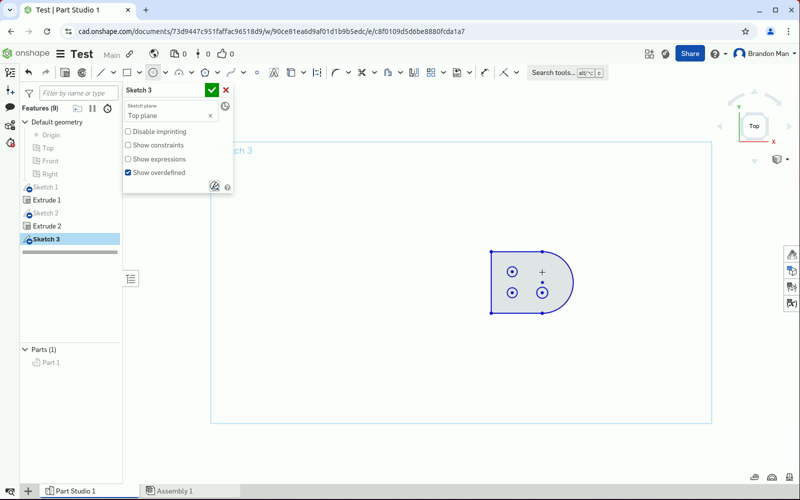
click(542, 271)
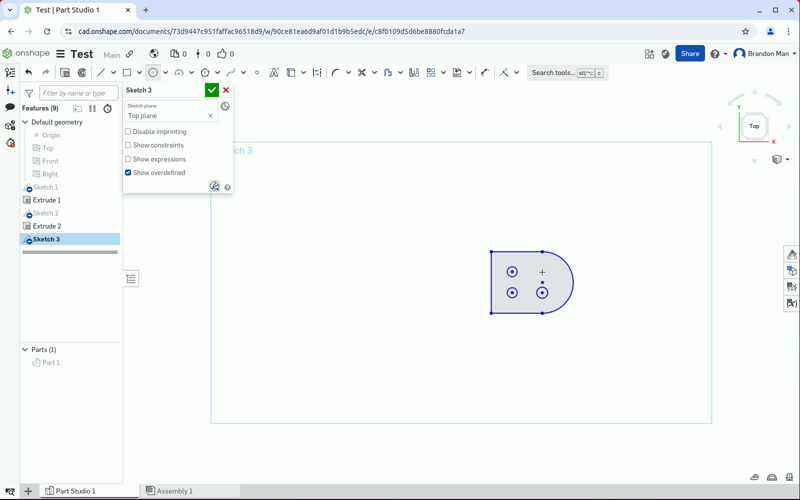
key_up(shift)
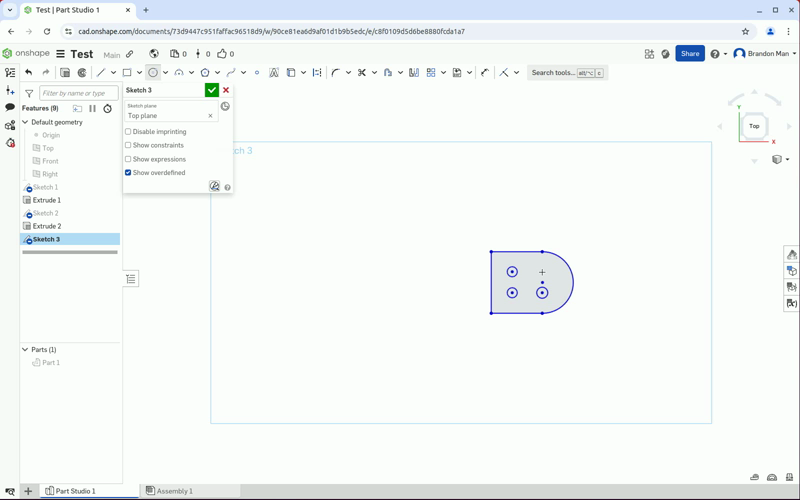
mouse_move(547, 271)
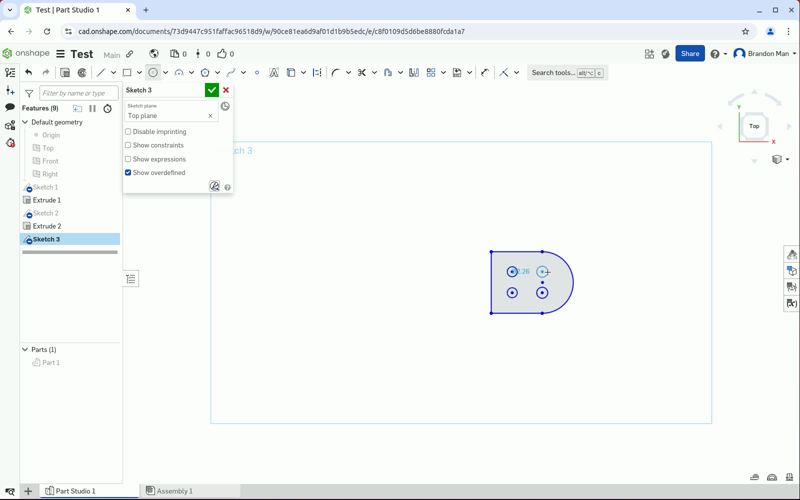
click(547, 271)
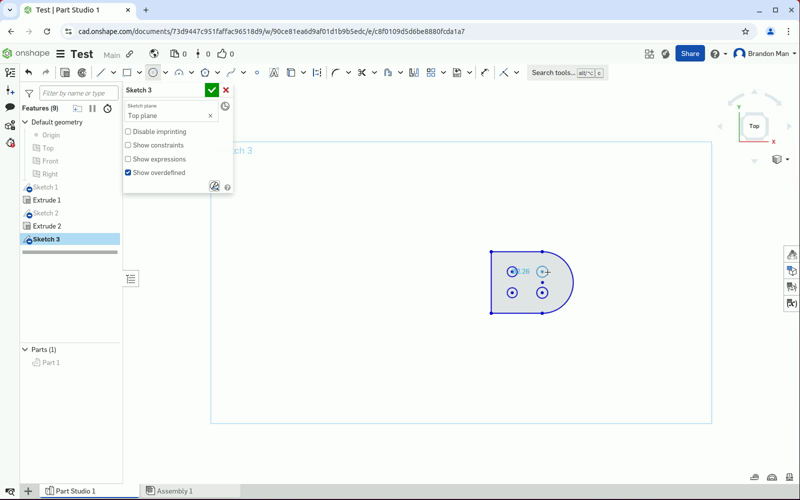
key(esc)
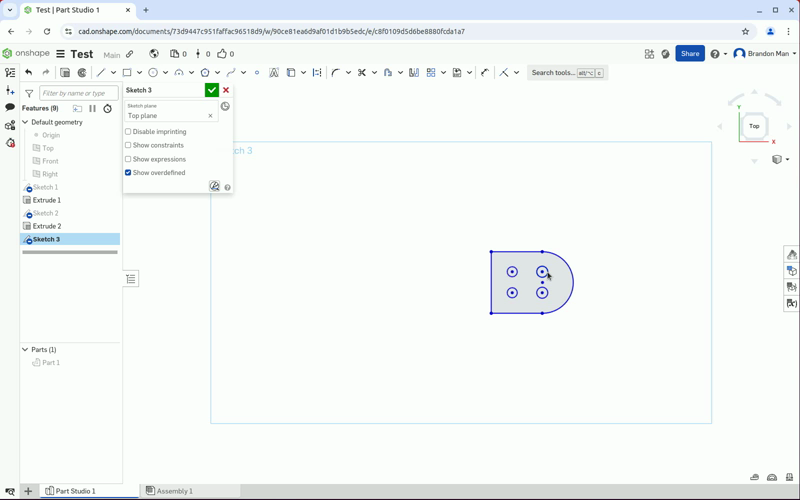
mouse_move(567, 273)
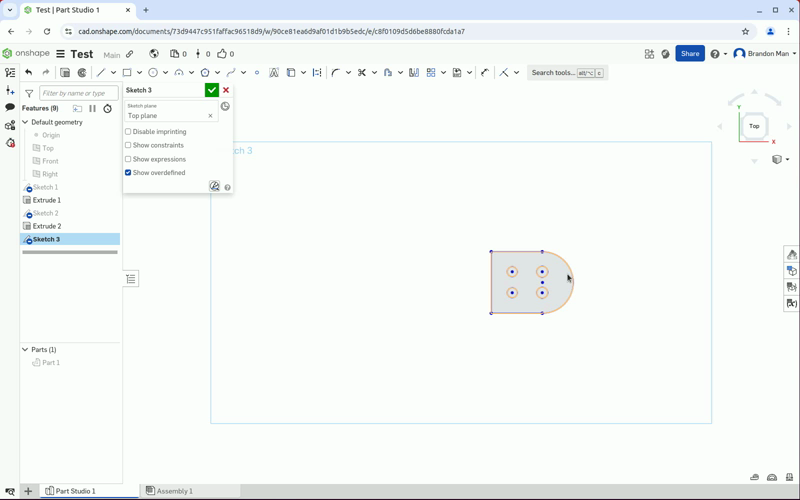
click(567, 273)
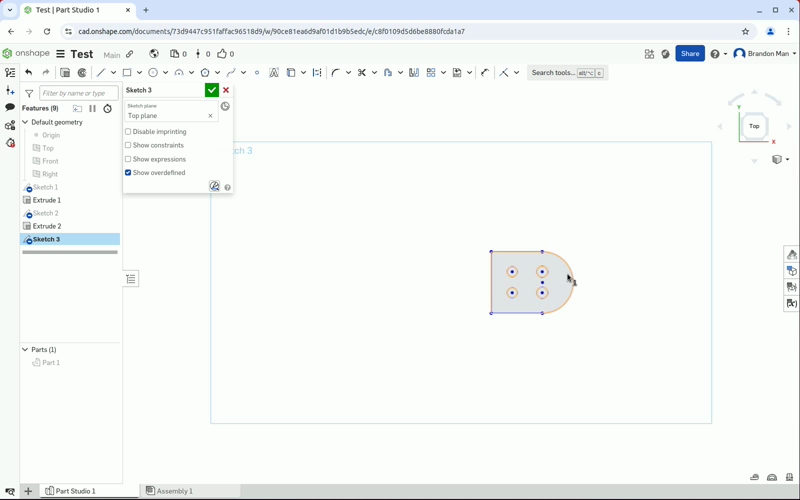
mouse_move(73, 352)
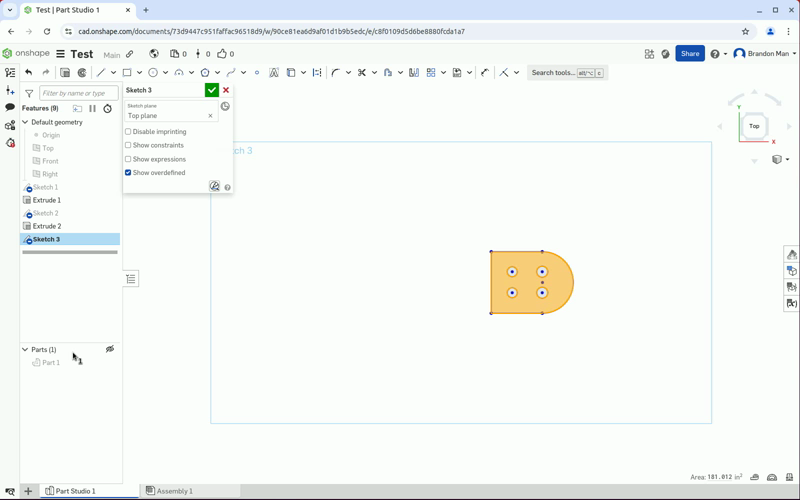
key(shift+y)
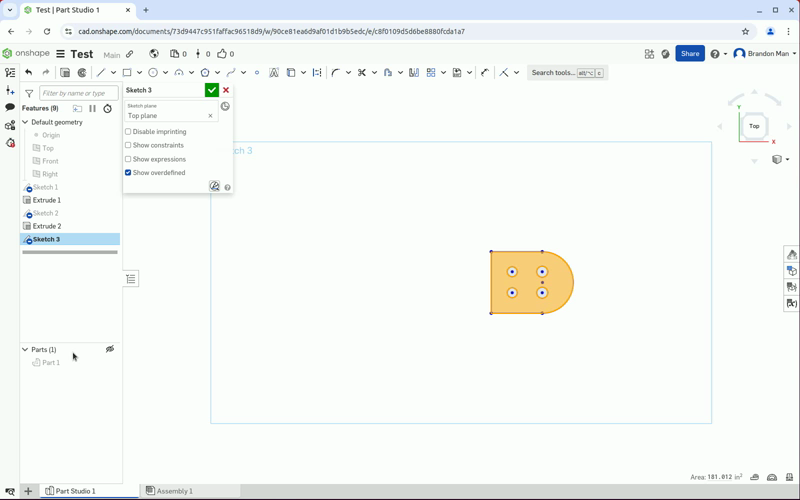
key(shift+e)
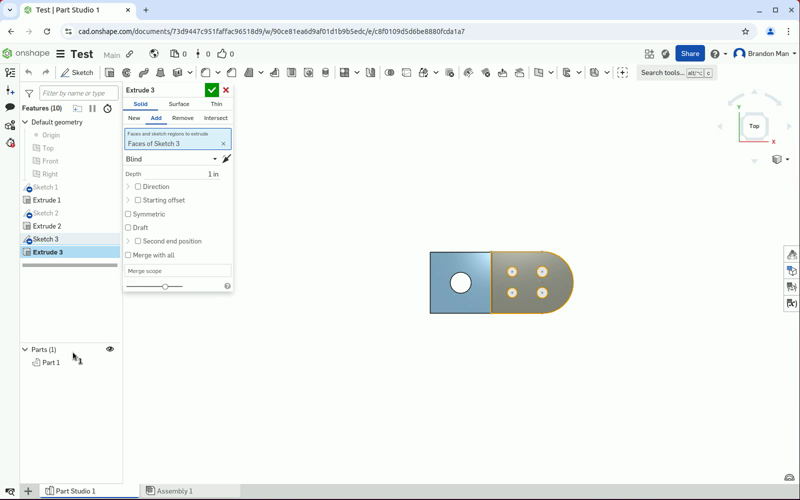
mouse_move(143, 106)
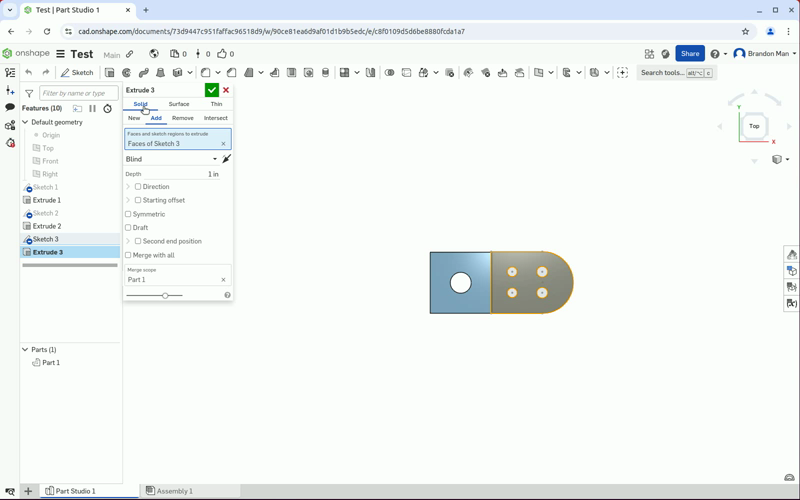
click(143, 106)
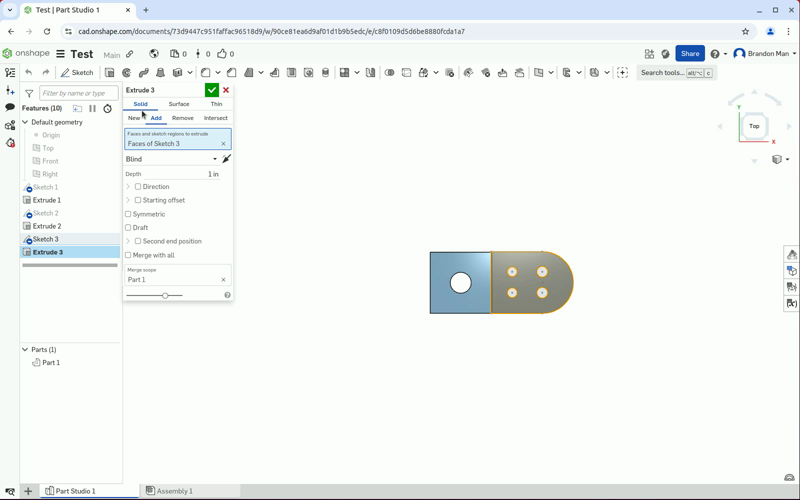
mouse_move(137, 120)
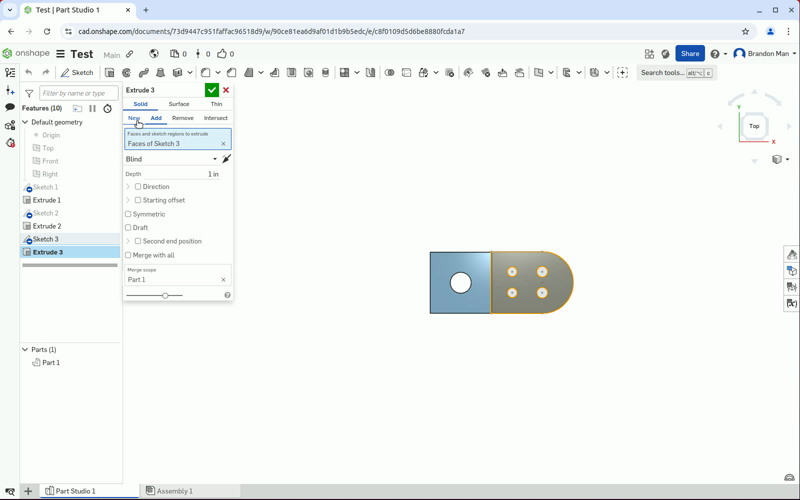
click(137, 120)
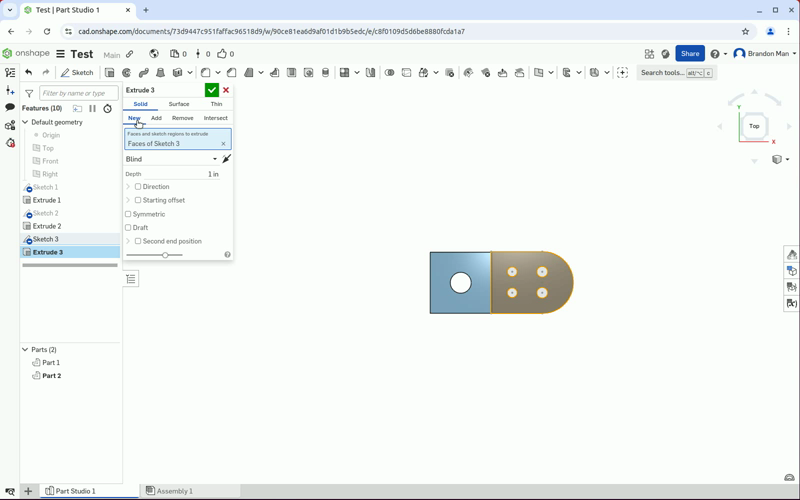
key(tab, 4)
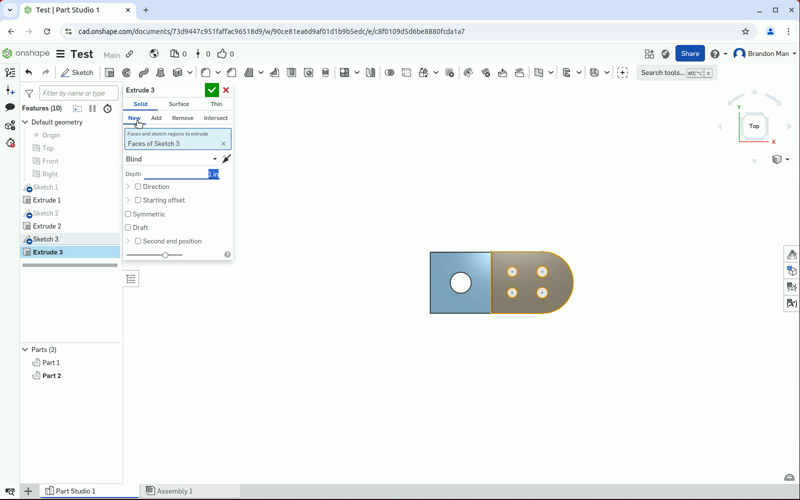
text(4.332)
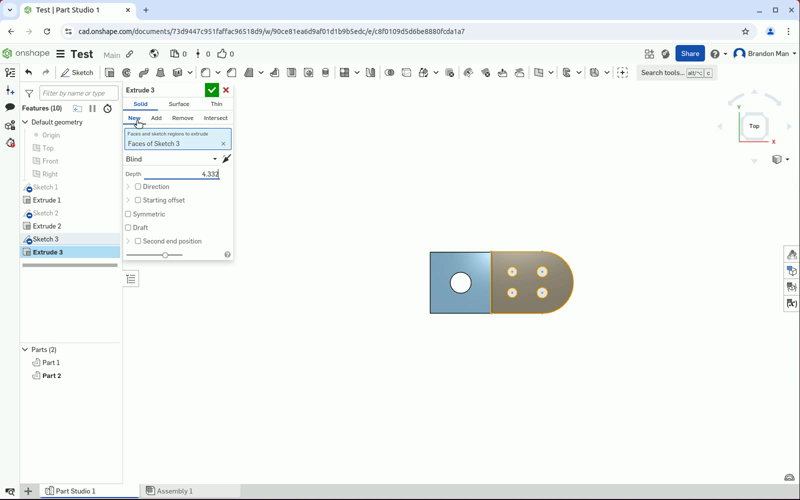
key(tab, 3)
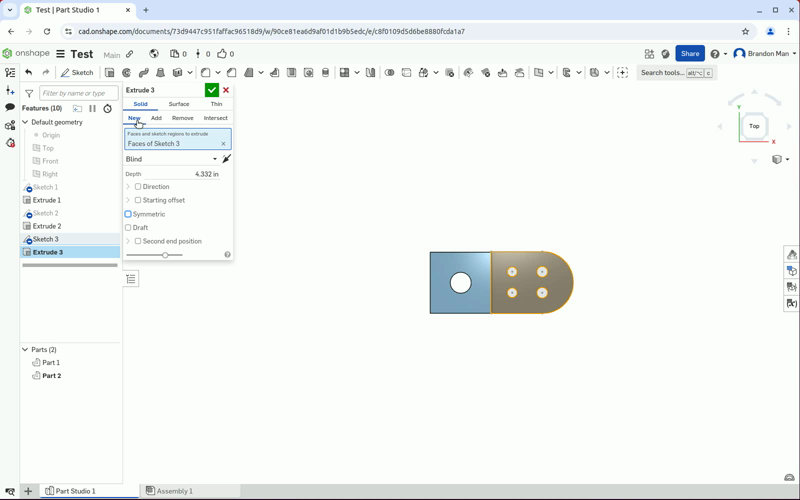
key(space)
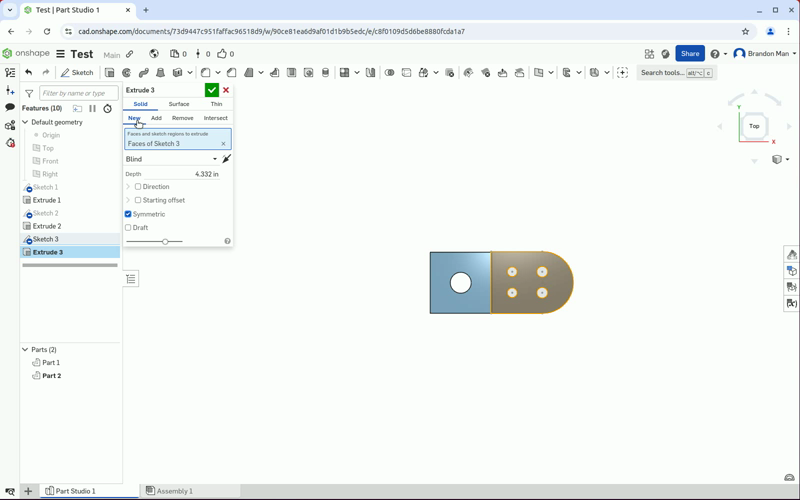
key(enter)
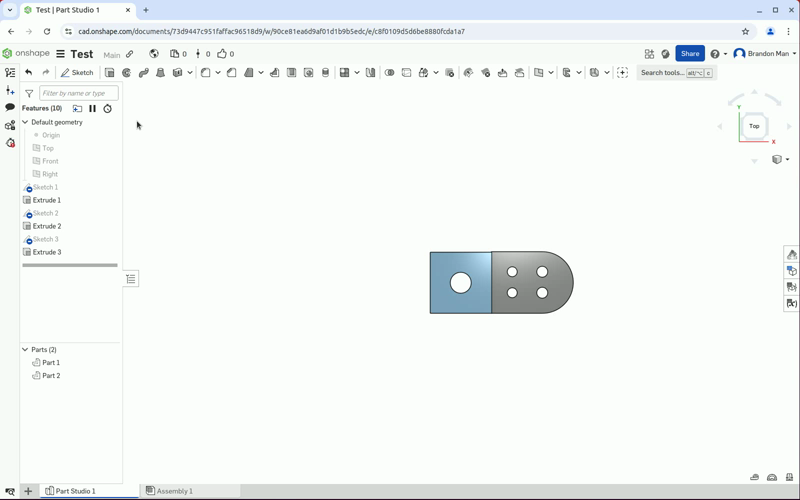
key(shift+h)
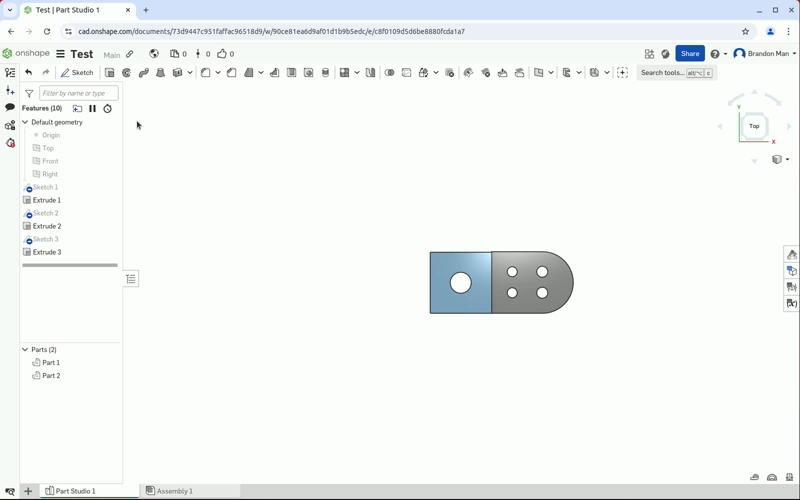
key(shift+h)
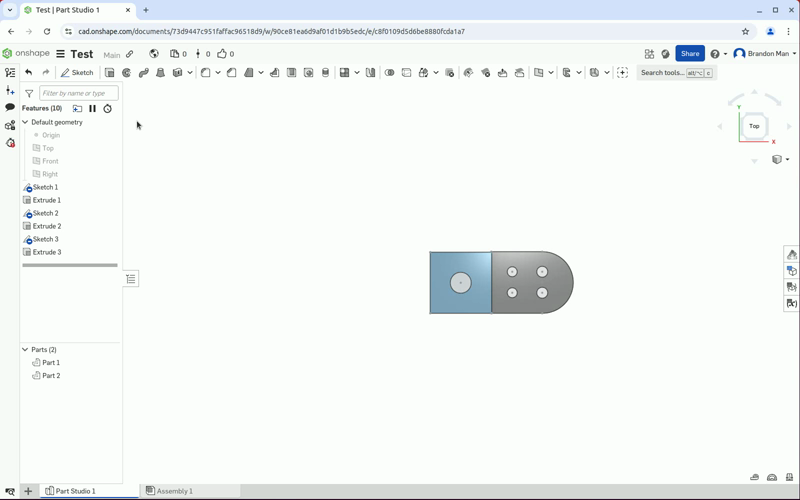
key(shift+7)
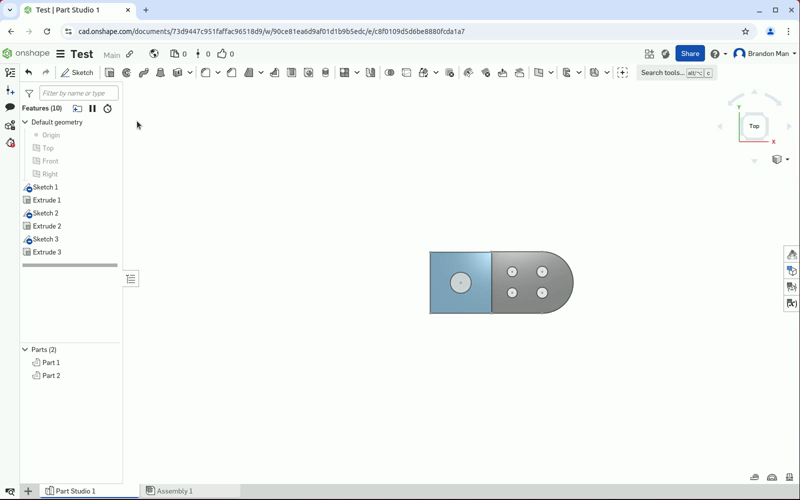
key(up, 3)
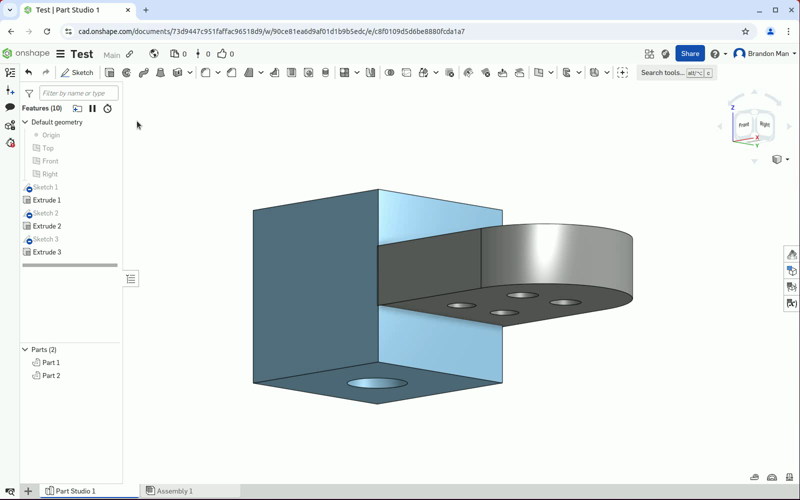
key(left, 3)
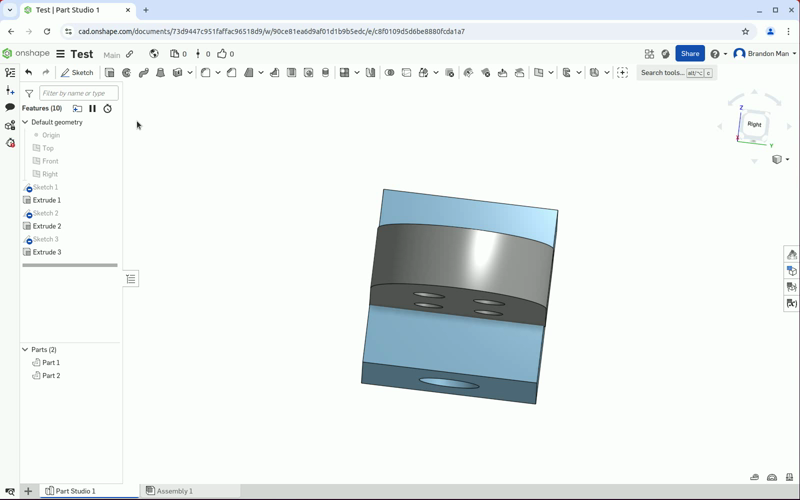
key(right, 3)
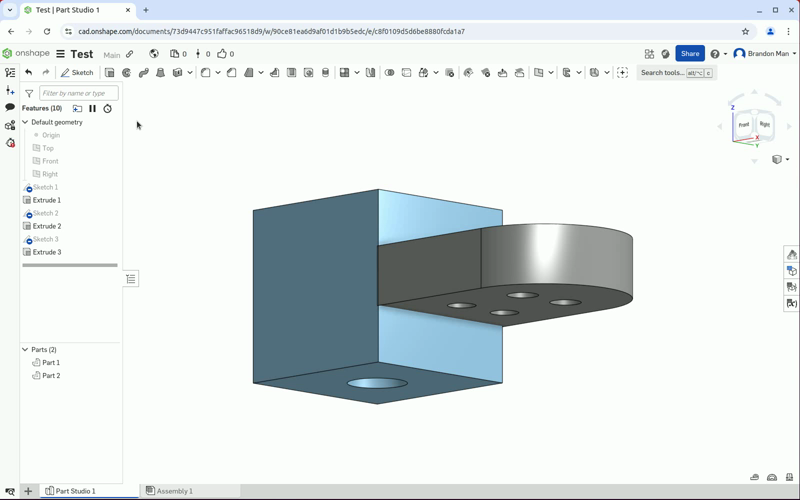
key(down, 3)
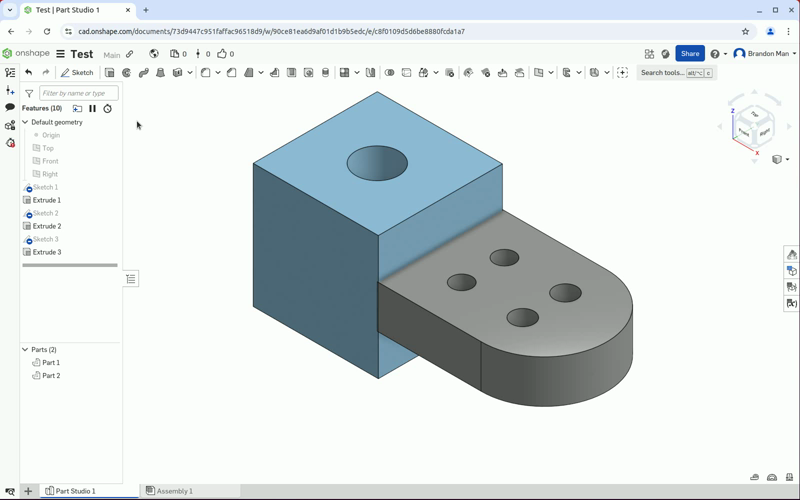
mouse_move(73, 189)
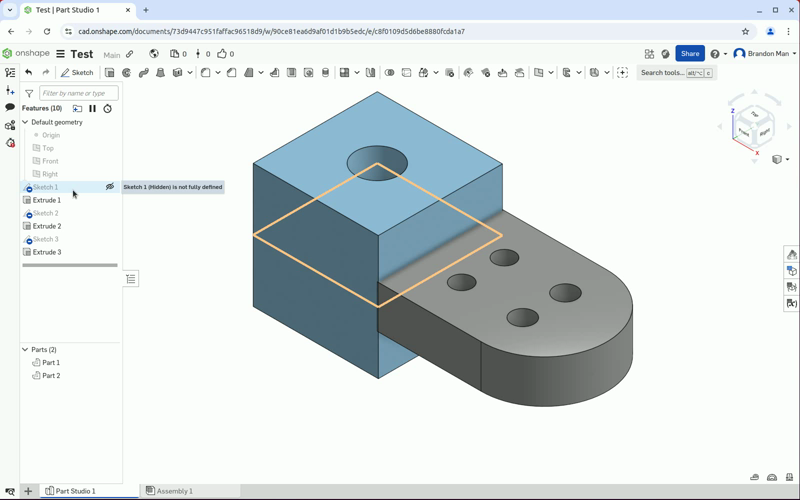
click(73, 189)